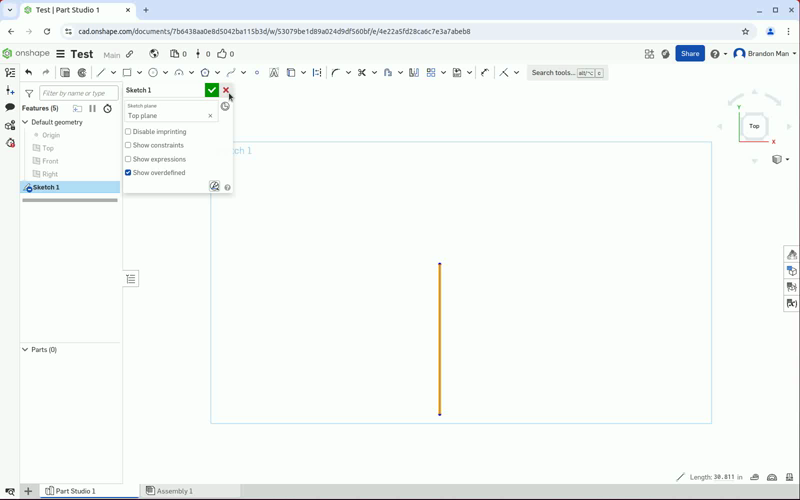
key(shift+h)
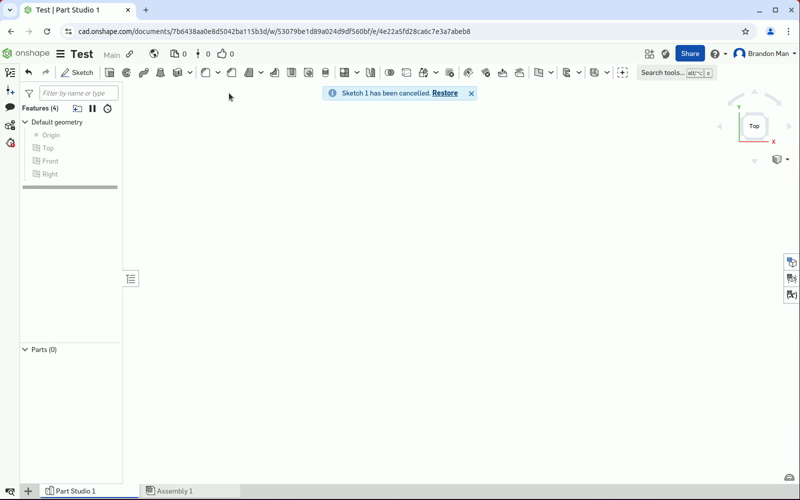
mouse_move(73, 352)
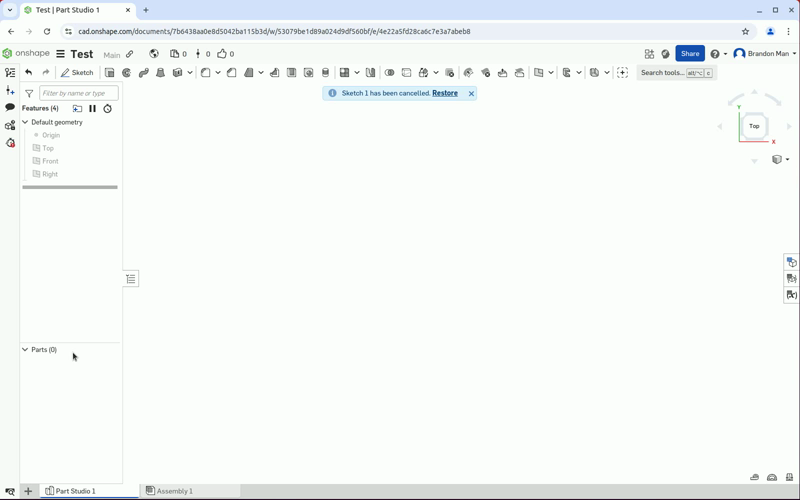
key(y)
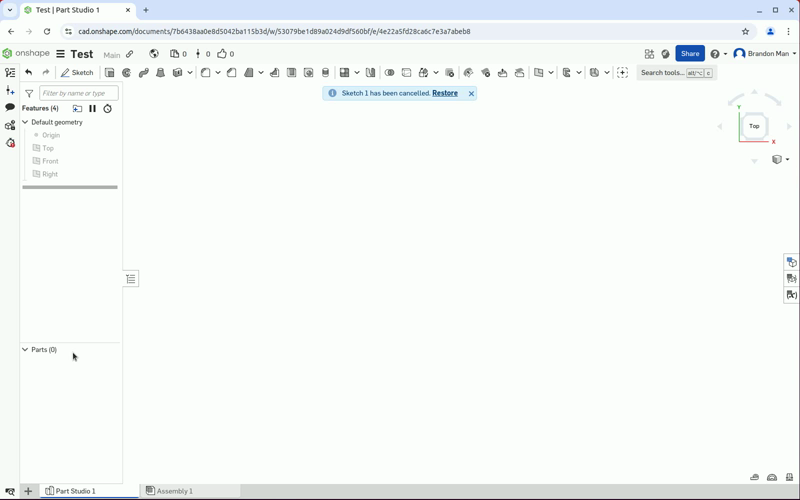
key(shift+p)
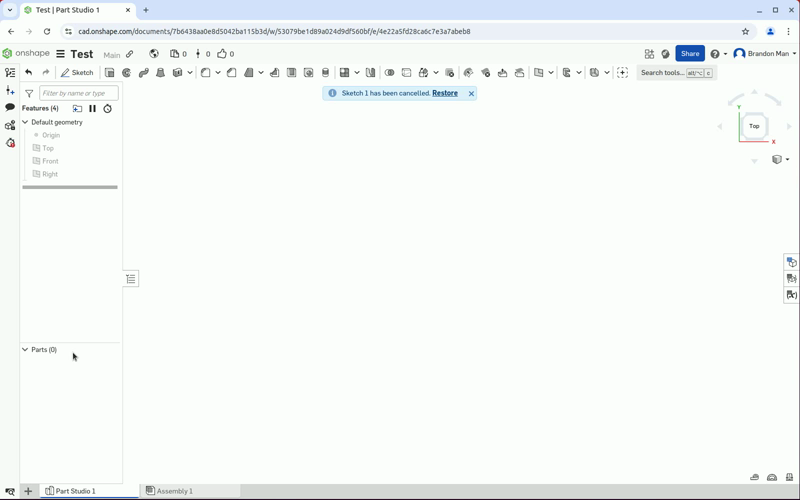
key(space)
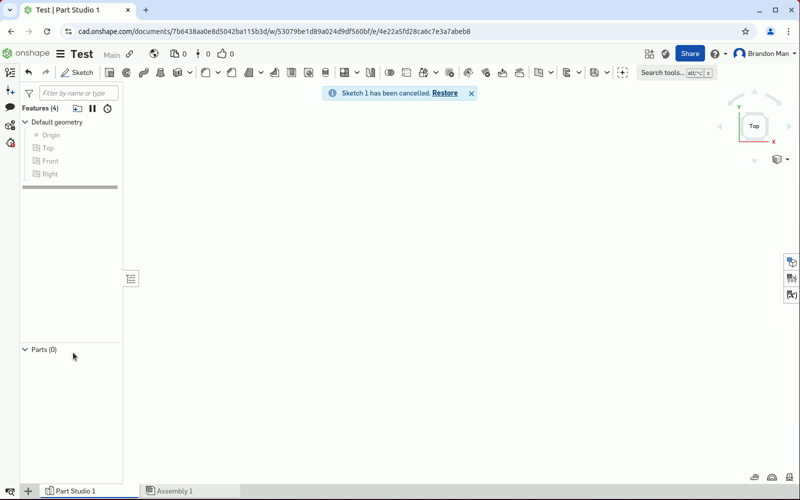
key_down(shift)
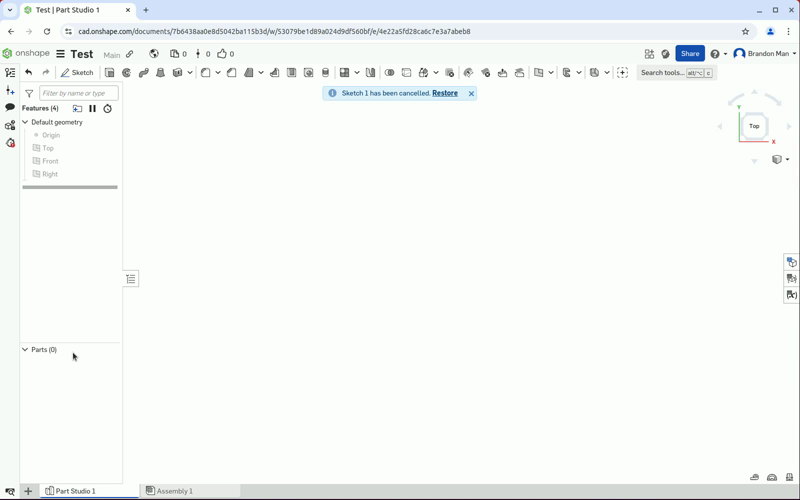
key(up)
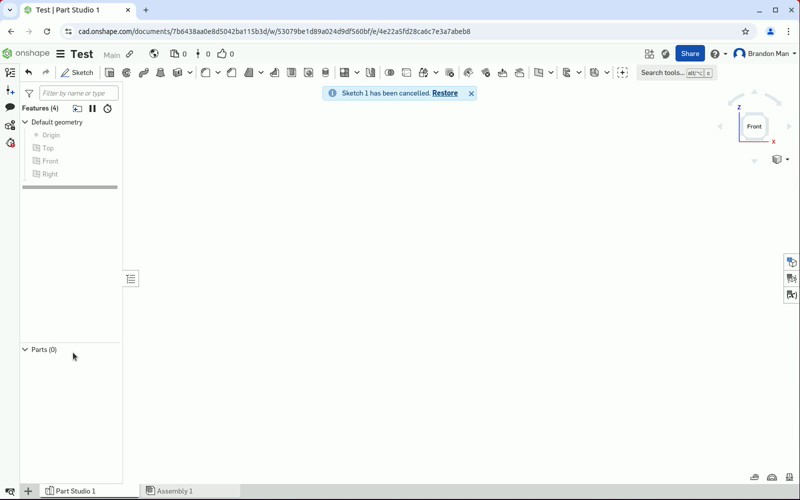
key_up(shift)
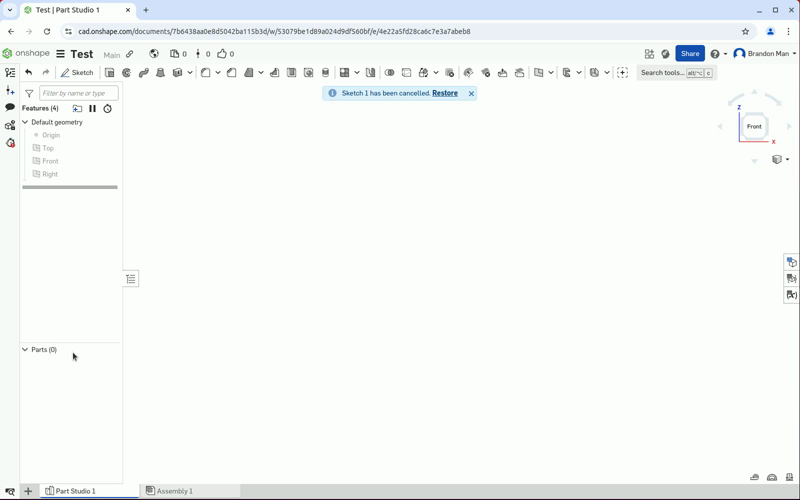
mouse_move(73, 352)
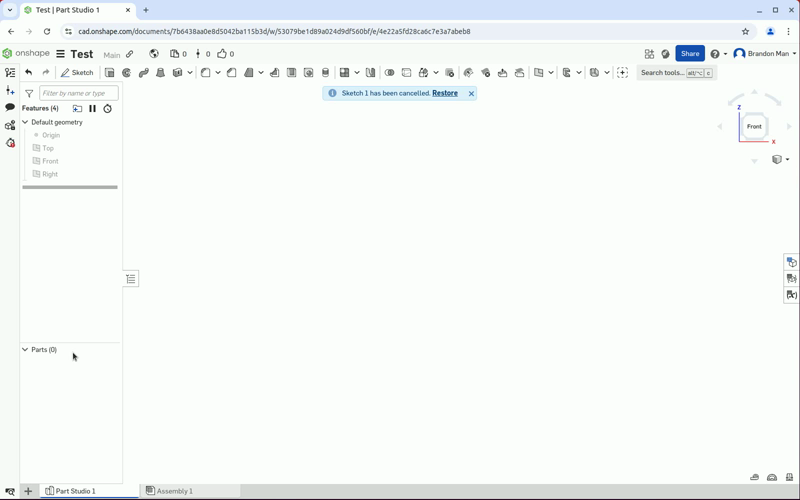
key(shift+y)
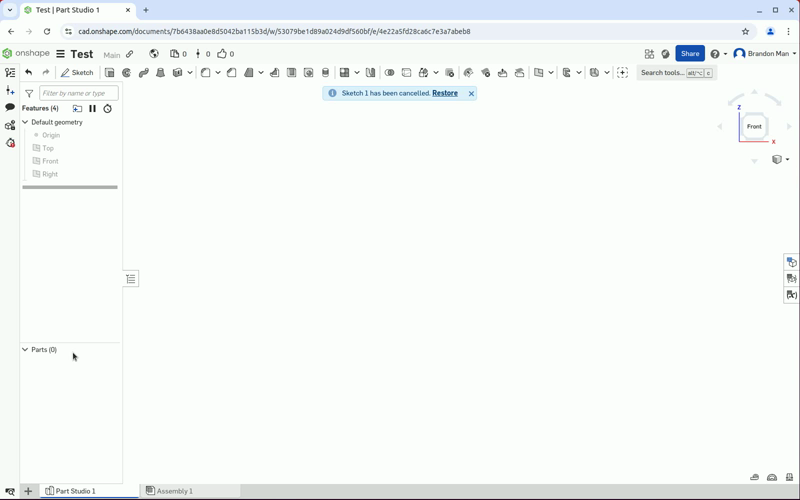
key(shift+s)
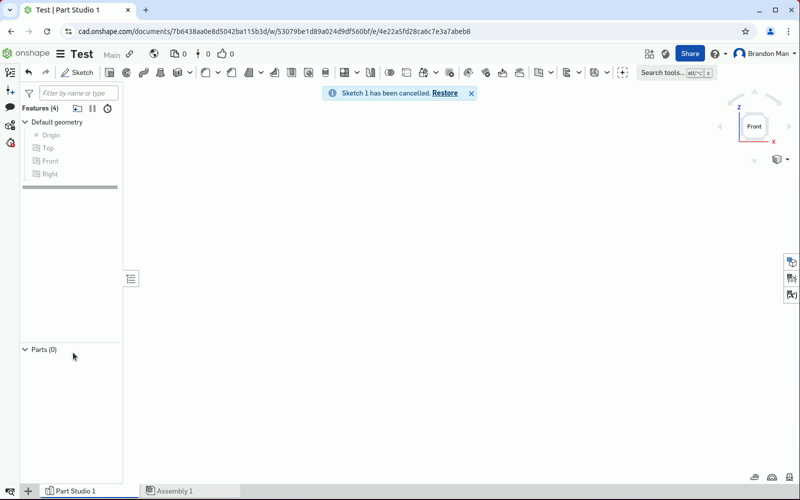
mouse_move(73, 163)
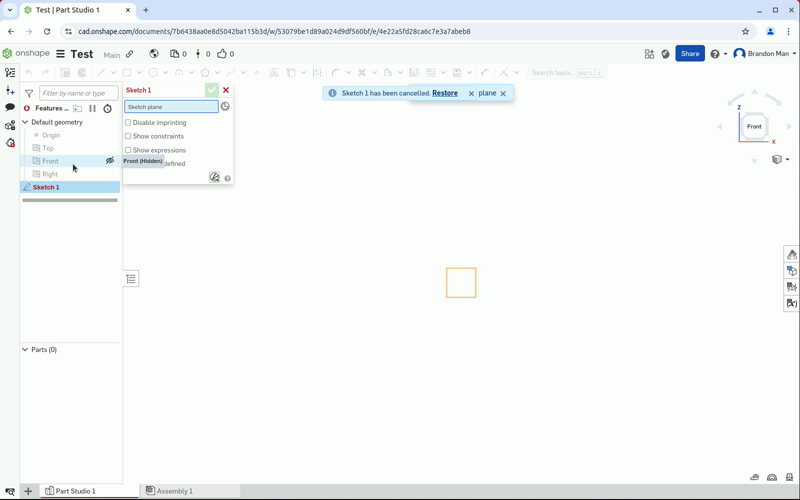
click(73, 163)
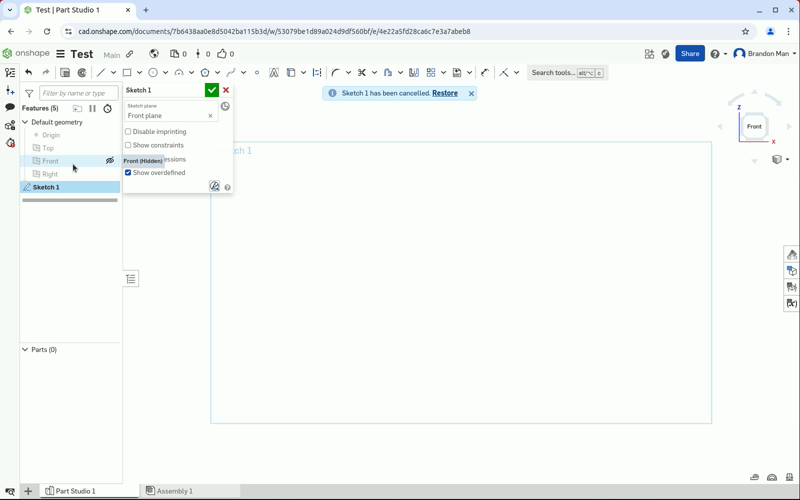
mouse_move(73, 352)
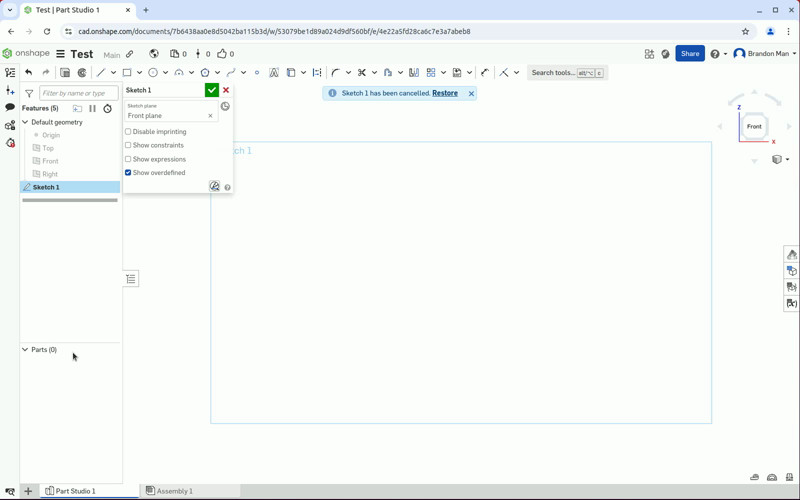
key(y)
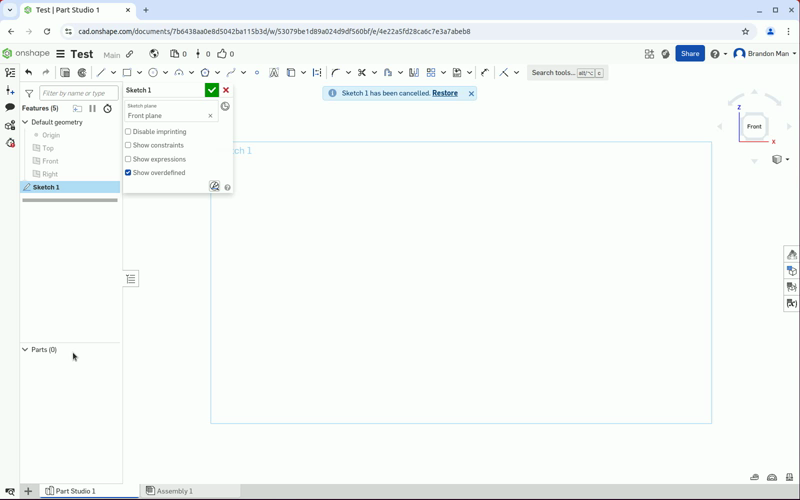
key(l)
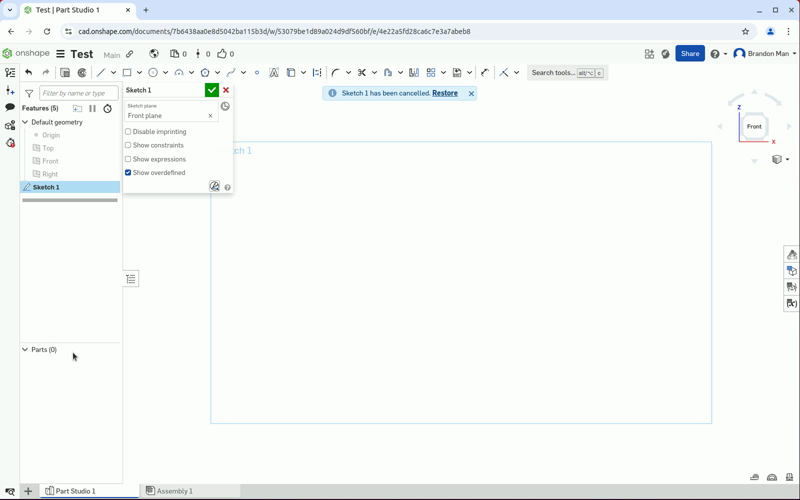
key_down(shift)
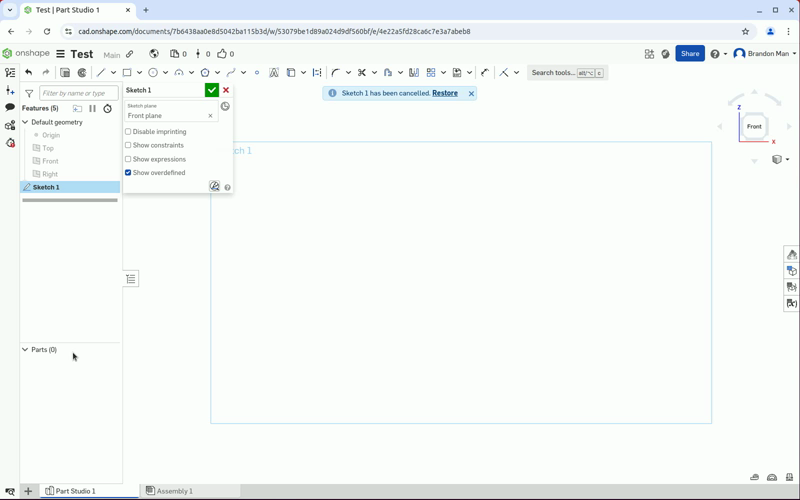
mouse_move(376, 395)
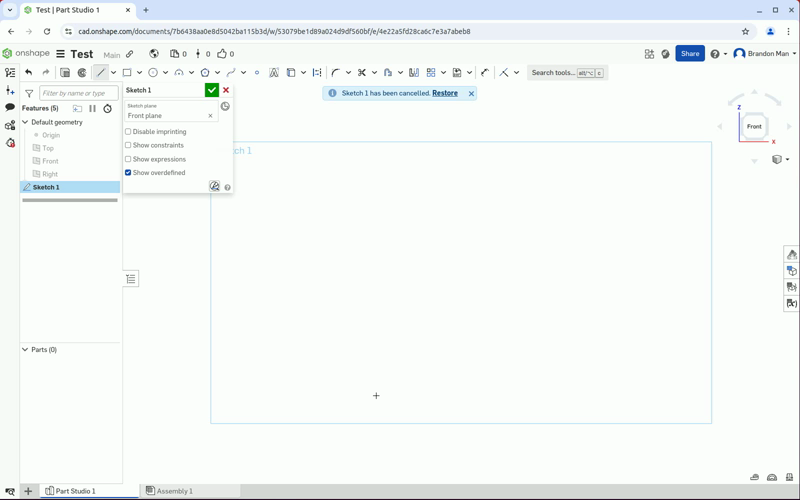
click(376, 395)
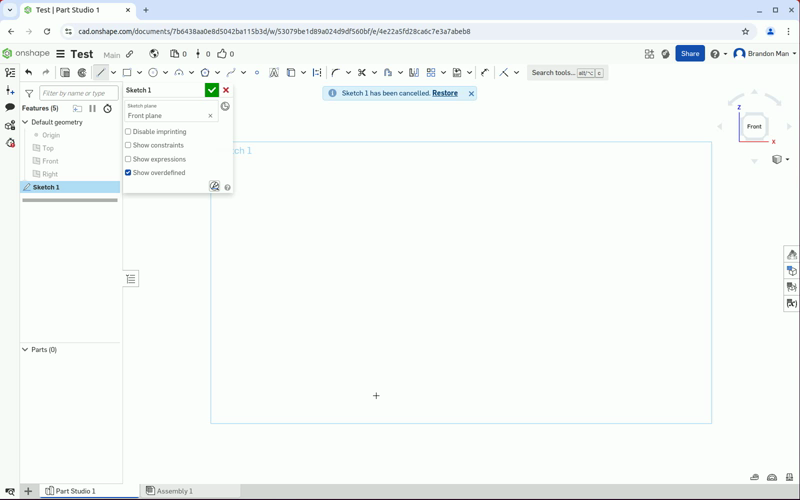
key_up(shift)
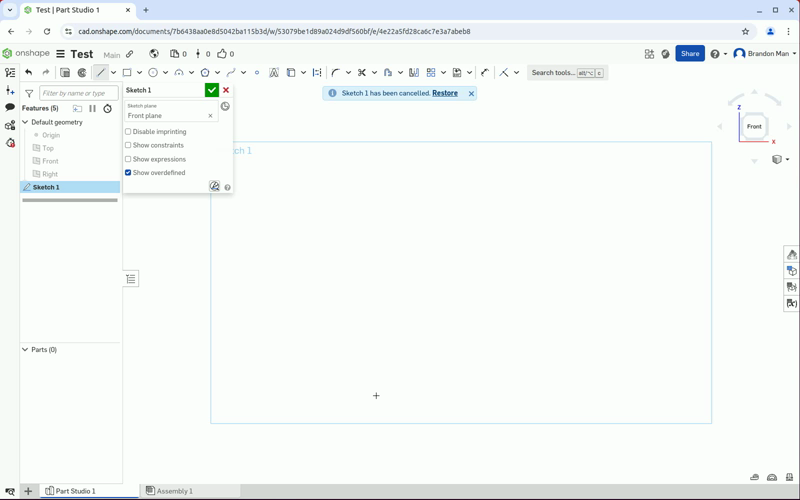
key_down(shift)
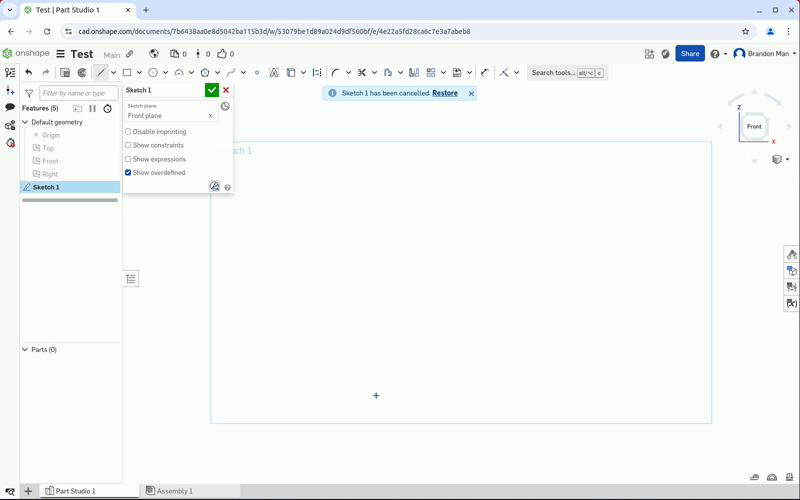
mouse_move(543, 395)
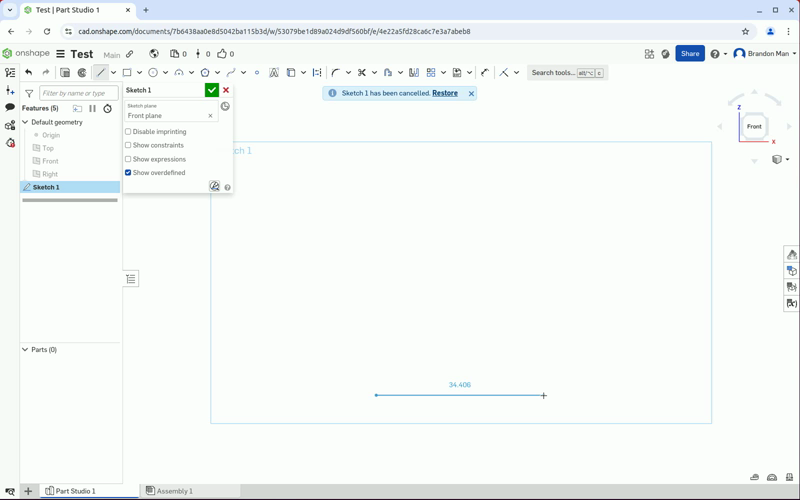
click(543, 395)
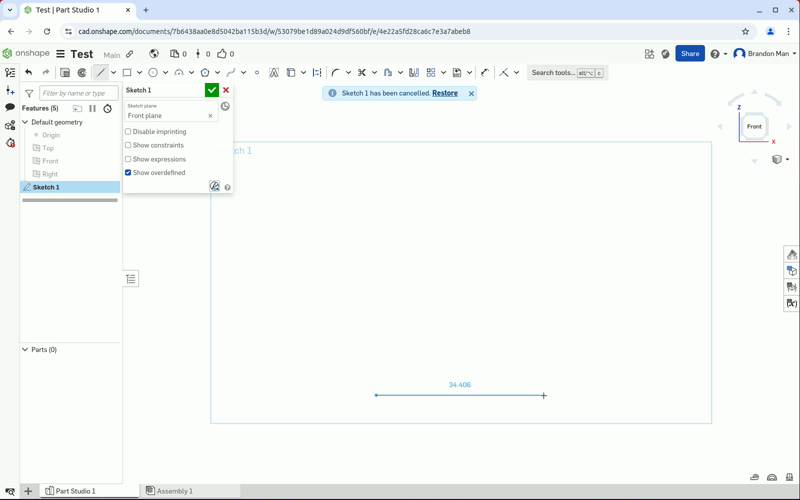
key_up(shift)
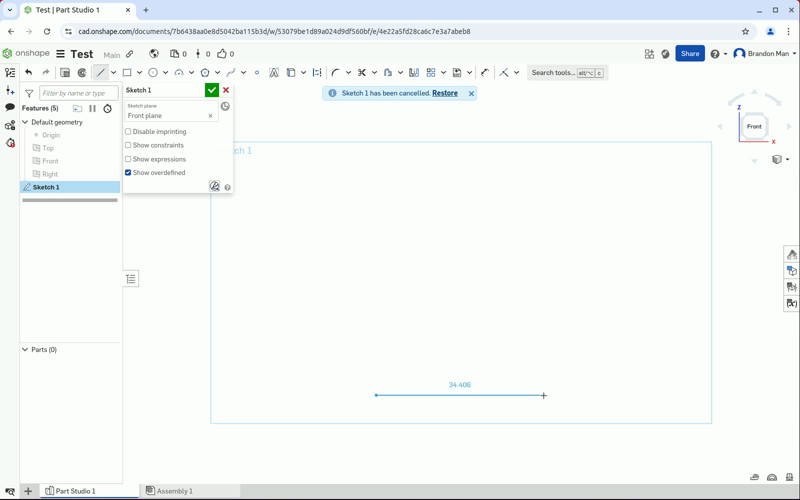
key_down(shift)
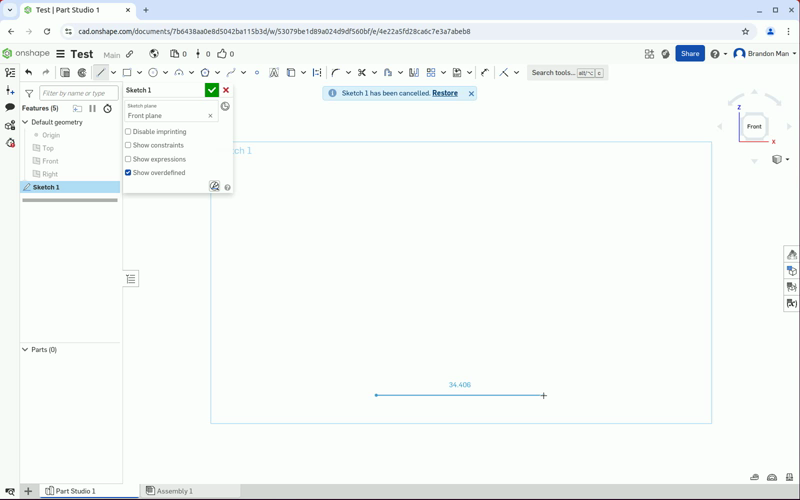
mouse_move(543, 171)
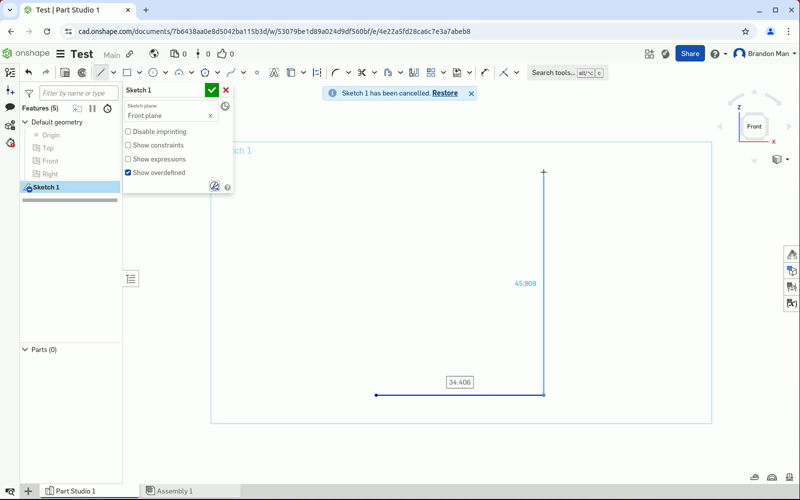
click(543, 171)
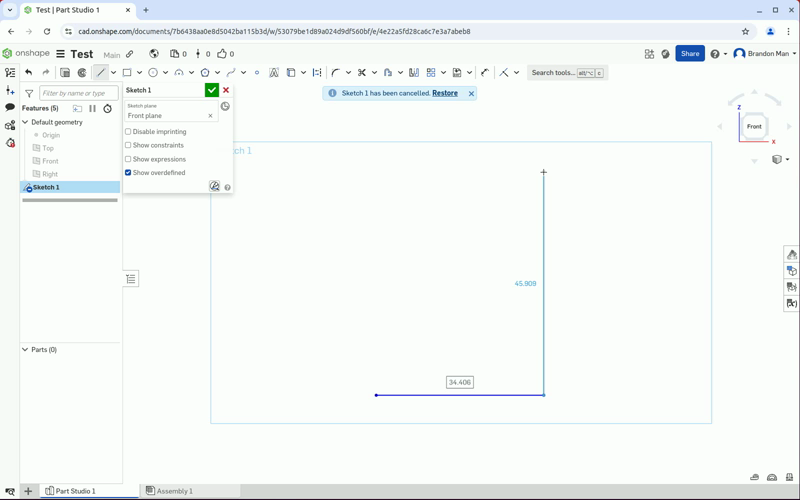
key_up(shift)
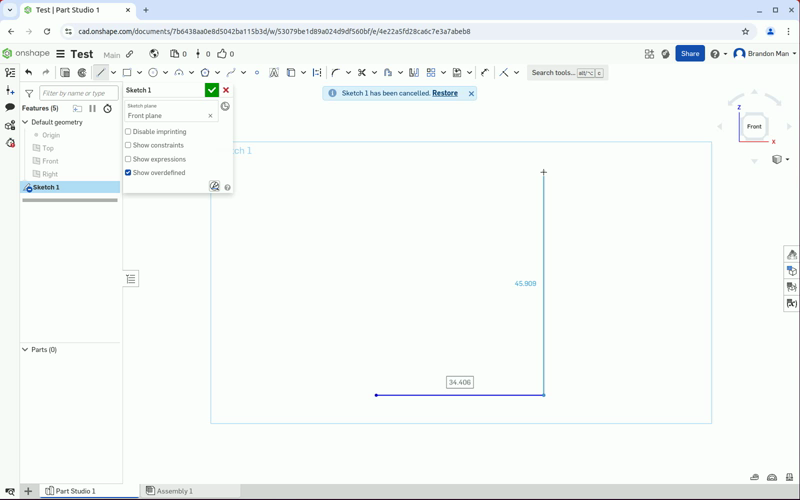
key_down(shift)
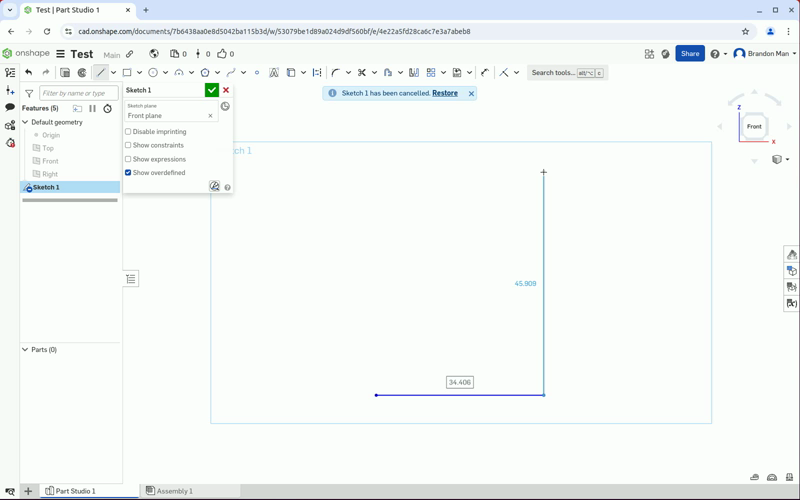
mouse_move(376, 171)
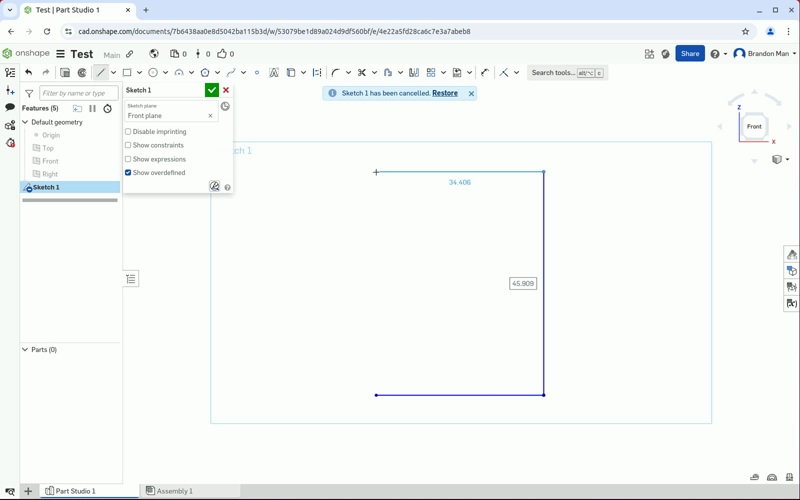
click(376, 171)
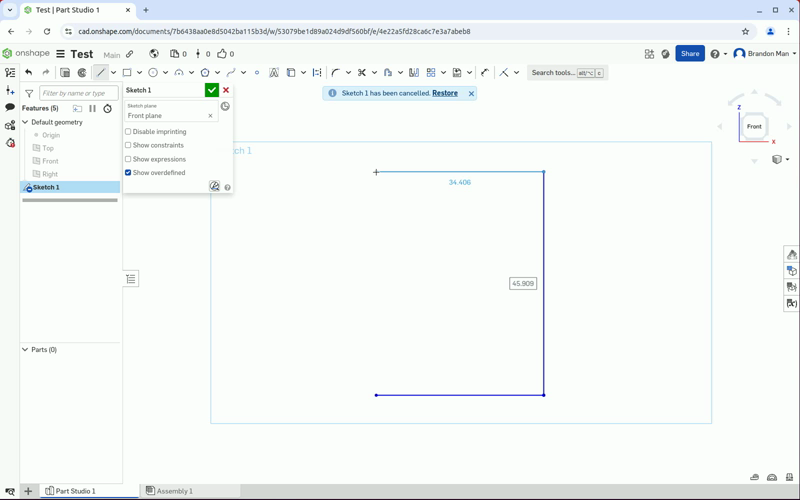
key_up(shift)
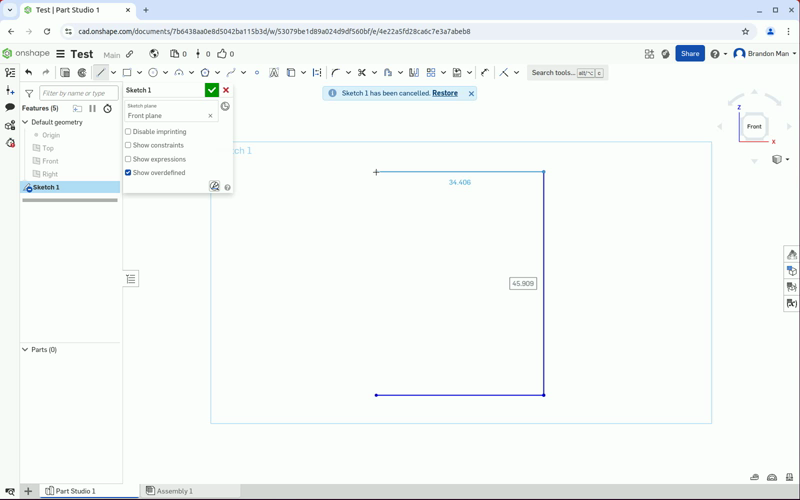
key_down(shift)
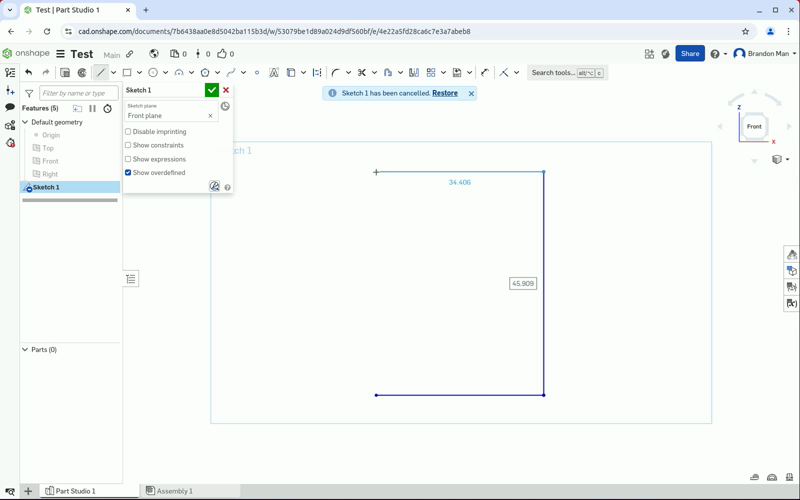
mouse_move(376, 395)
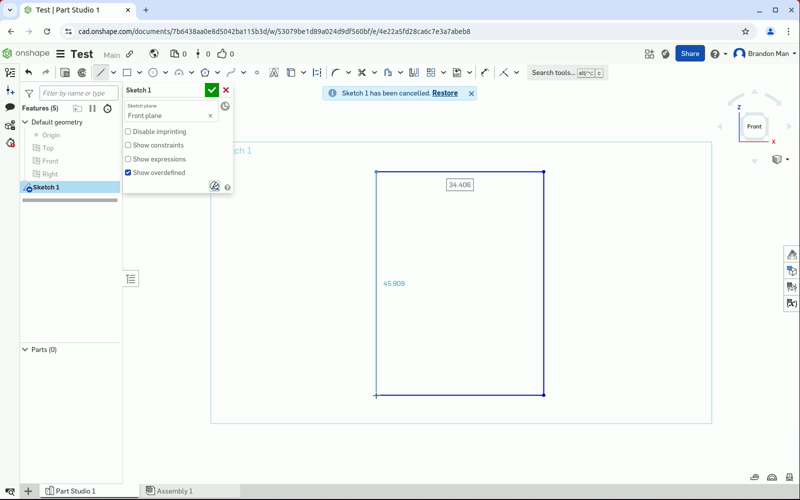
key_up(shift)
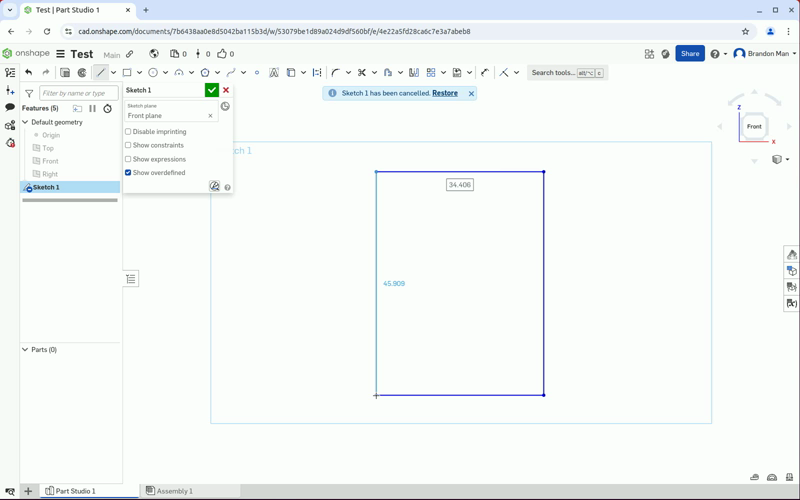
click(376, 395)
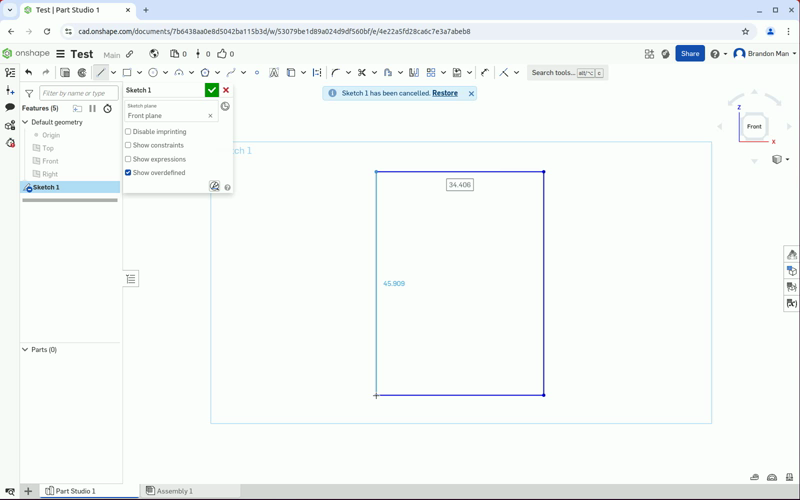
key(esc)
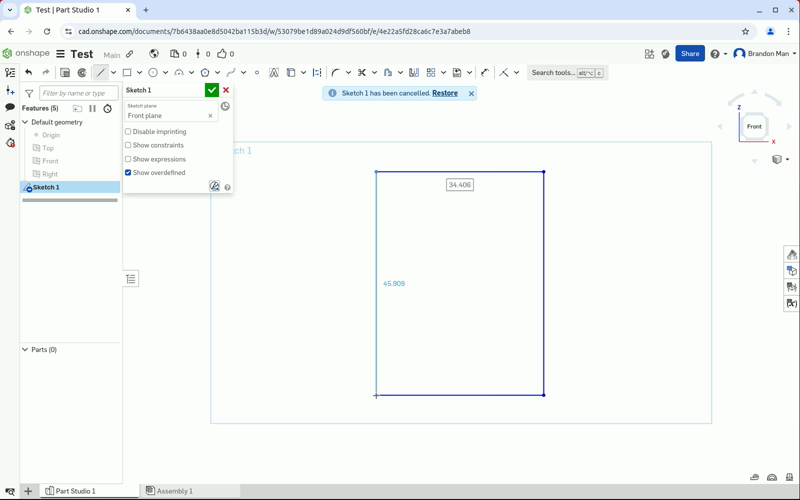
mouse_move(442, 259)
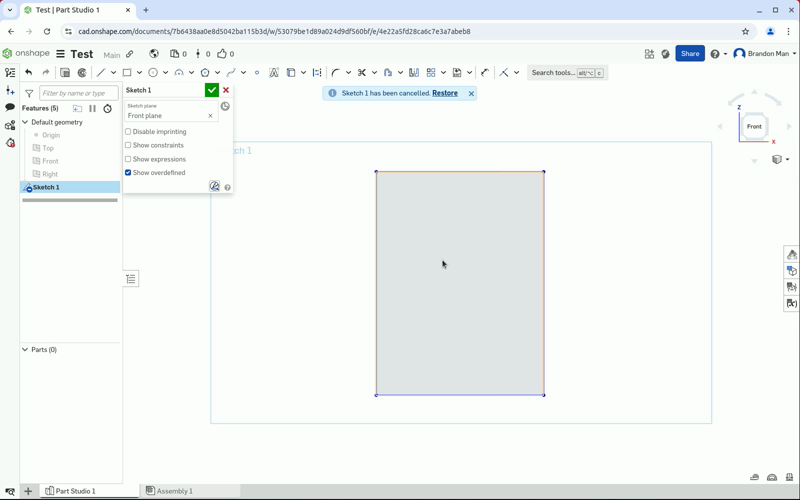
click(442, 259)
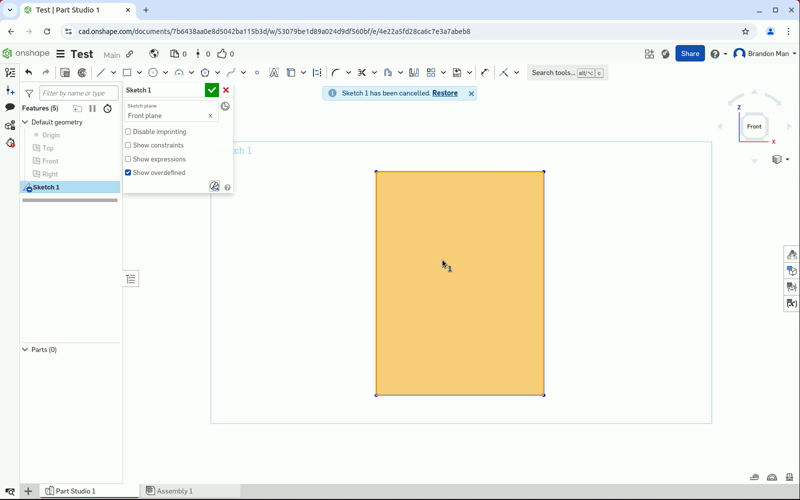
mouse_move(73, 352)
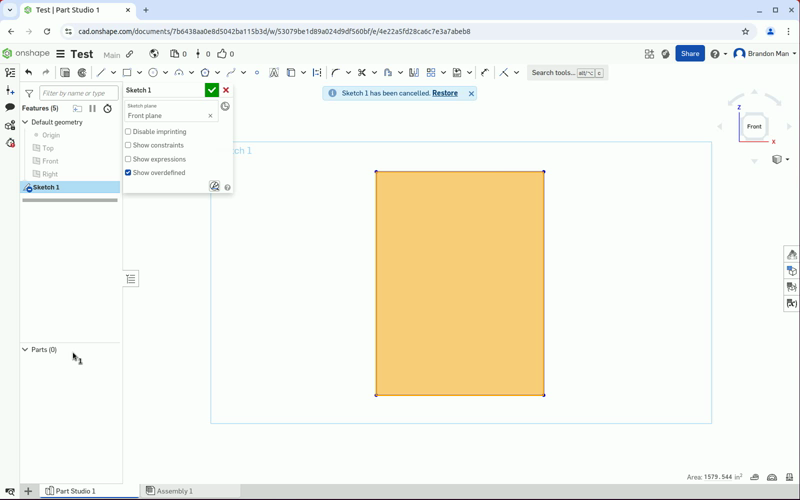
key(shift+y)
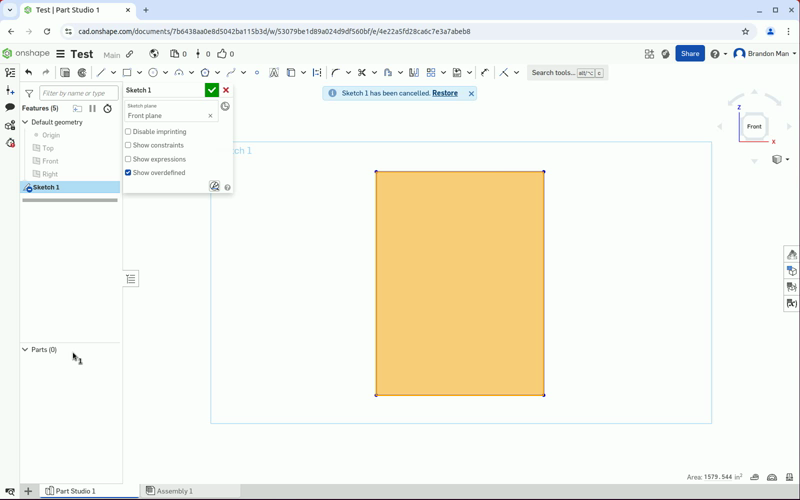
key(shift+e)
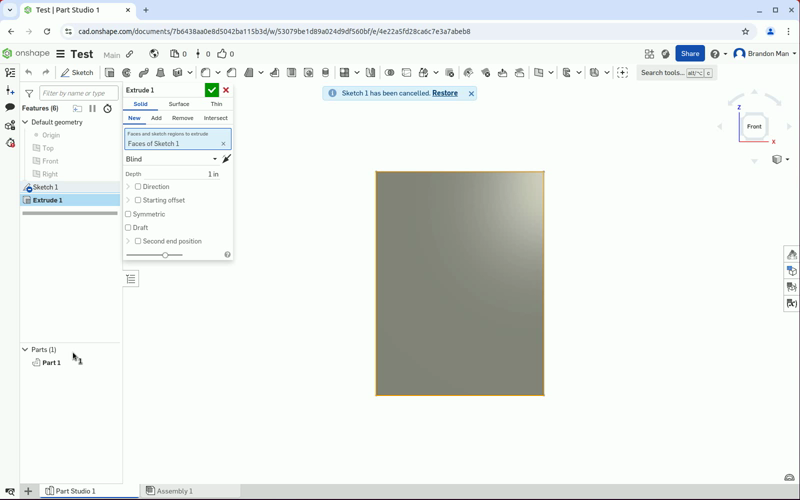
mouse_move(143, 106)
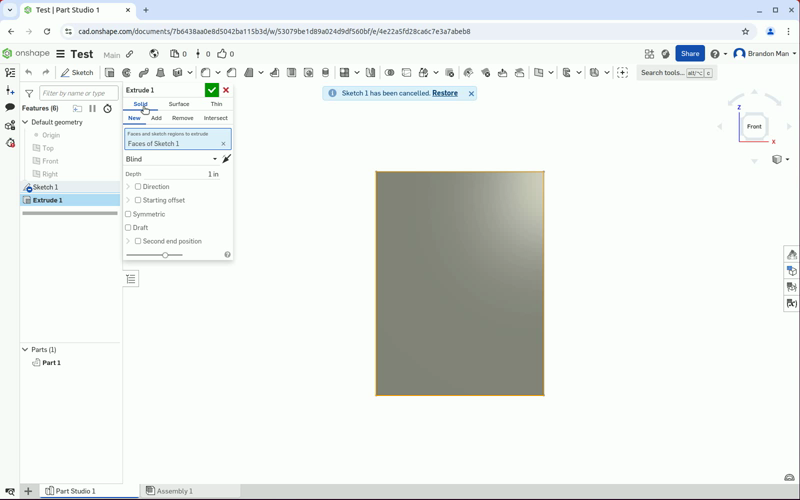
click(143, 106)
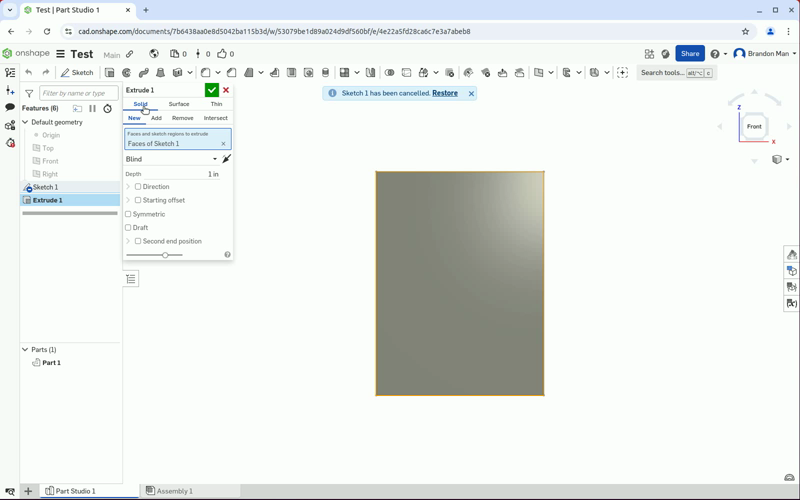
mouse_move(137, 120)
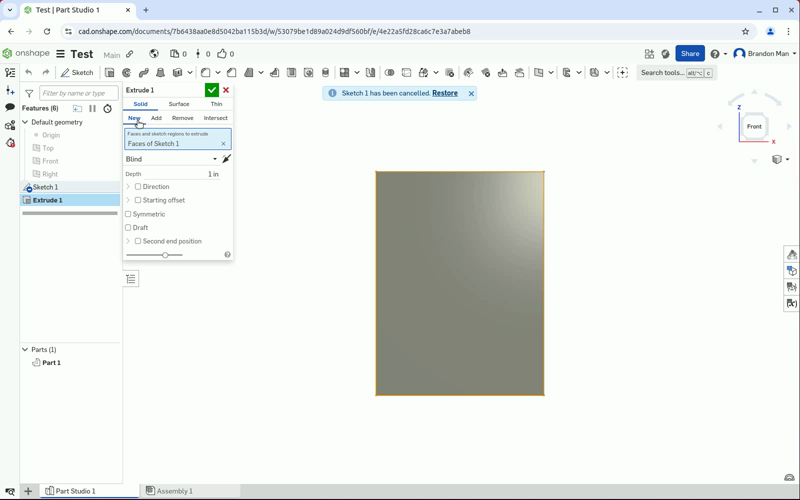
click(137, 120)
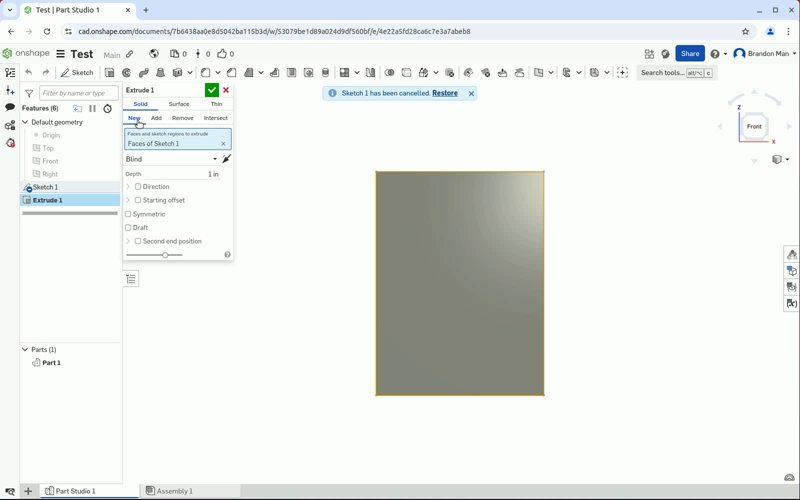
key(tab, 4)
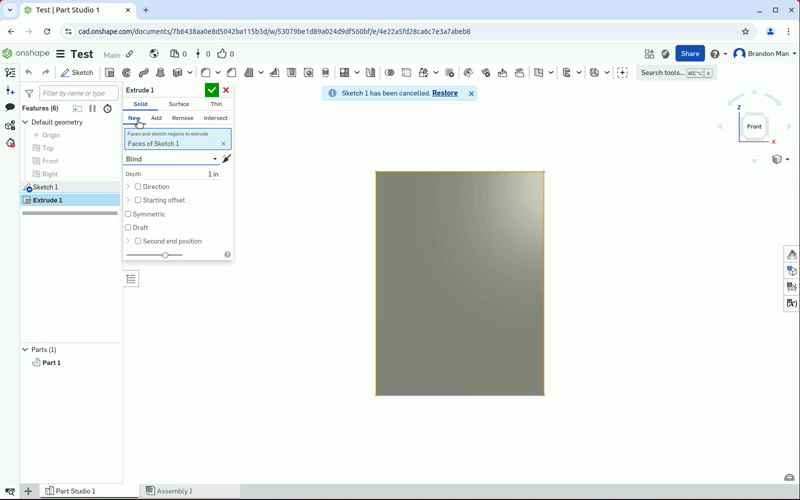
text(1.444)
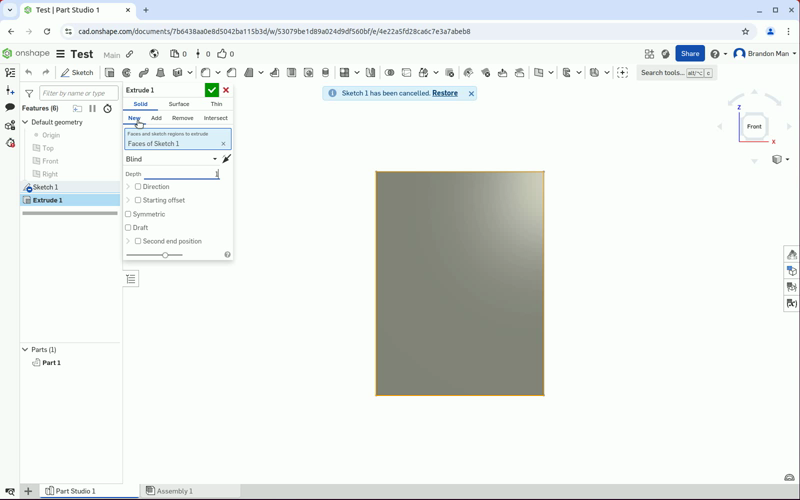
key(enter)
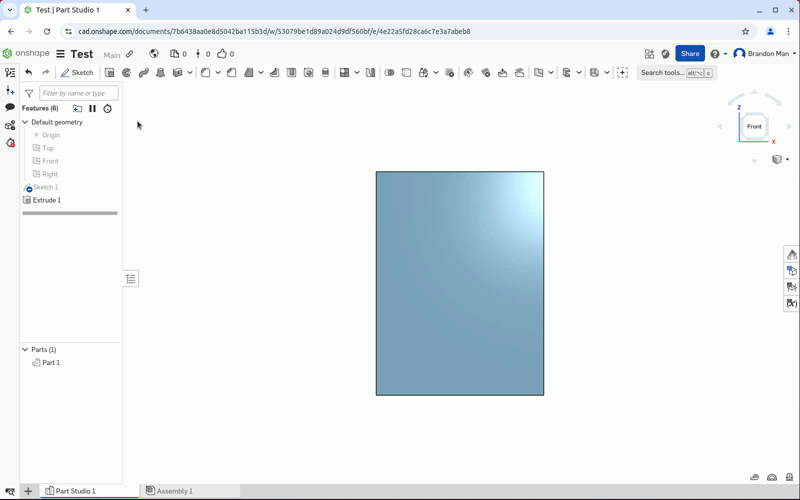
key(shift+h)
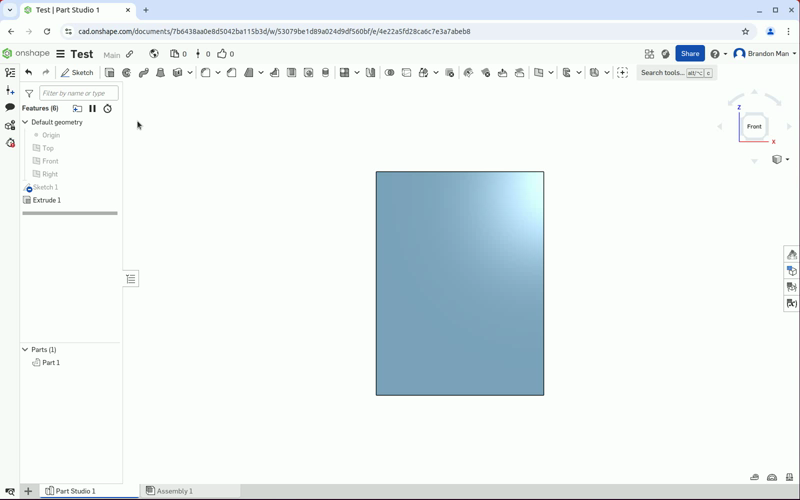
key(shift+h)
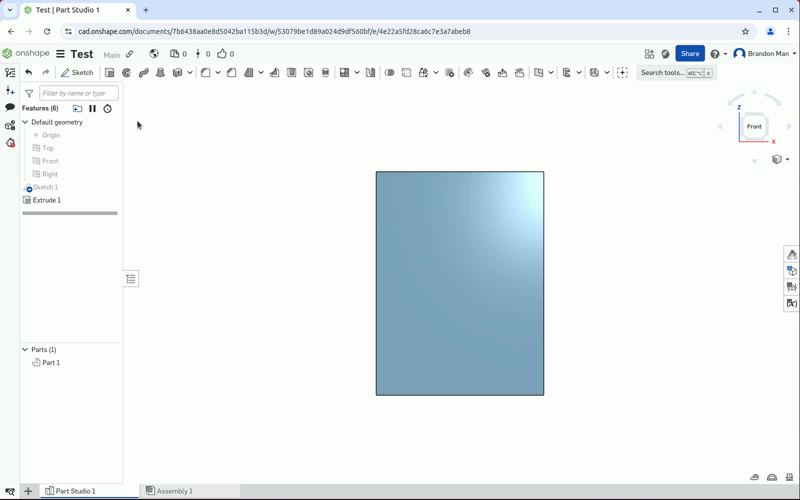
mouse_move(73, 189)
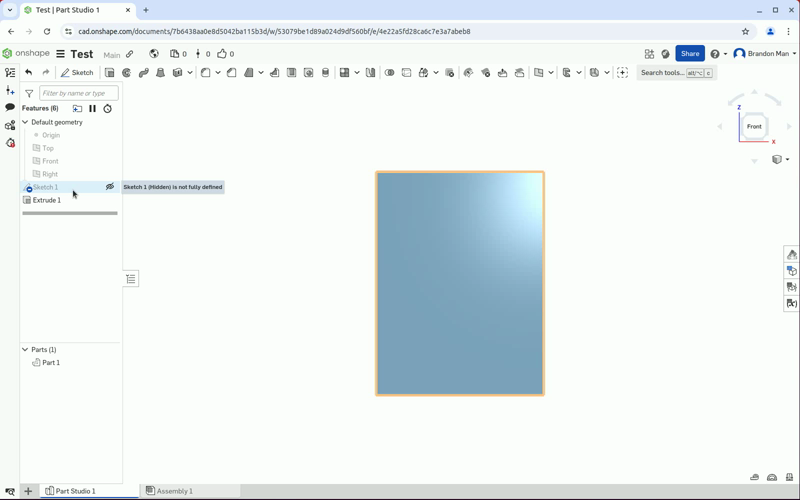
click(73, 189)
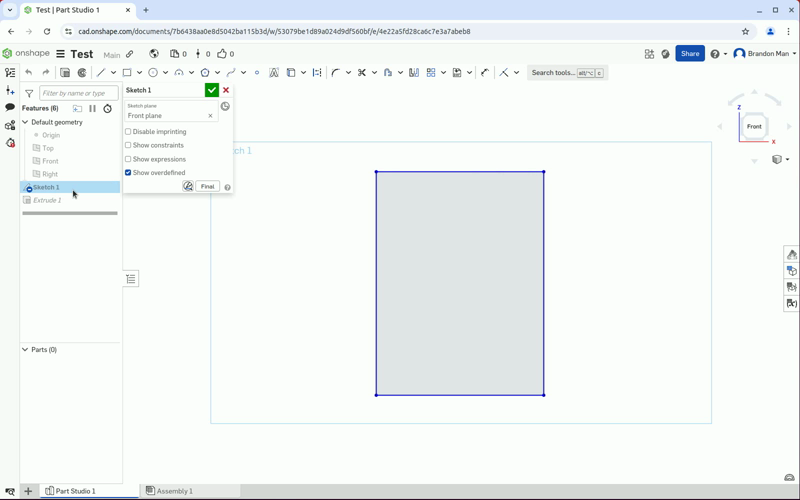
mouse_move(229, 92)
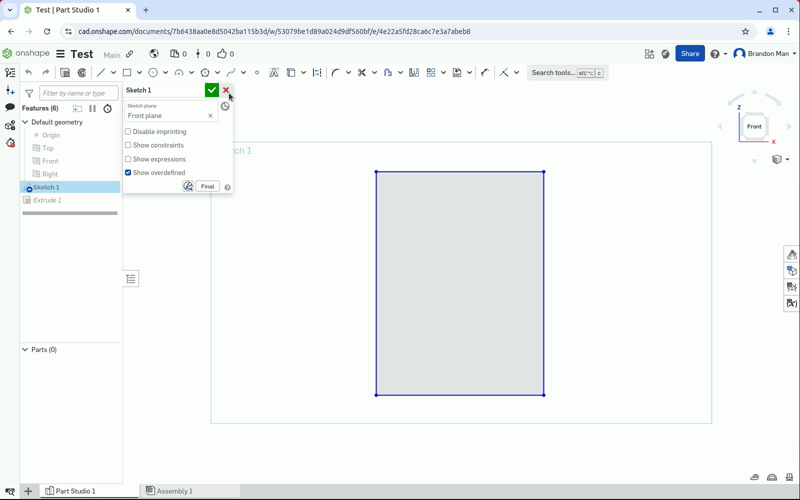
click(229, 92)
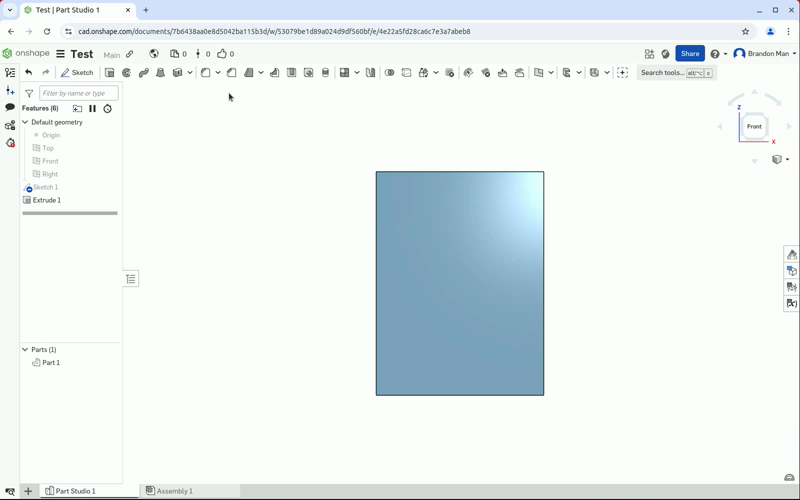
mouse_move(541, 75)
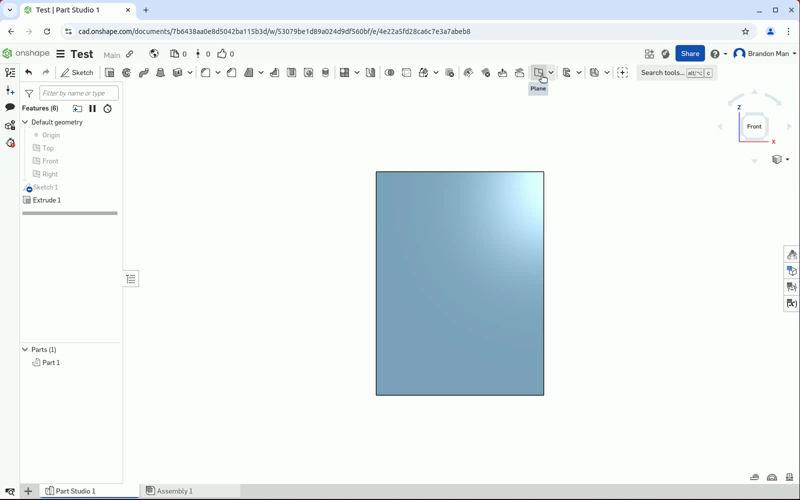
click(541, 75)
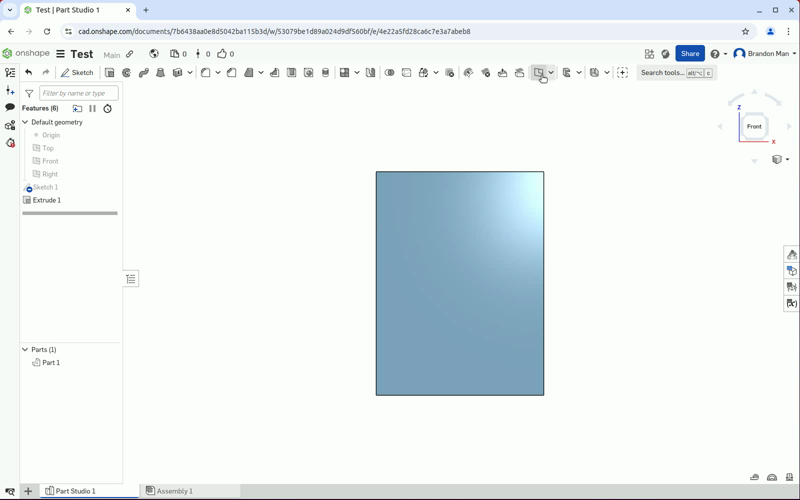
mouse_move(73, 163)
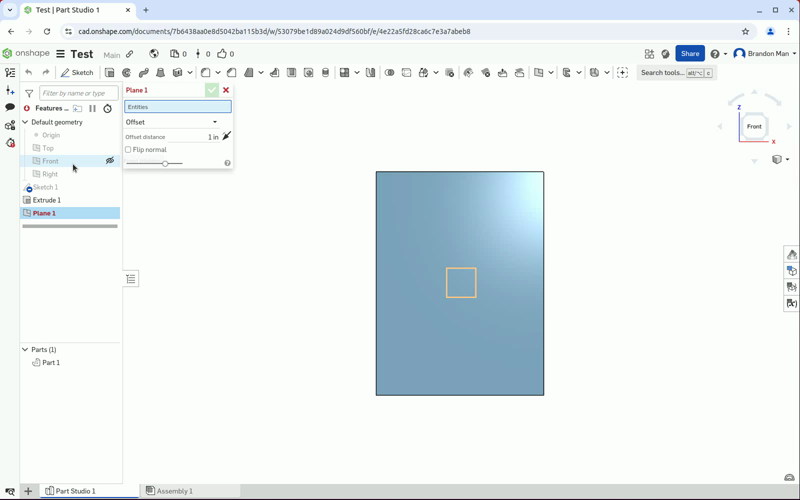
click(73, 163)
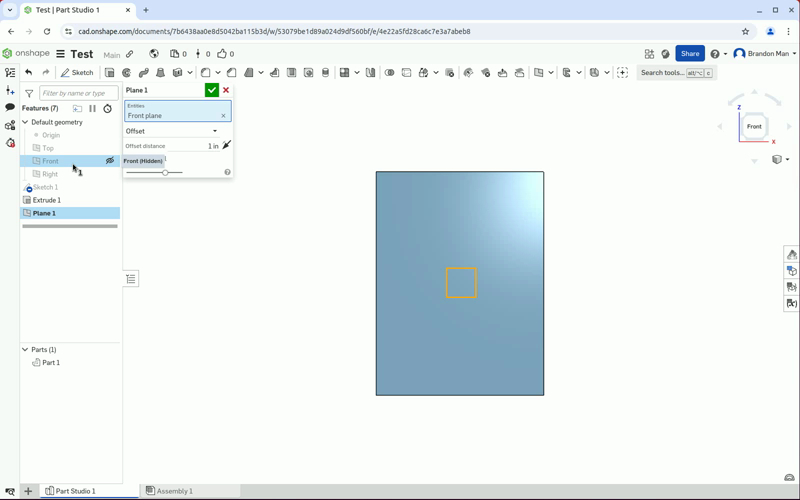
key(tab, 2)
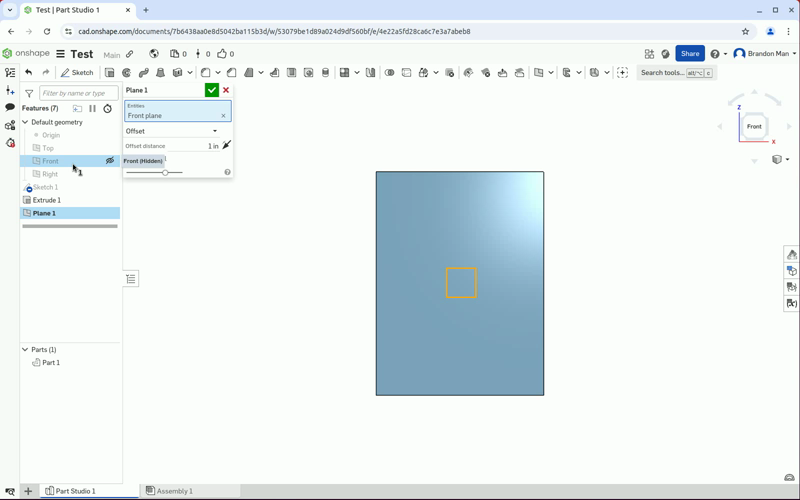
text(1.448)
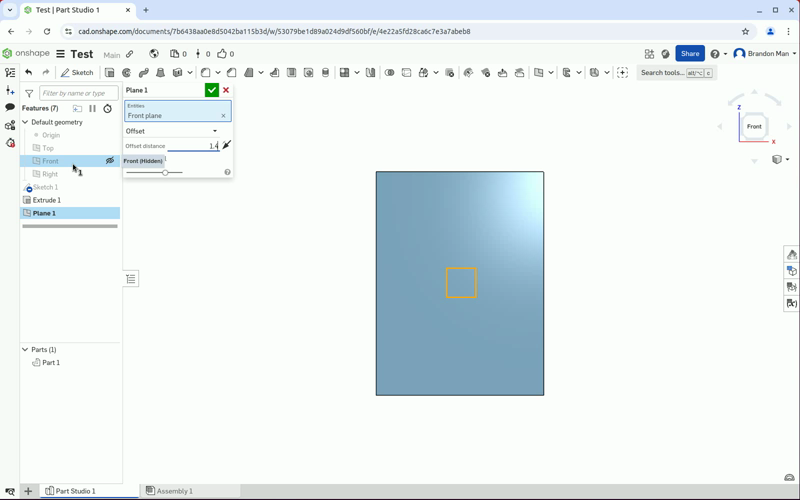
key(enter, 2)
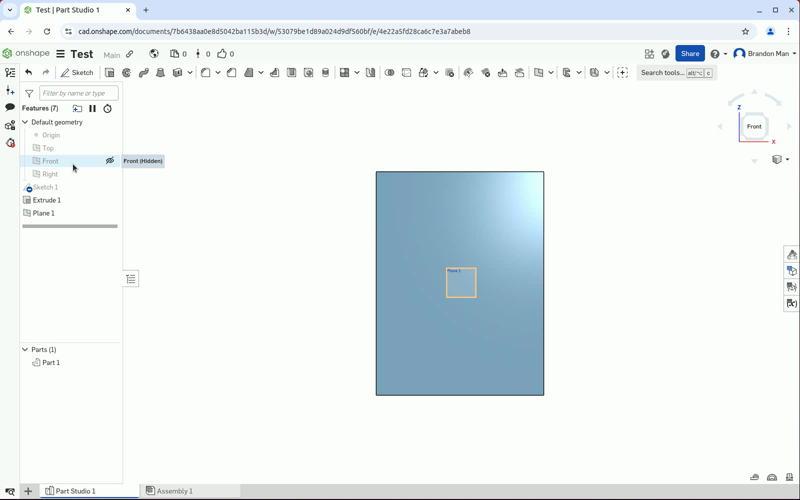
key(shift+s)
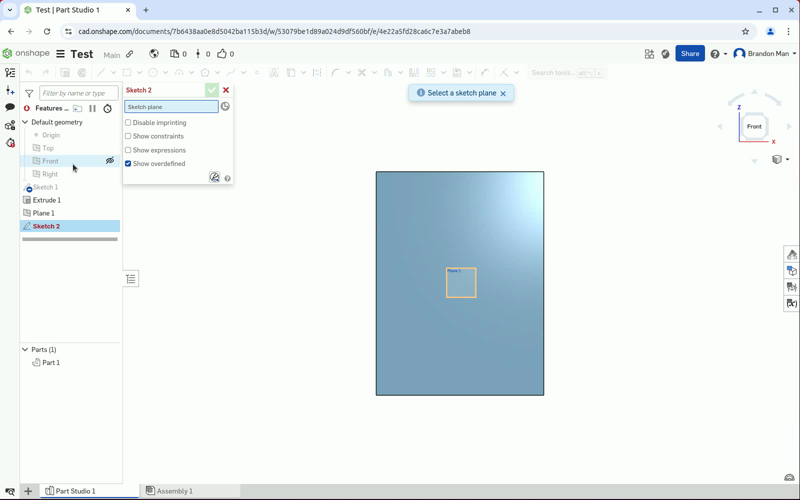
mouse_move(73, 215)
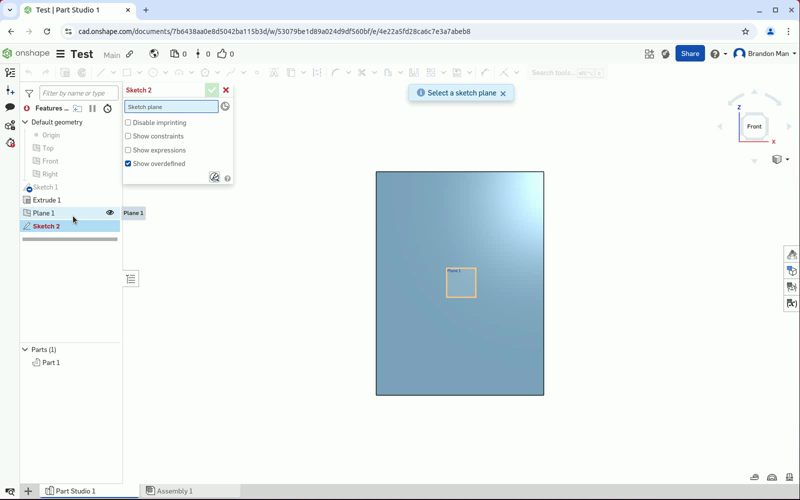
click(73, 215)
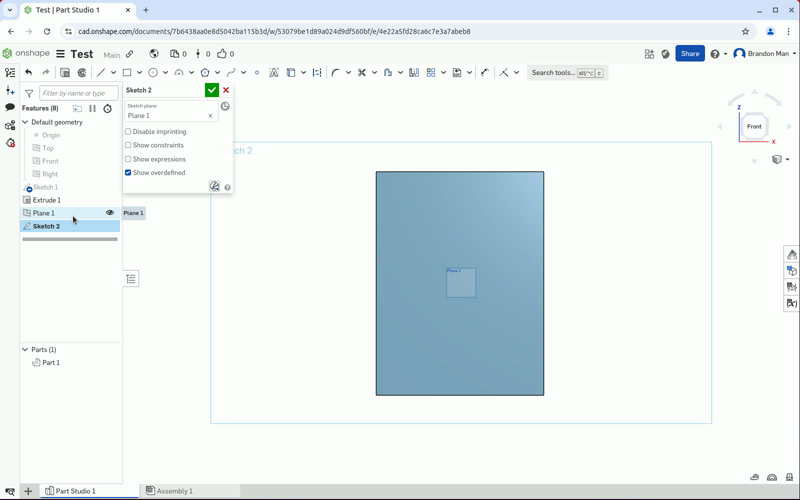
mouse_move(73, 352)
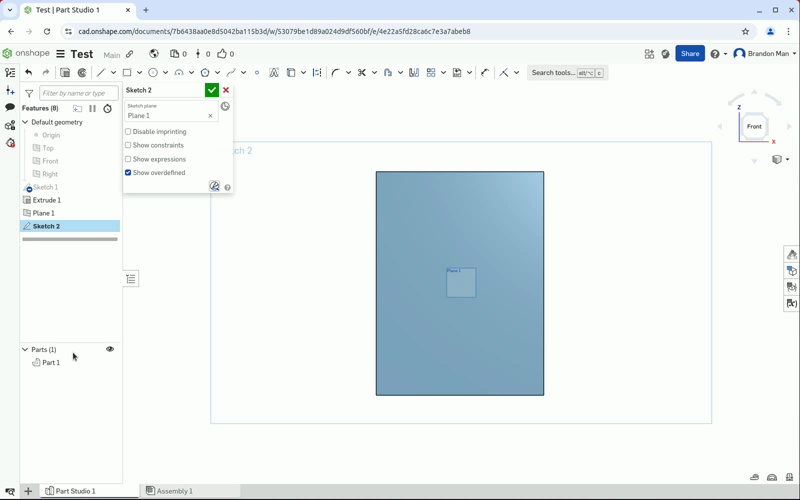
key(y)
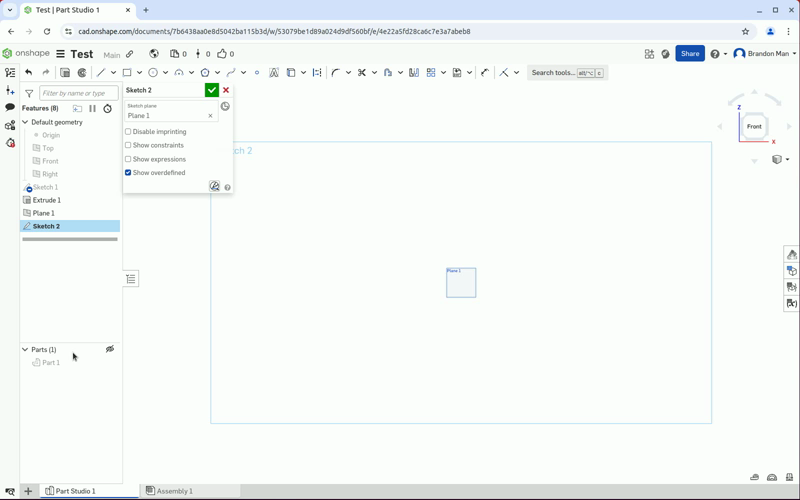
key(c)
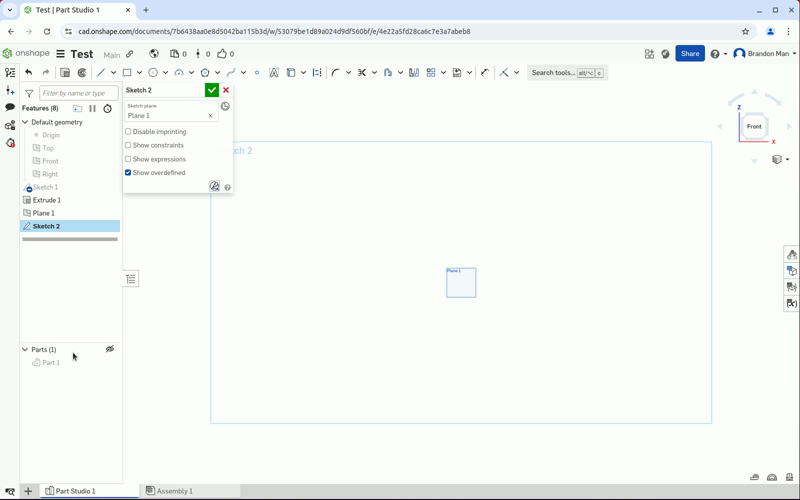
key_down(shift)
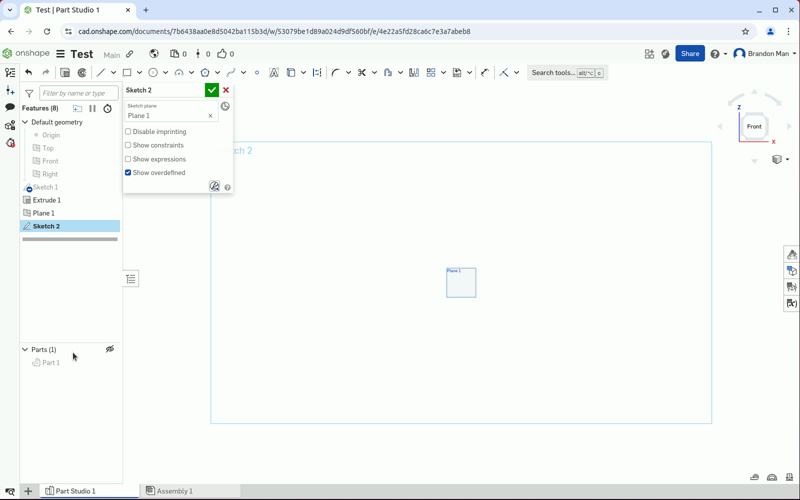
mouse_move(393, 191)
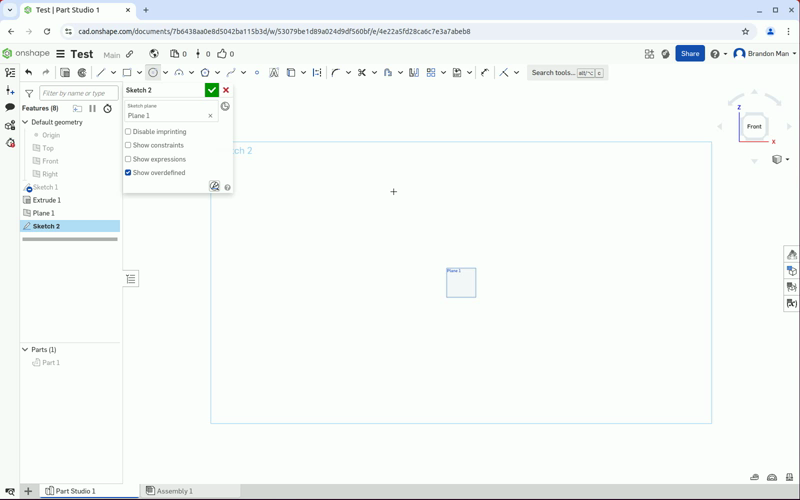
click(393, 191)
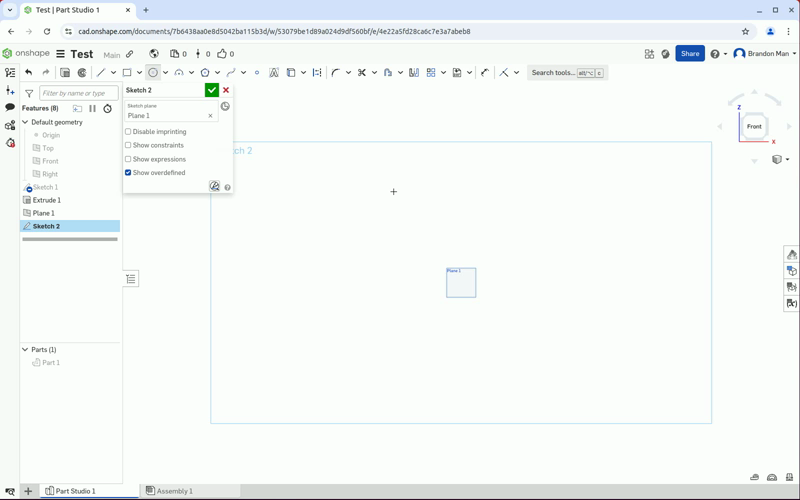
key_up(shift)
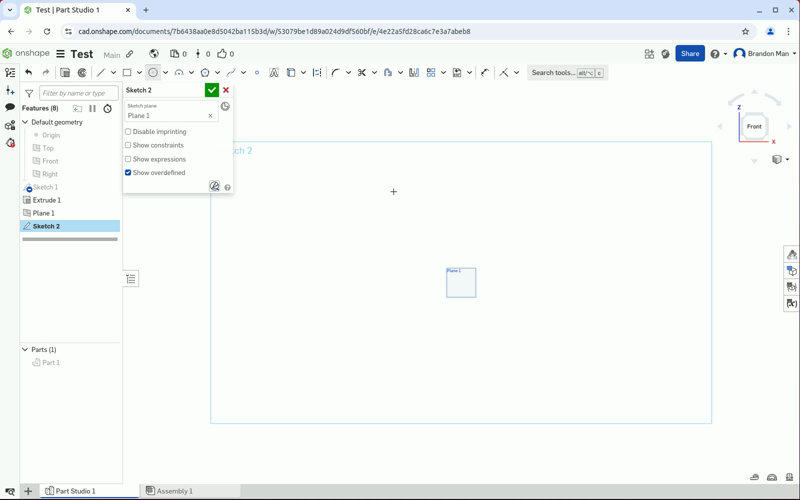
mouse_move(396, 191)
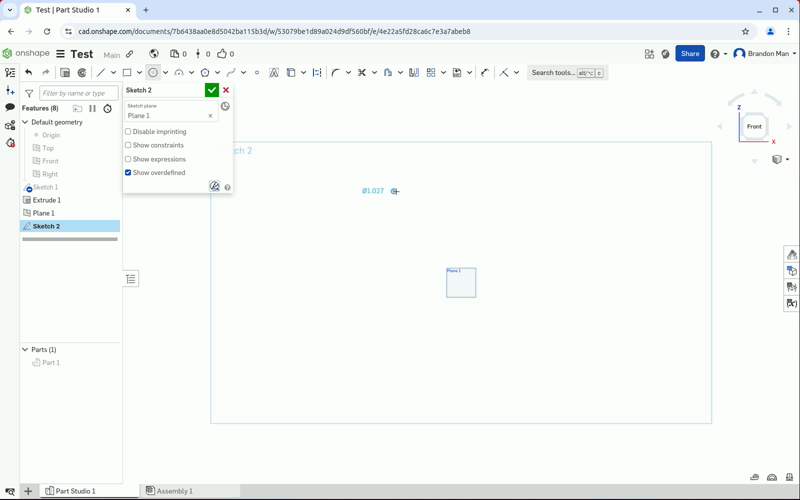
scroll(6)
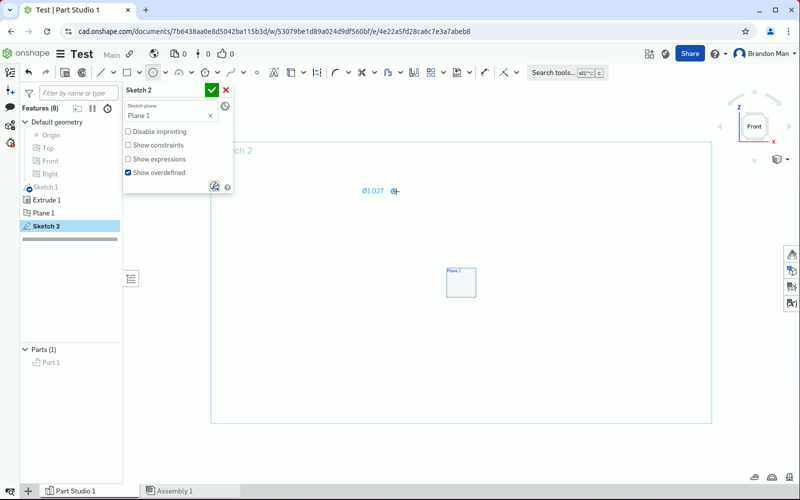
scroll(6)
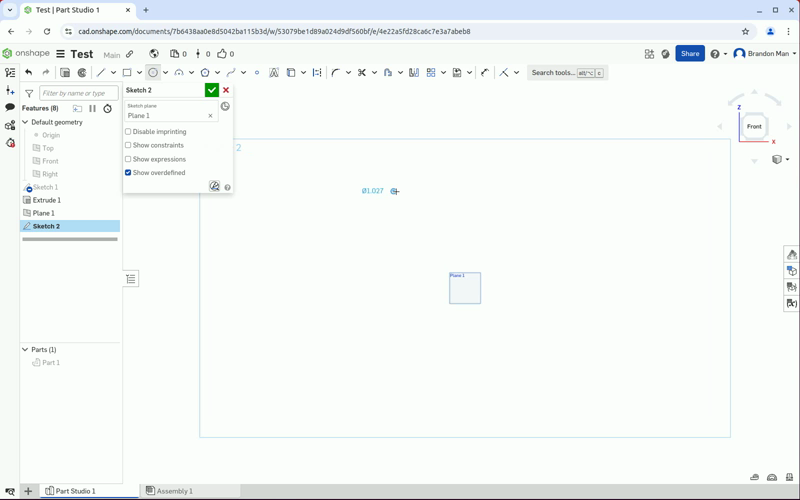
scroll(6)
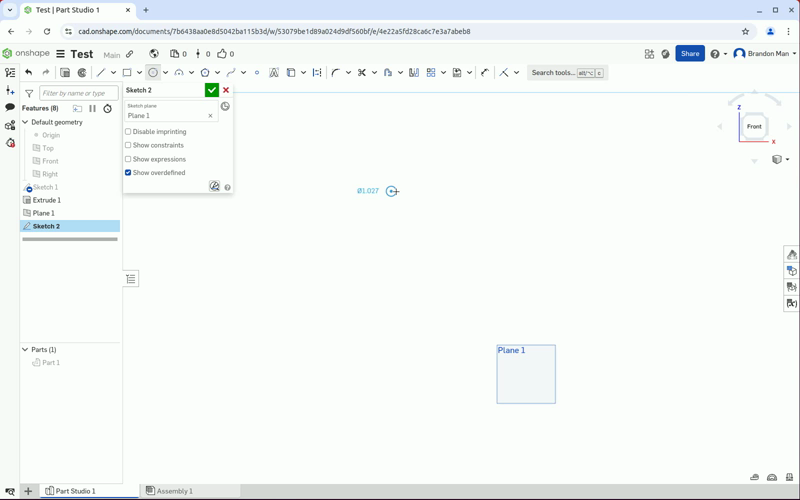
scroll(6)
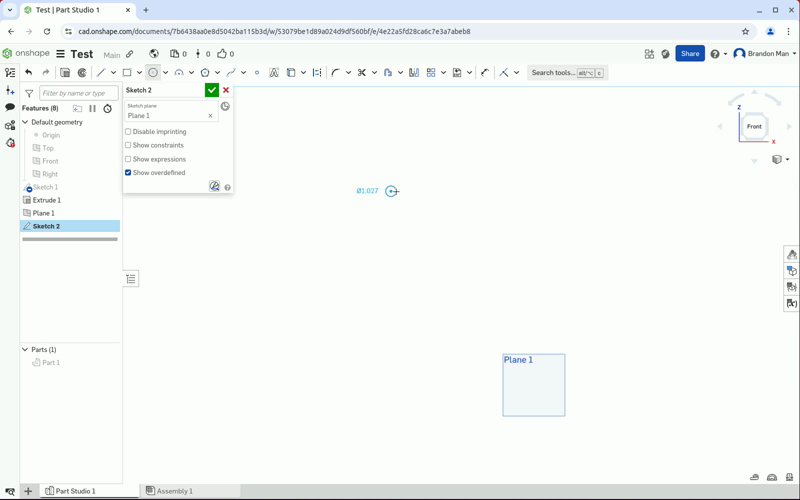
scroll(6)
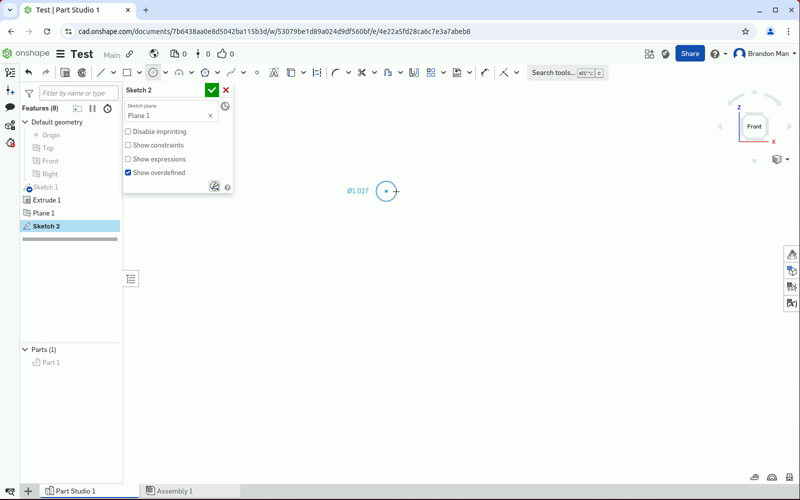
scroll(6)
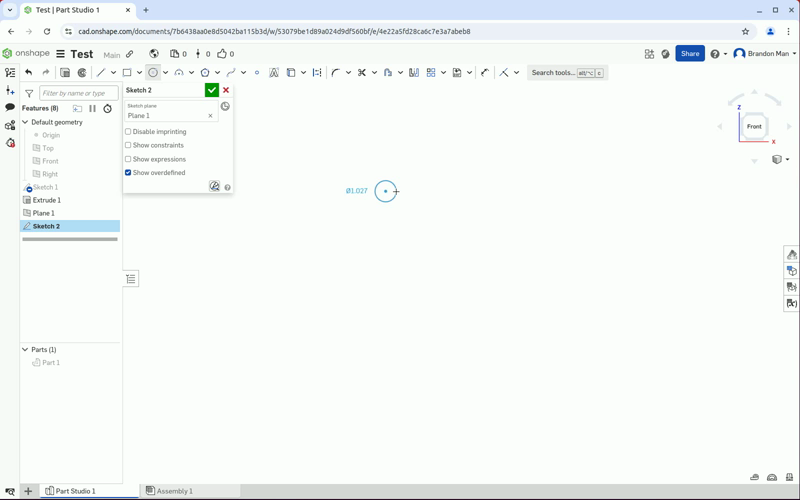
scroll(6)
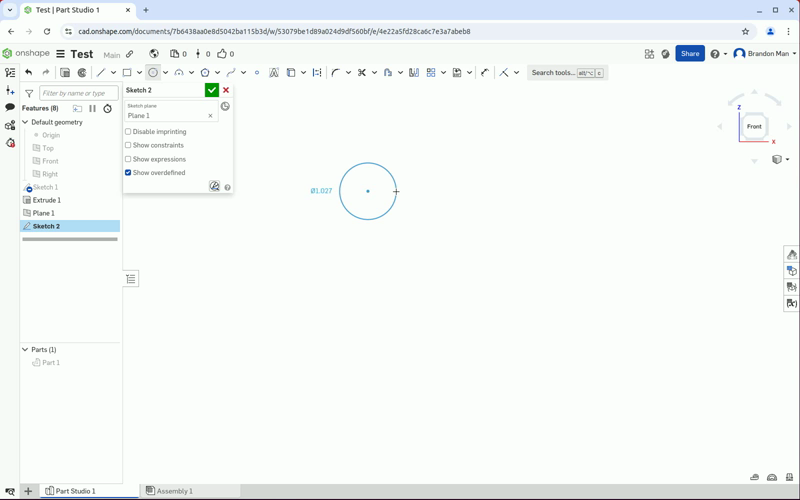
click(396, 191)
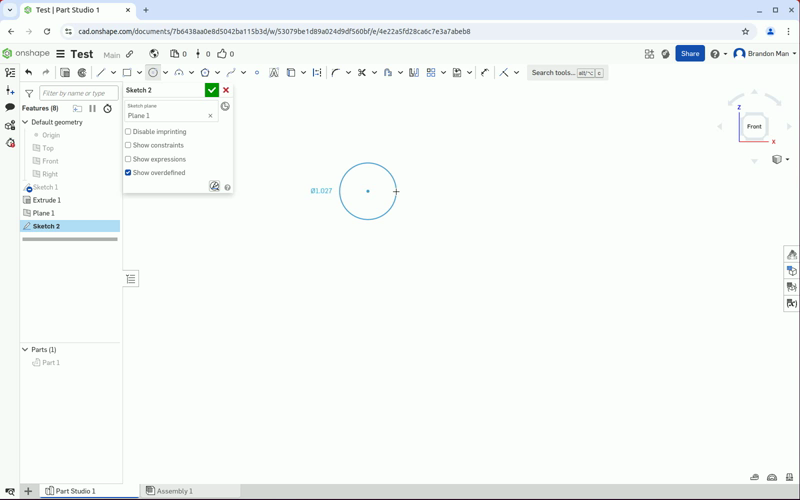
scroll(-6)
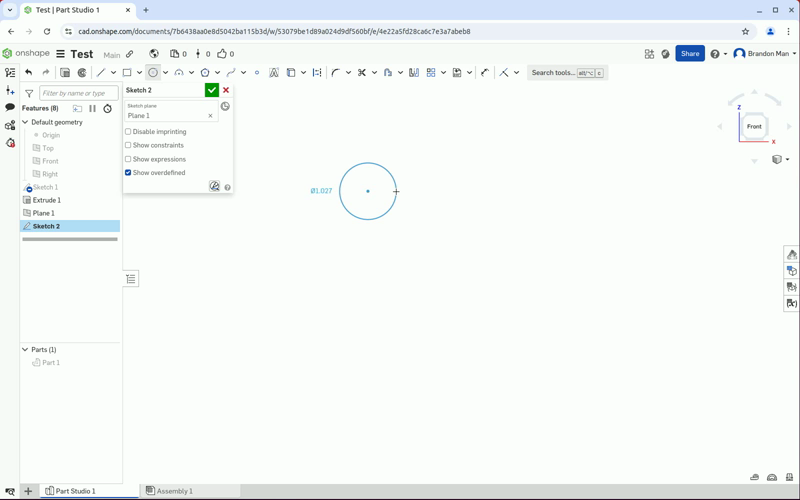
scroll(-6)
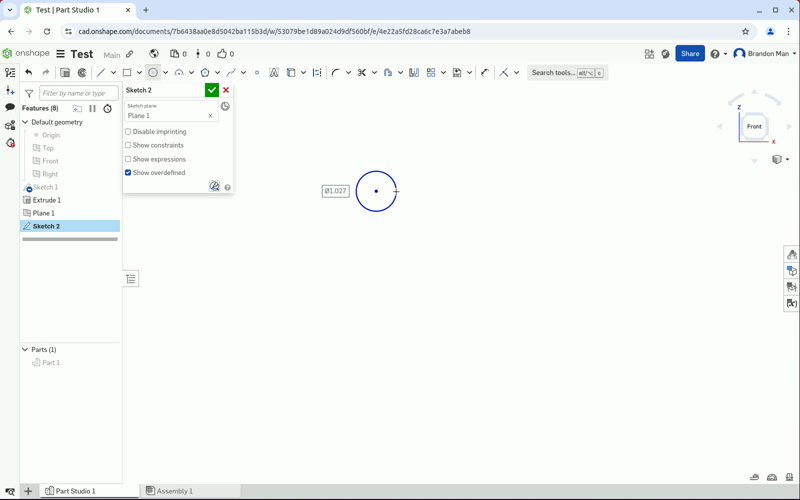
scroll(-6)
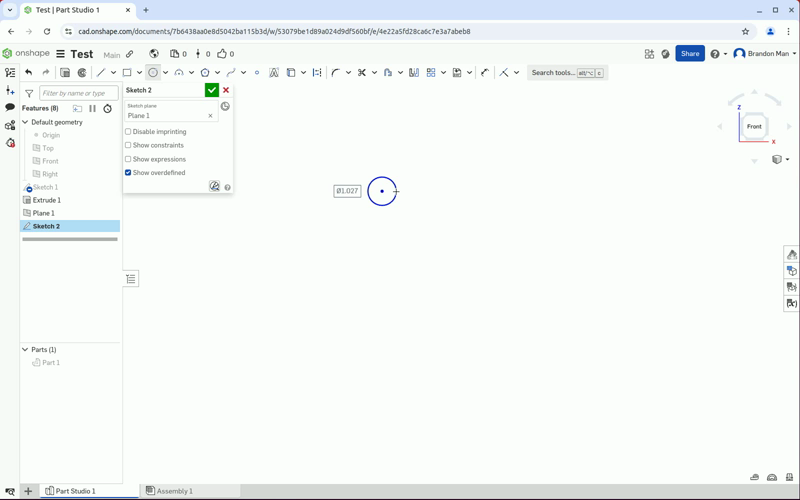
scroll(-6)
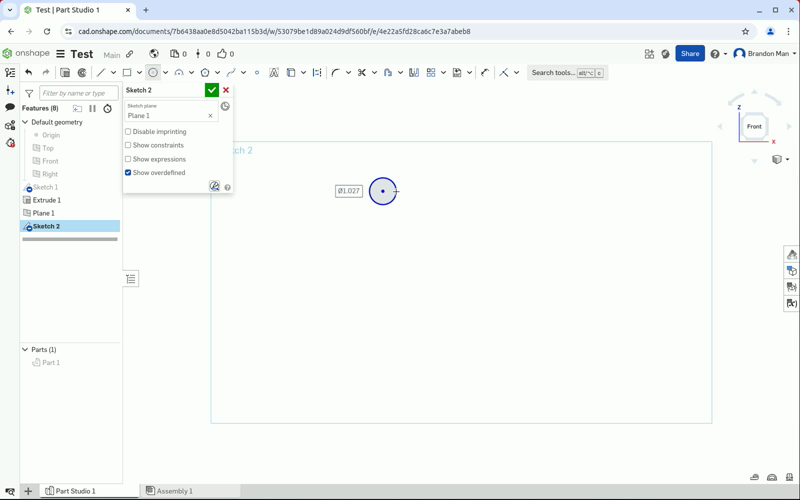
scroll(-6)
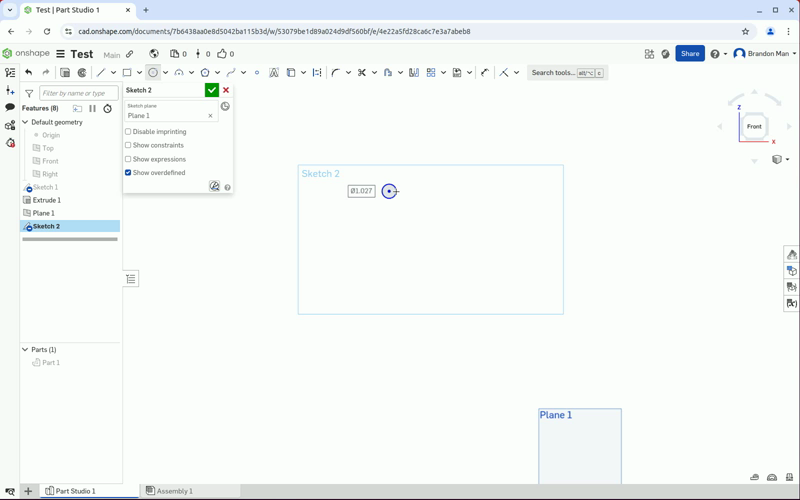
scroll(-6)
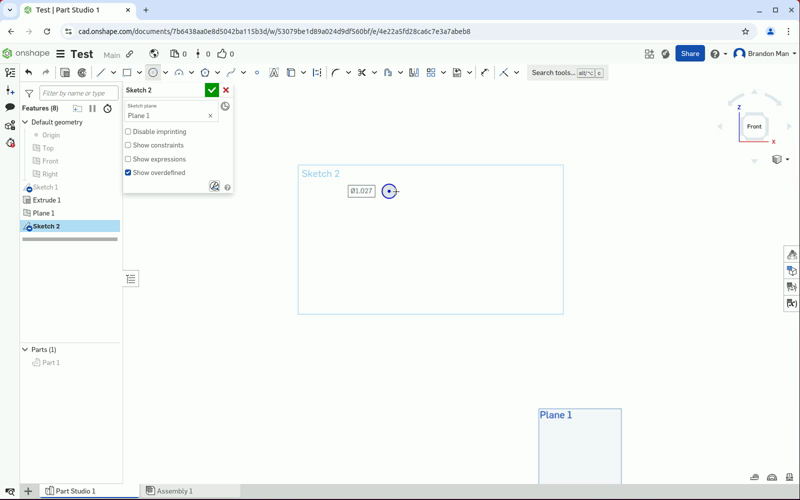
scroll(-6)
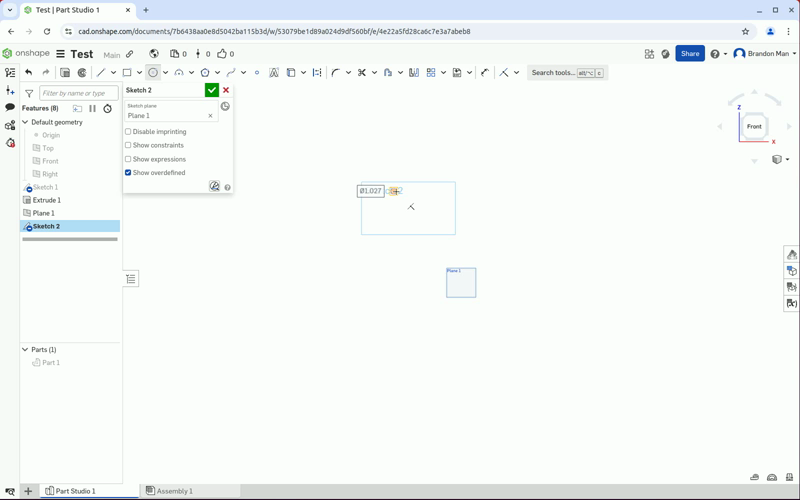
key(esc)
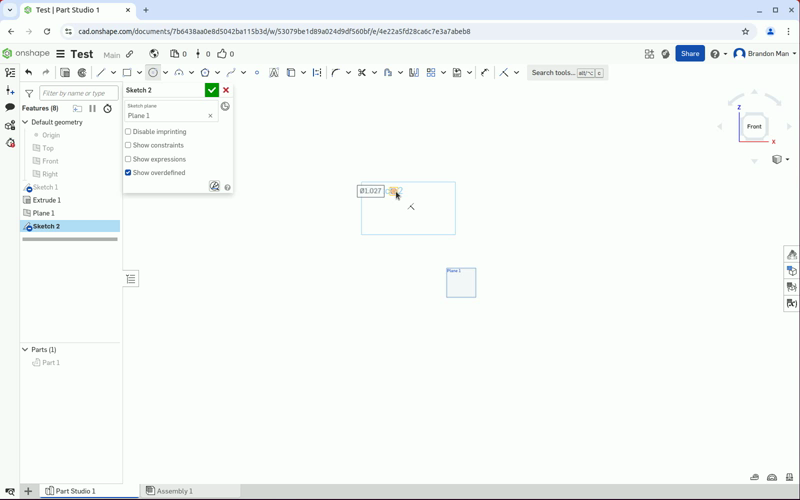
mouse_move(392, 191)
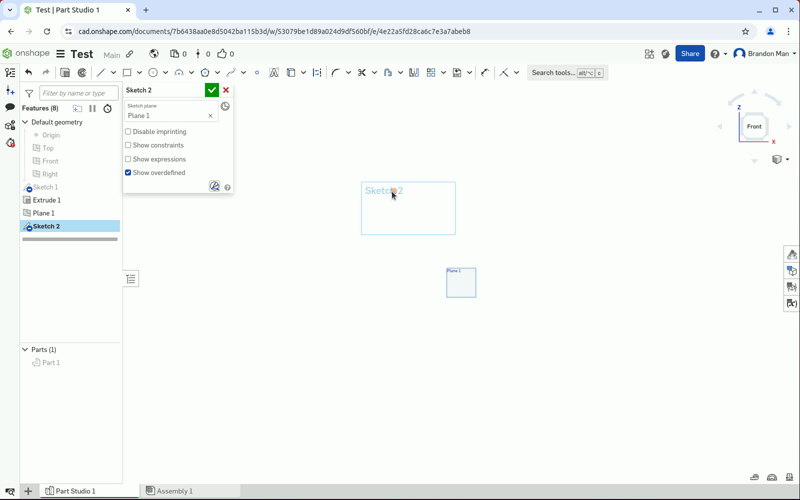
scroll(6)
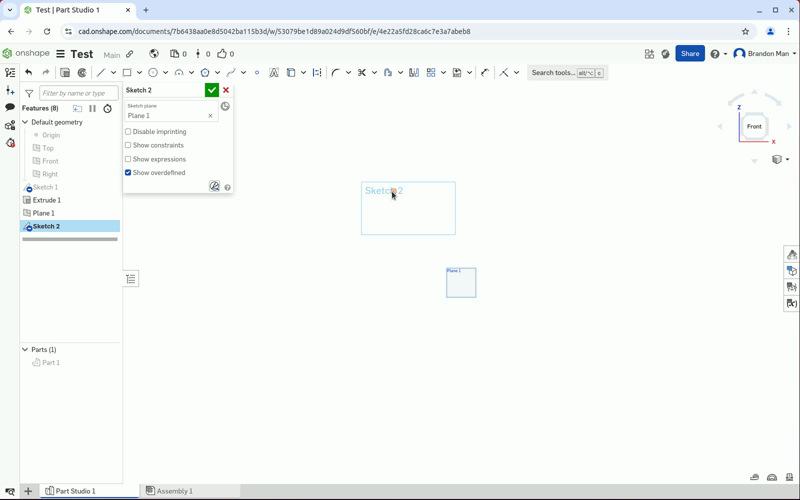
scroll(6)
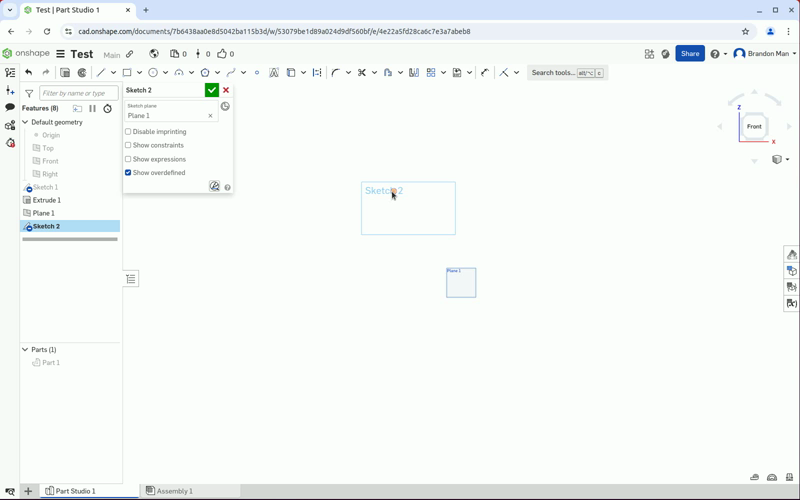
scroll(6)
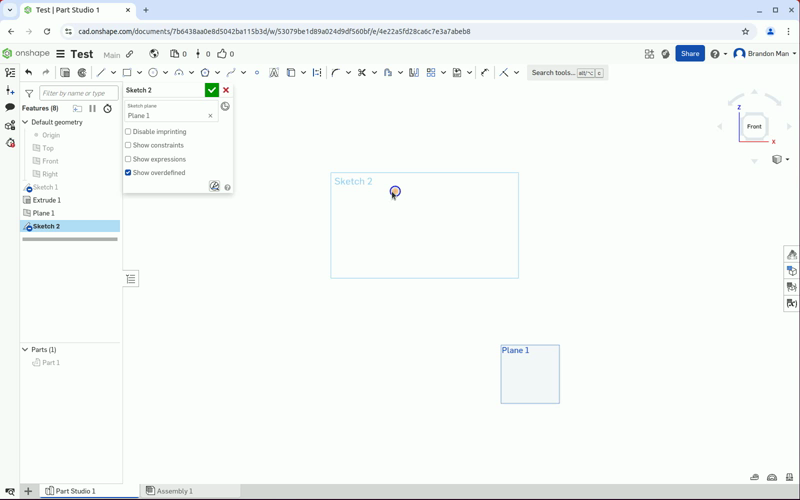
scroll(6)
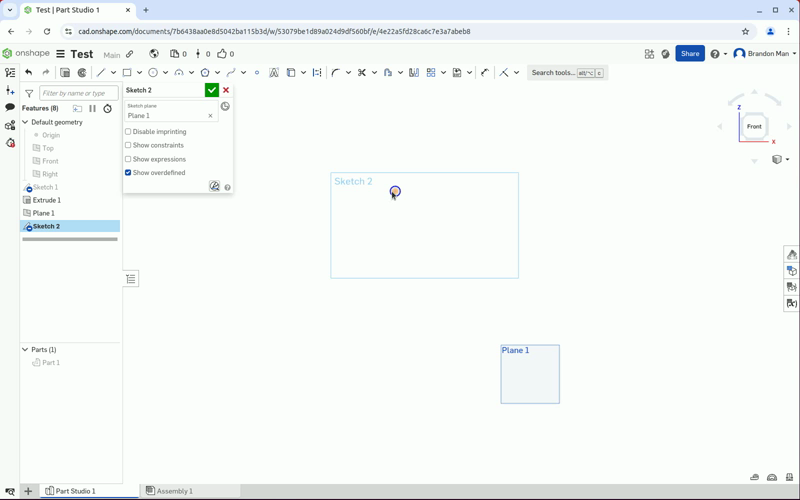
scroll(6)
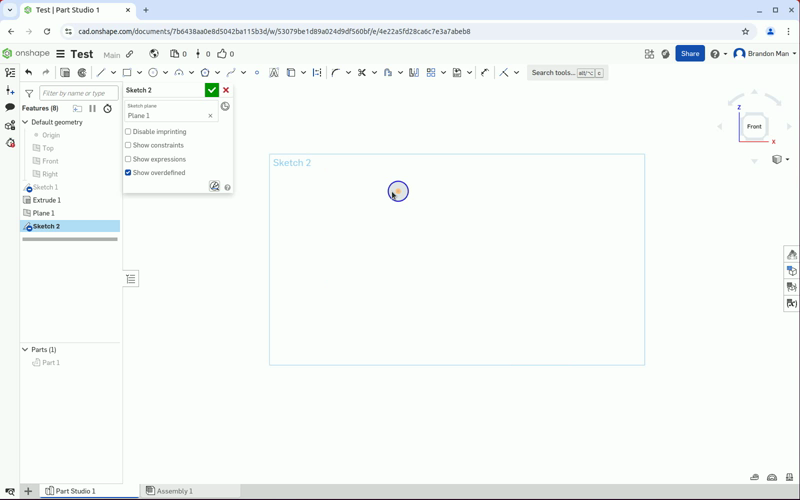
scroll(6)
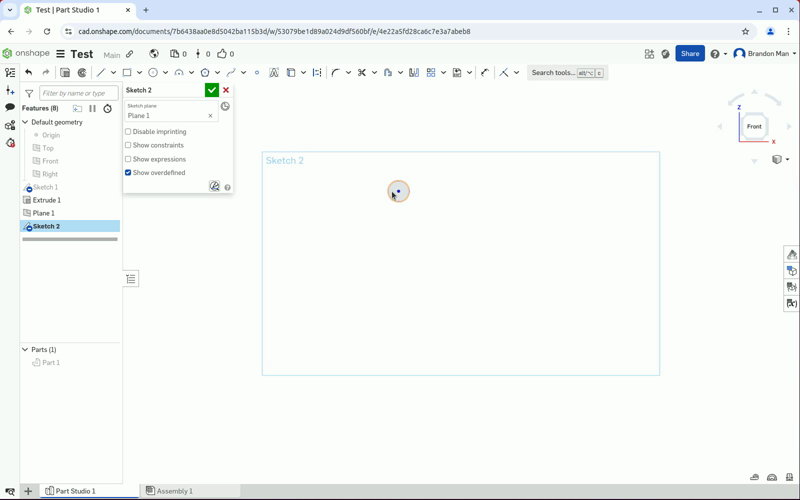
scroll(6)
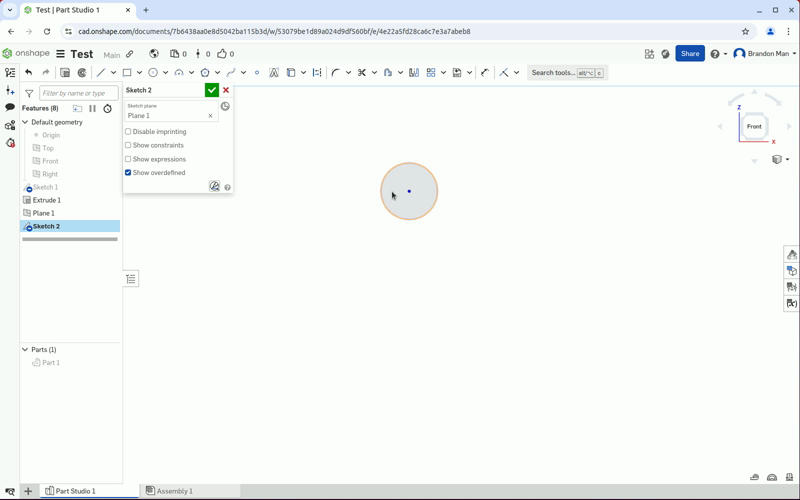
click(392, 191)
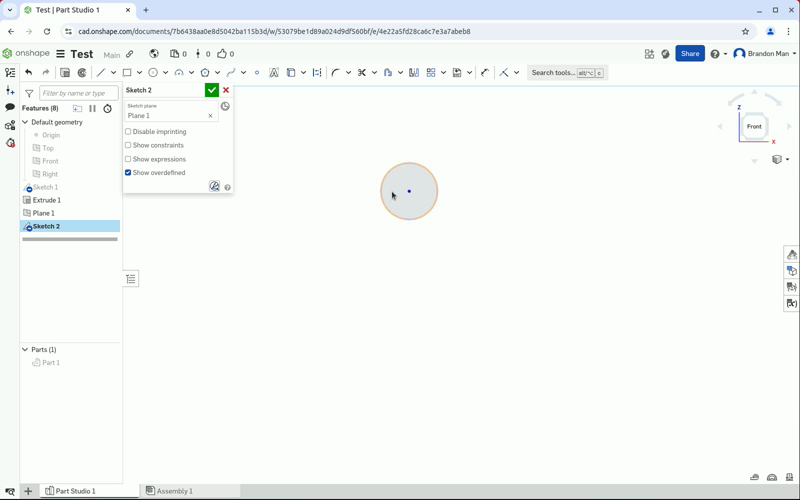
scroll(-6)
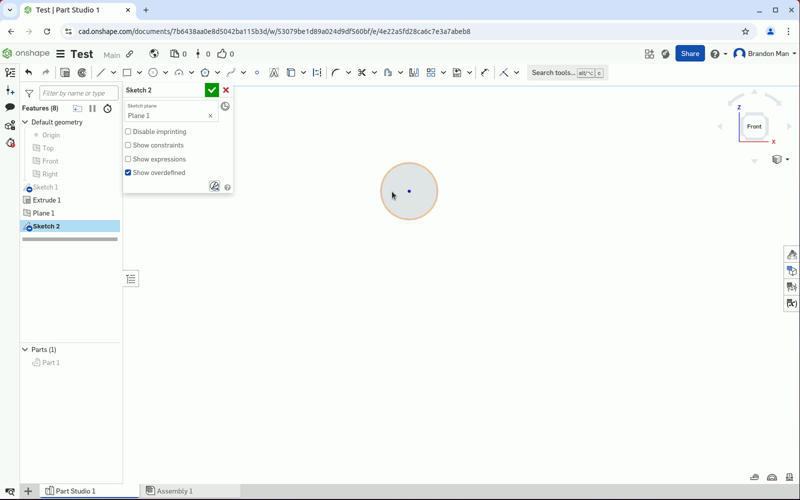
scroll(-6)
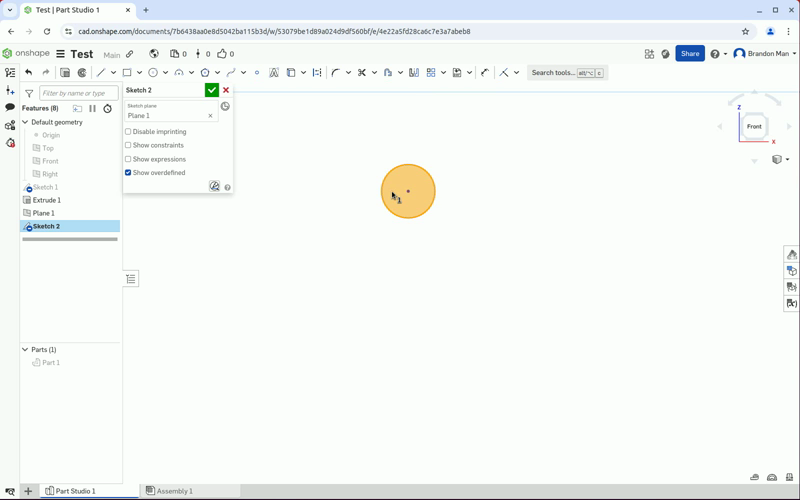
scroll(-6)
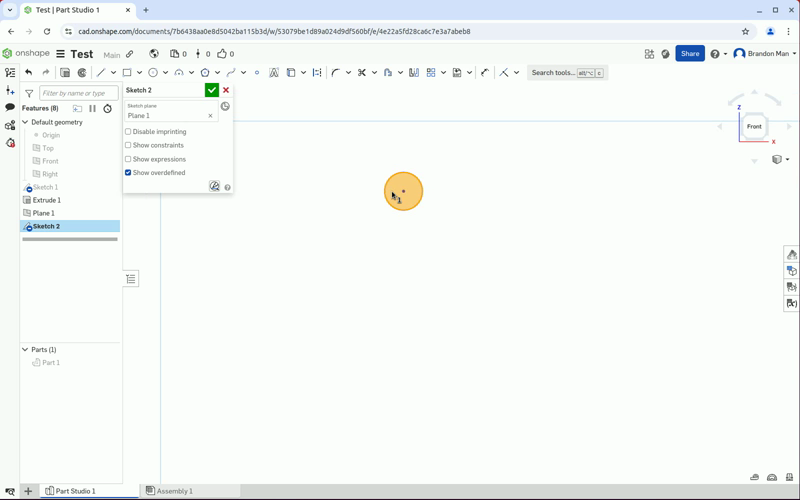
scroll(-6)
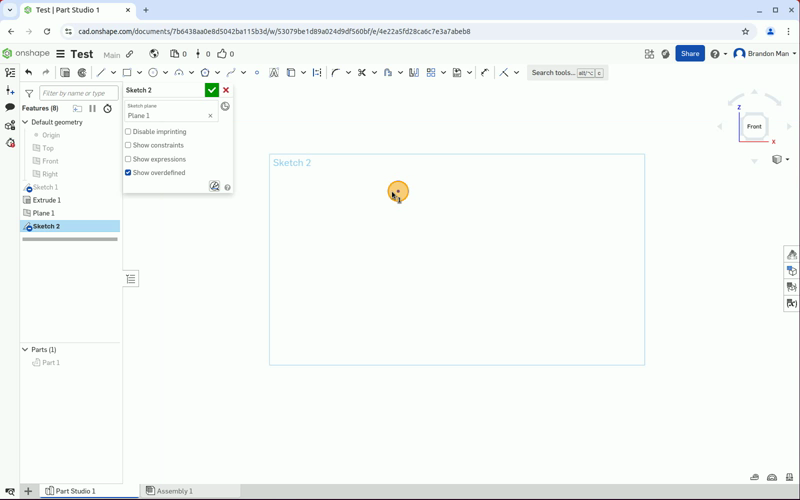
scroll(-6)
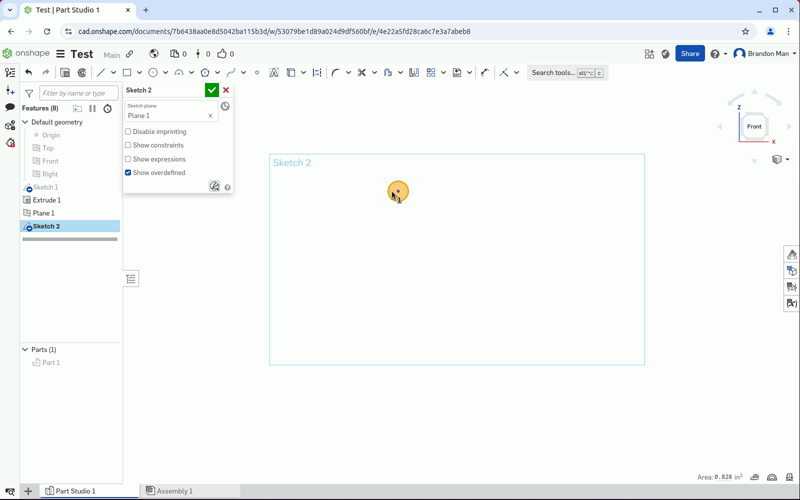
scroll(-6)
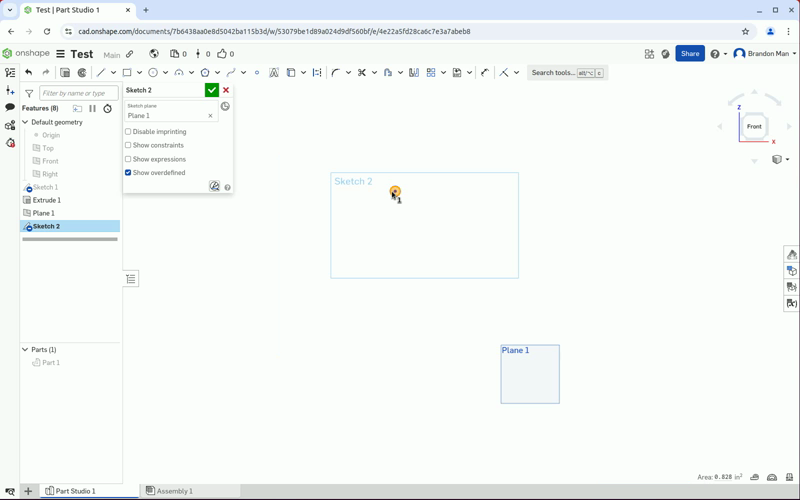
scroll(-6)
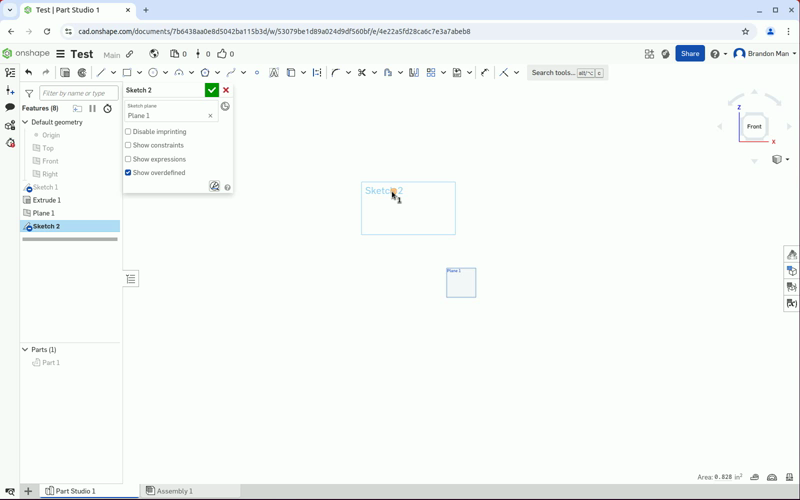
mouse_move(73, 352)
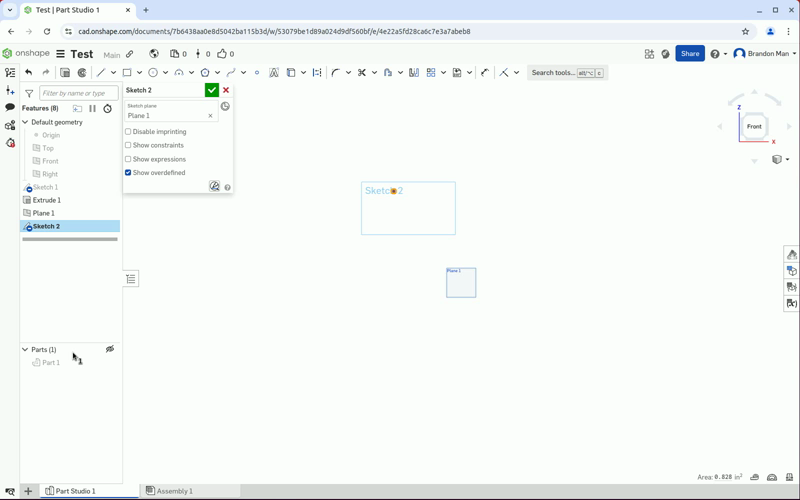
key(shift+y)
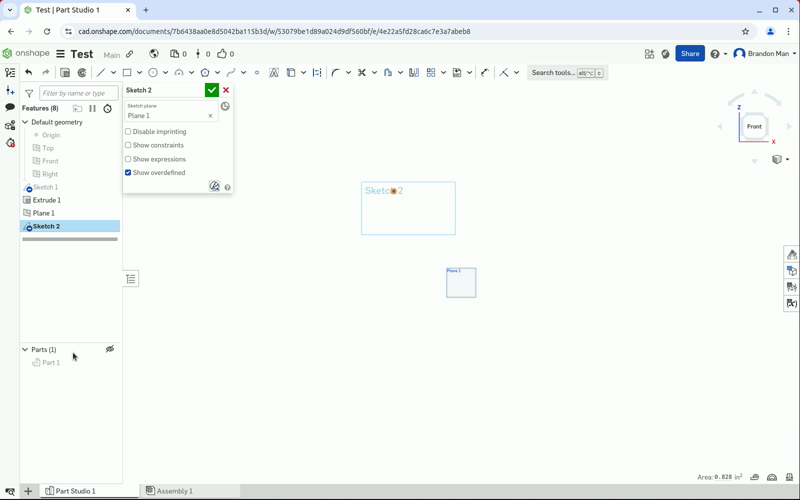
key(shift+e)
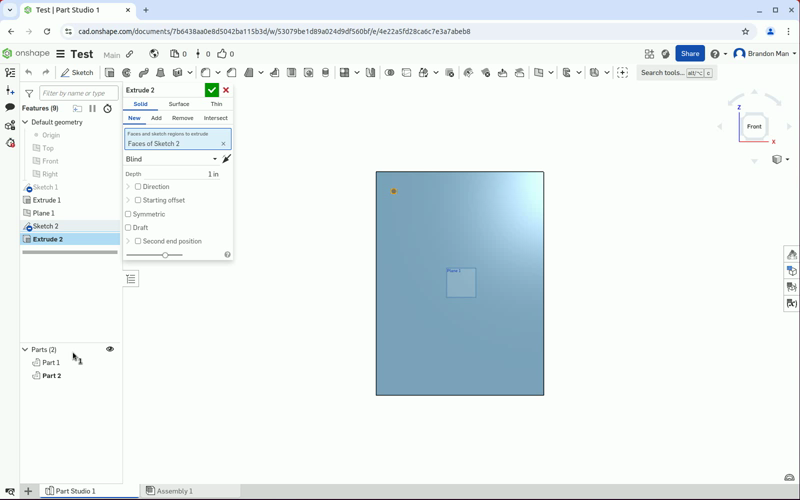
mouse_move(143, 106)
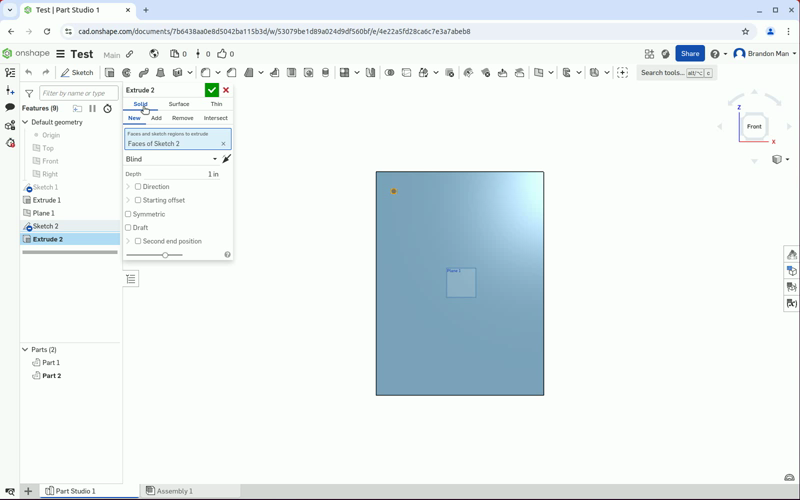
click(143, 106)
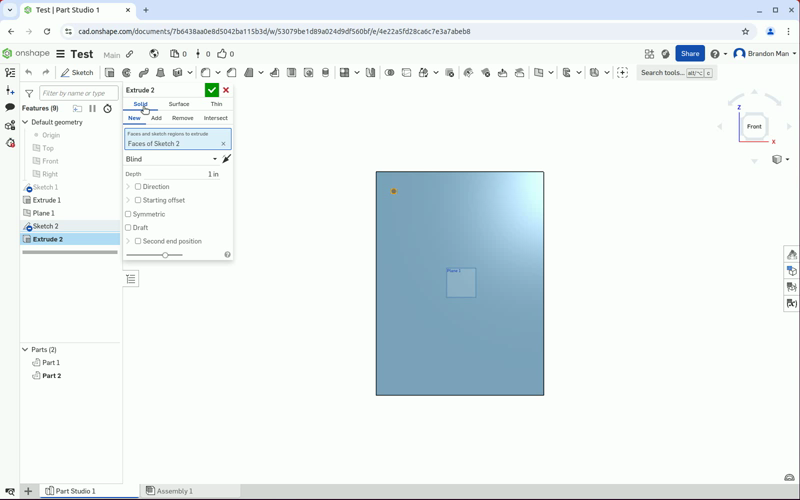
mouse_move(186, 120)
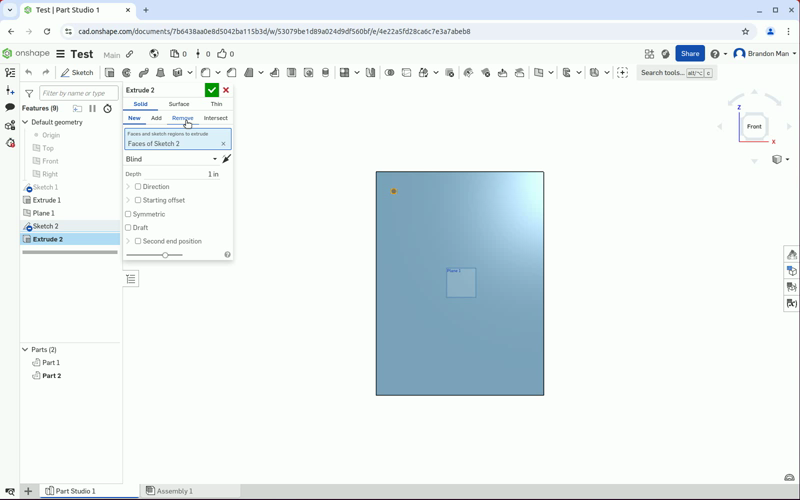
click(186, 120)
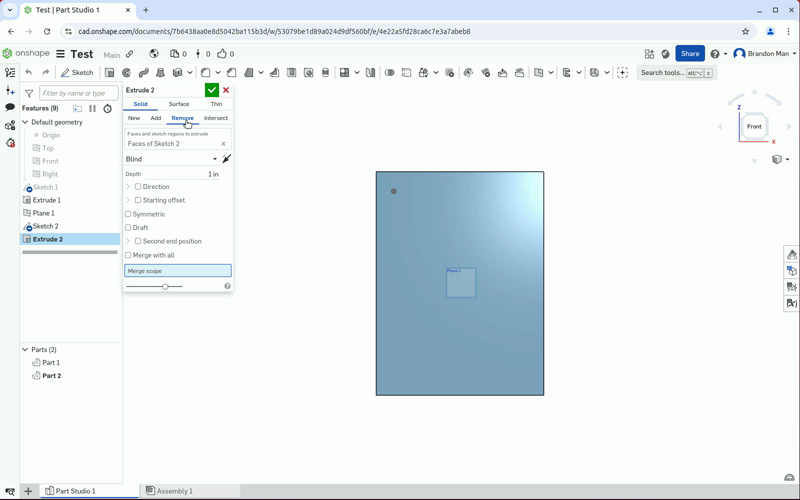
key(tab, 4)
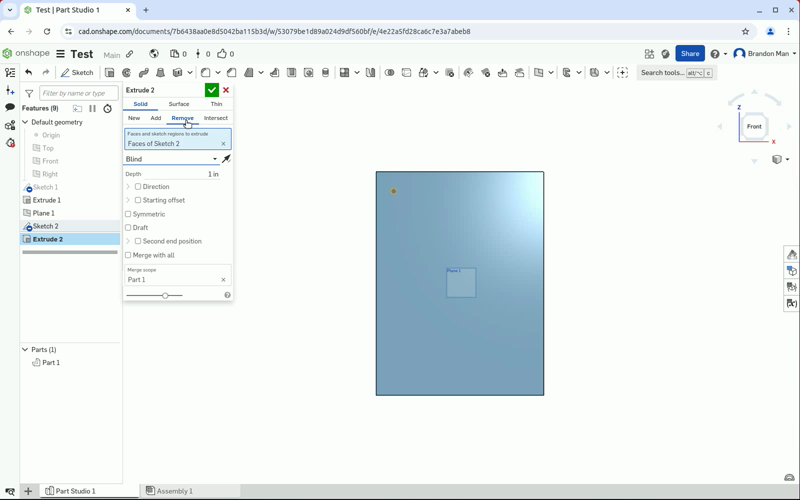
text(1.444)
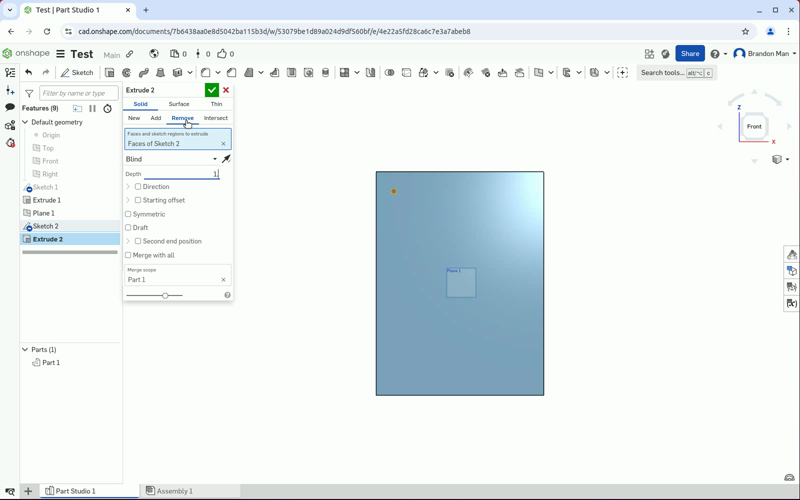
key(tab, 6)
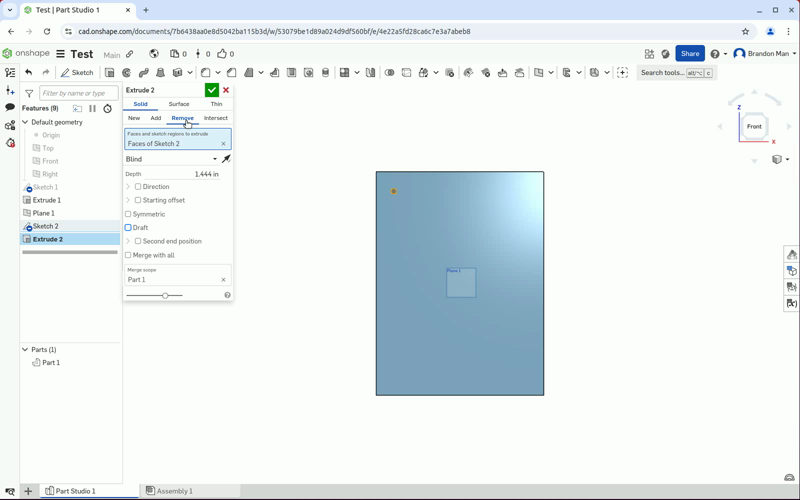
key(space)
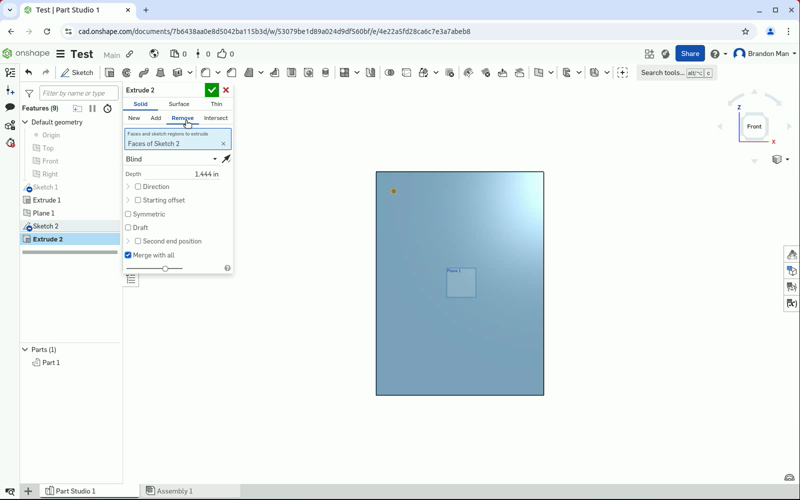
key(enter)
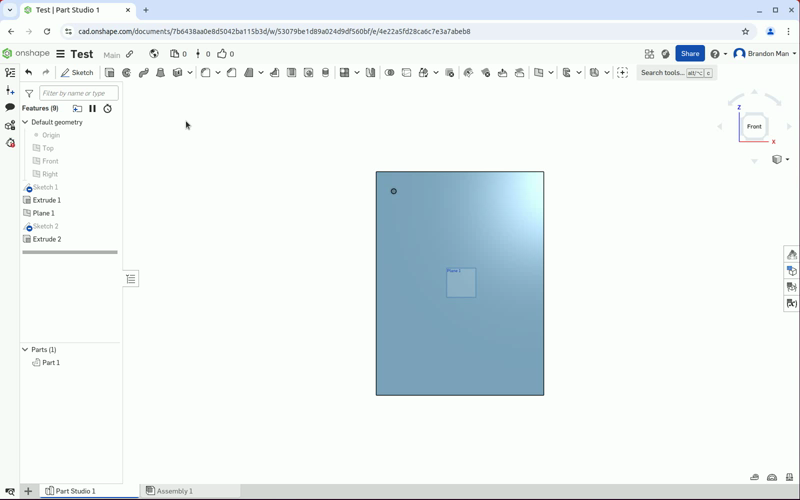
key(shift+h)
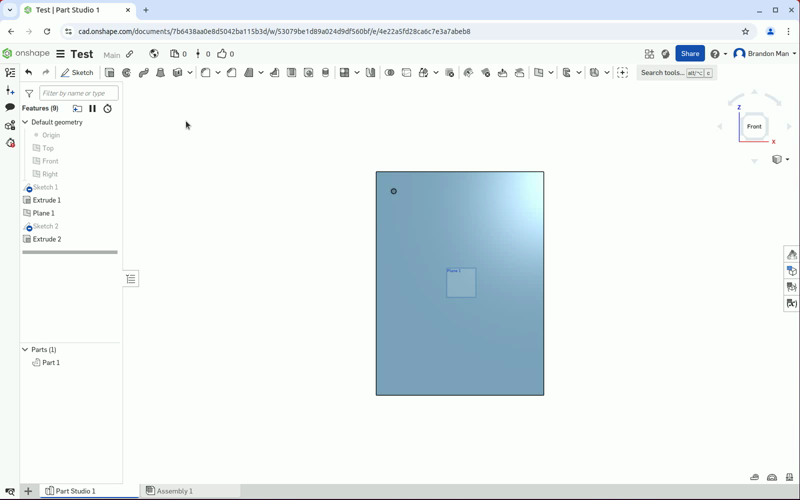
key(shift+h)
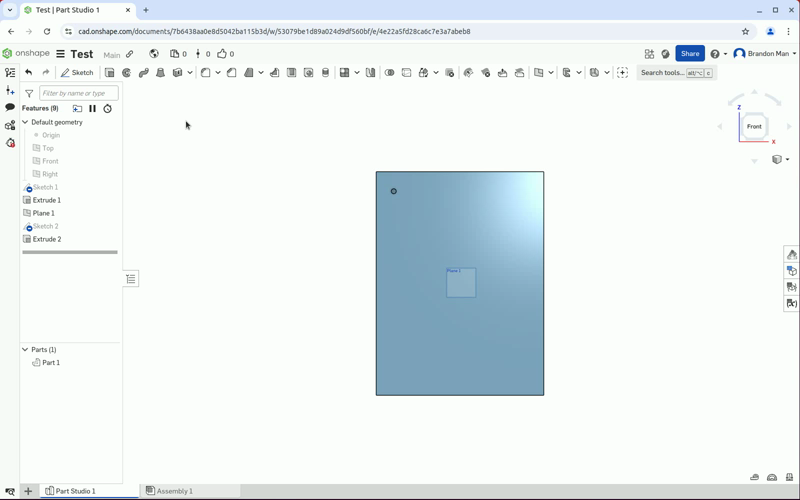
mouse_move(73, 189)
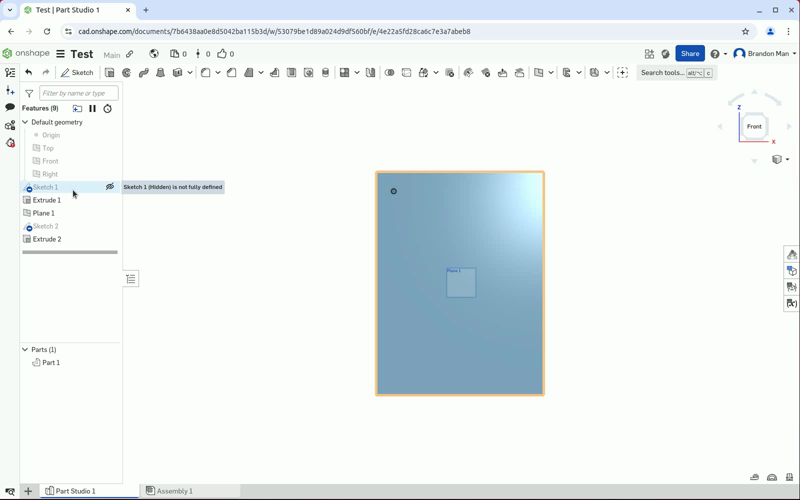
click(73, 189)
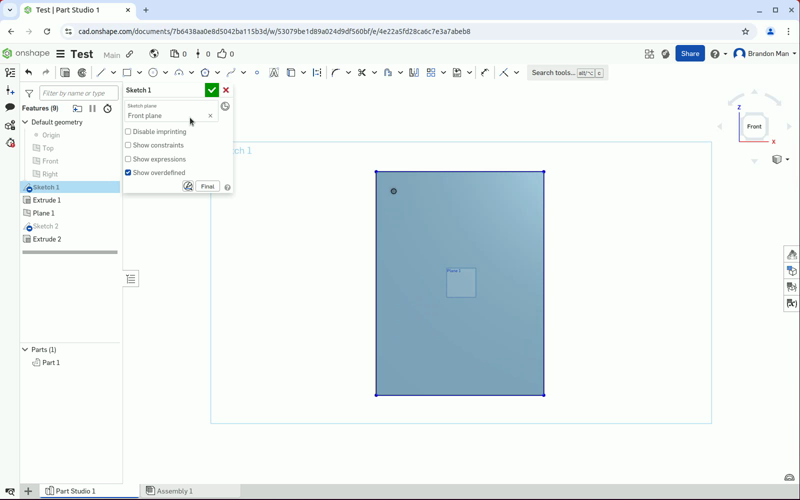
mouse_move(229, 92)
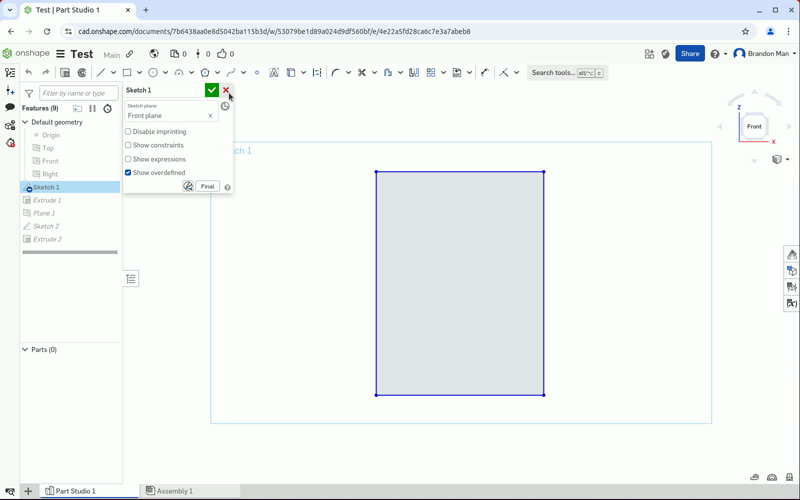
click(229, 92)
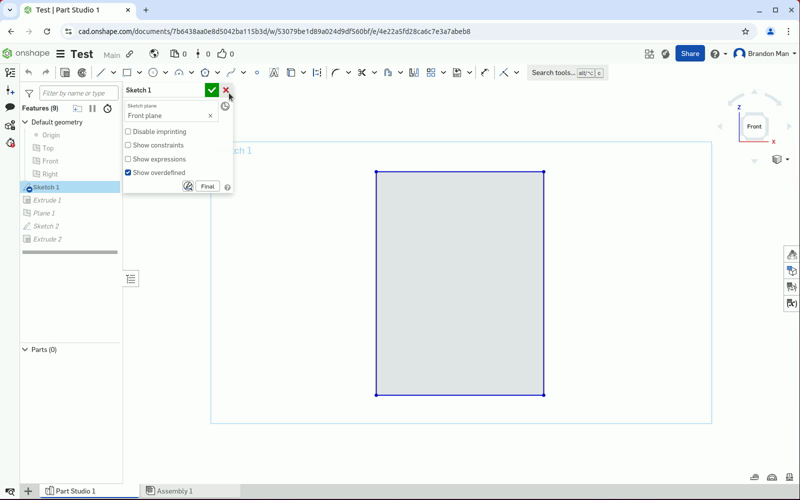
key(shift+s)
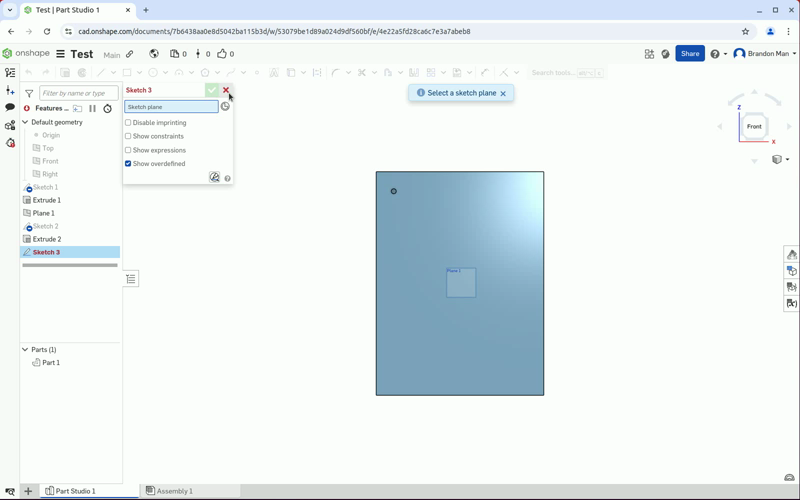
mouse_move(73, 215)
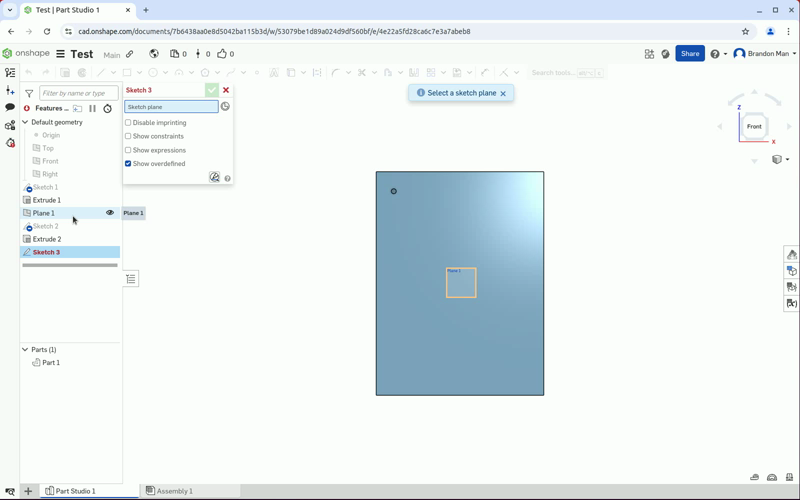
click(73, 215)
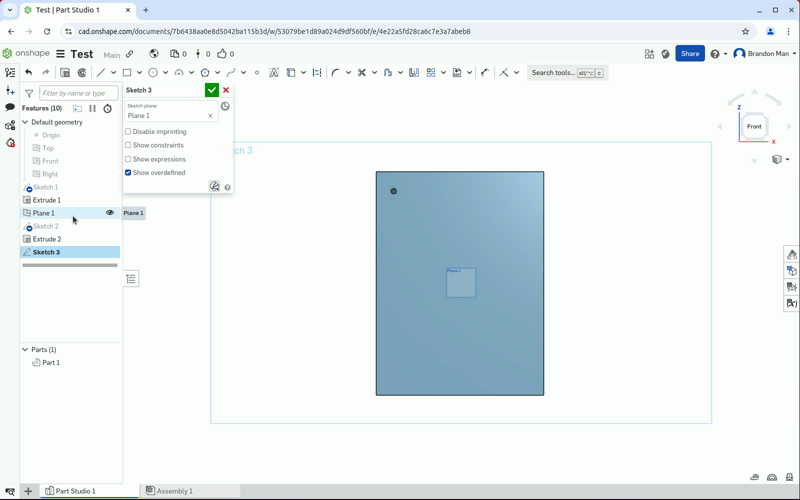
mouse_move(73, 352)
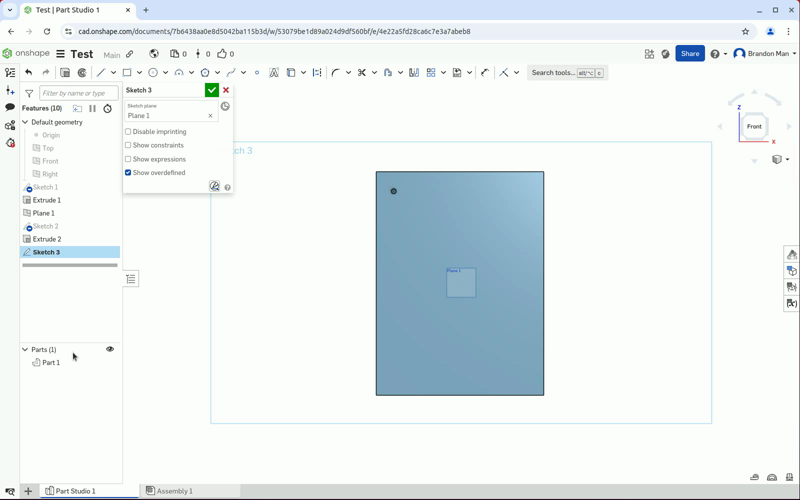
key(y)
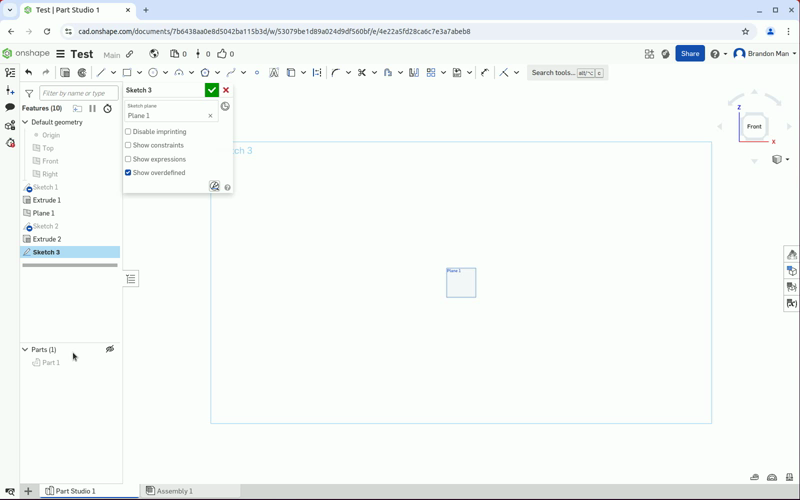
key(c)
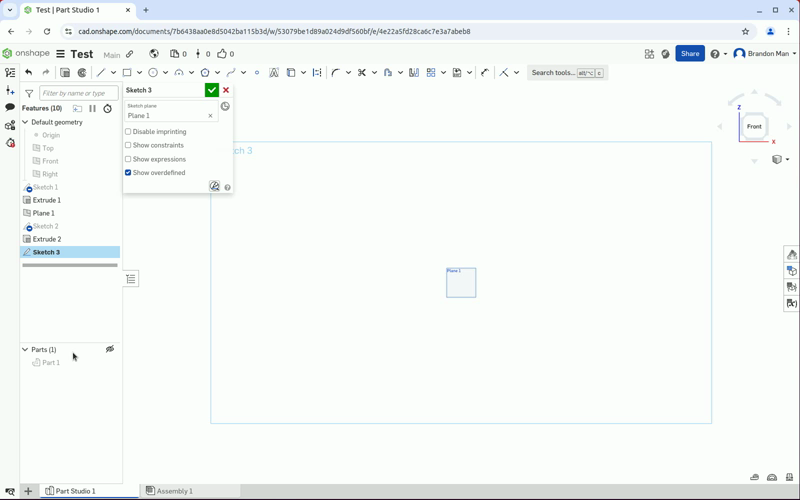
key_down(shift)
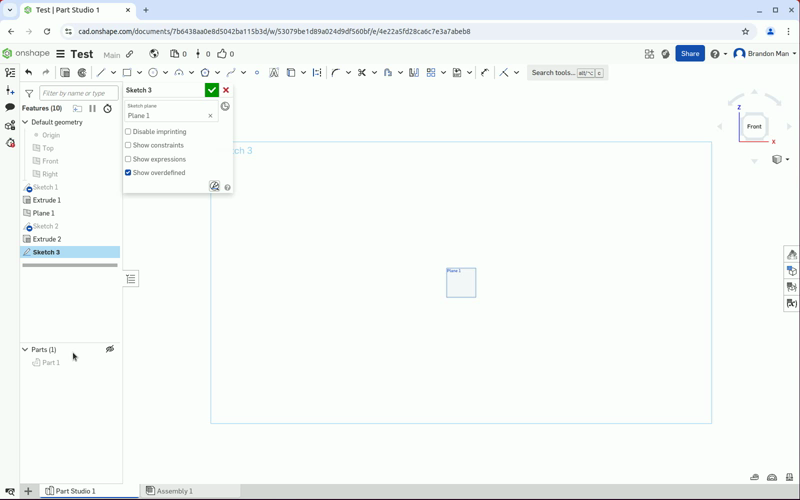
mouse_move(393, 205)
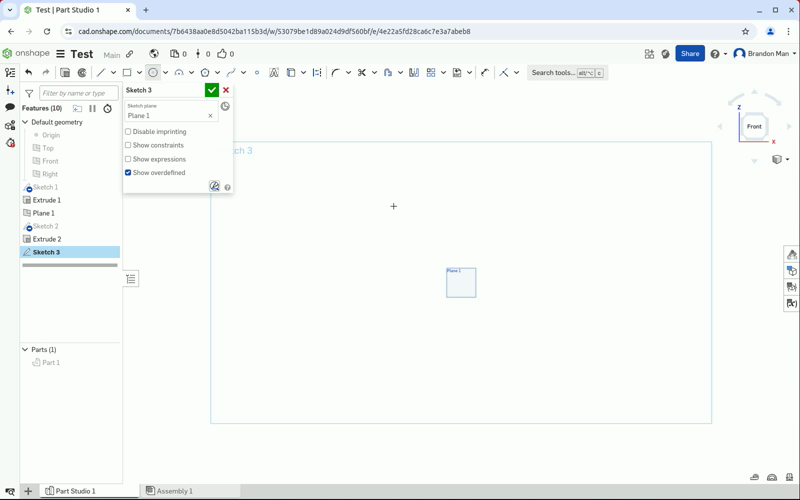
click(393, 205)
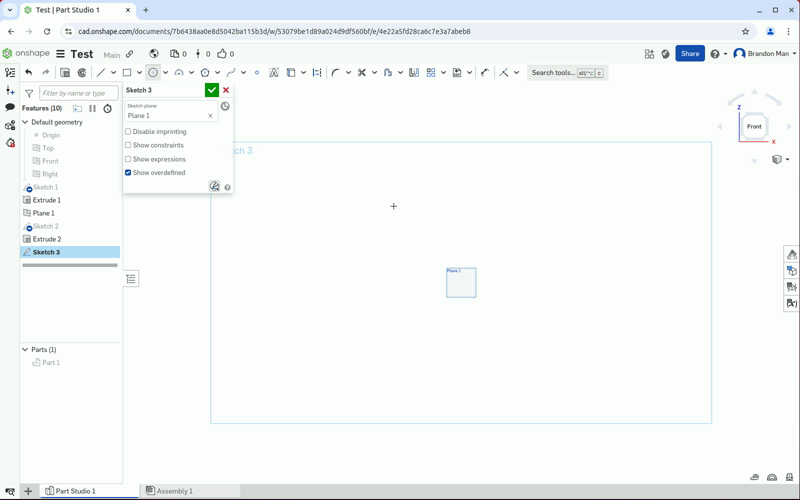
key_up(shift)
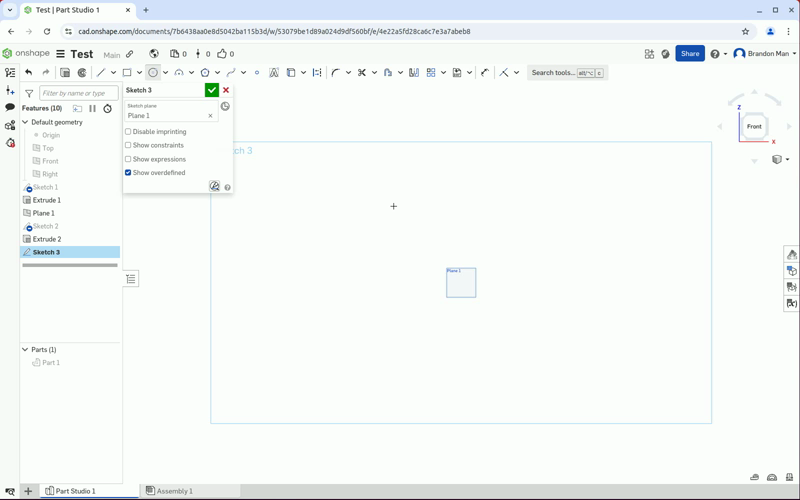
mouse_move(396, 205)
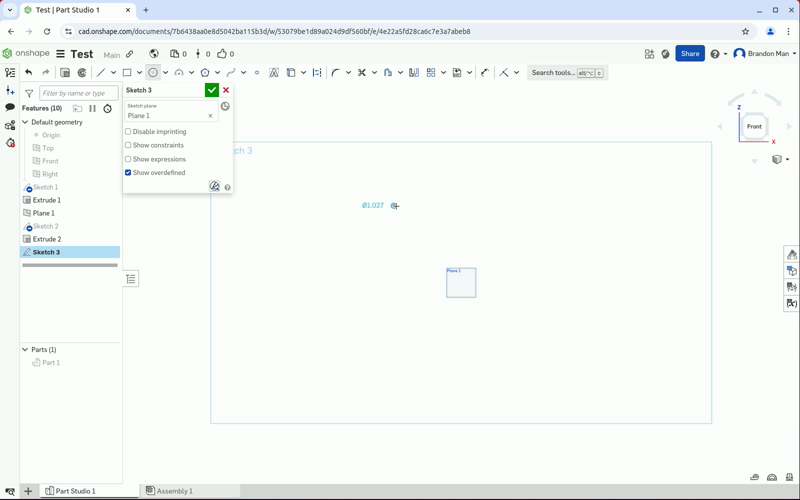
scroll(6)
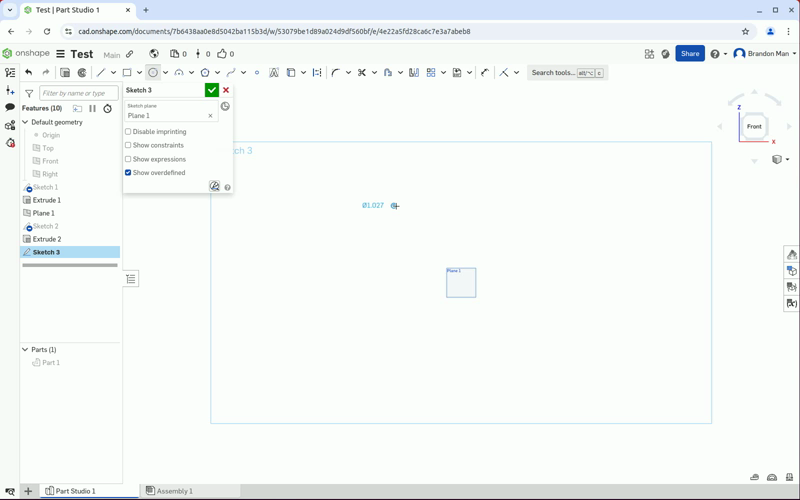
scroll(6)
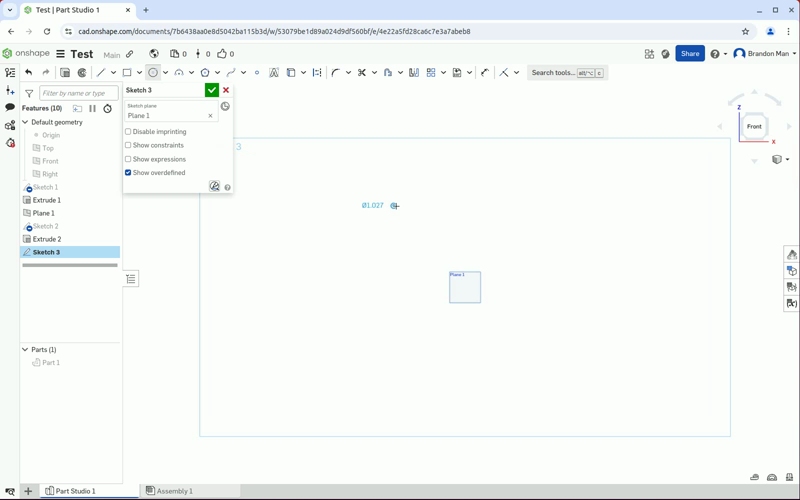
scroll(6)
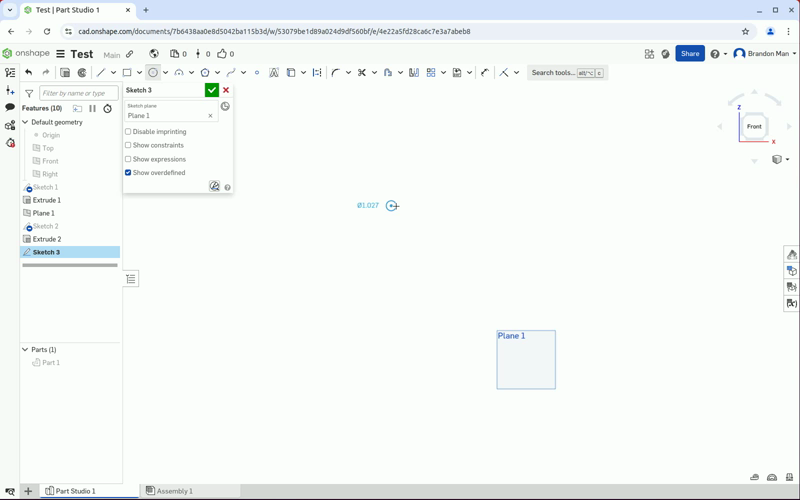
scroll(6)
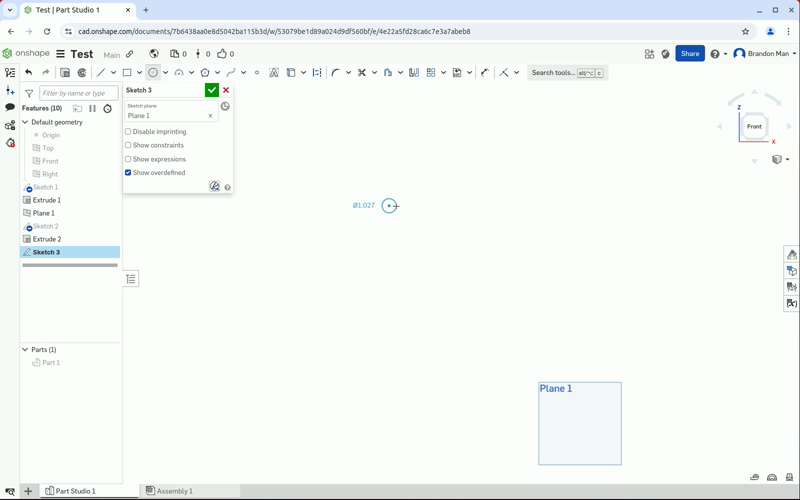
scroll(6)
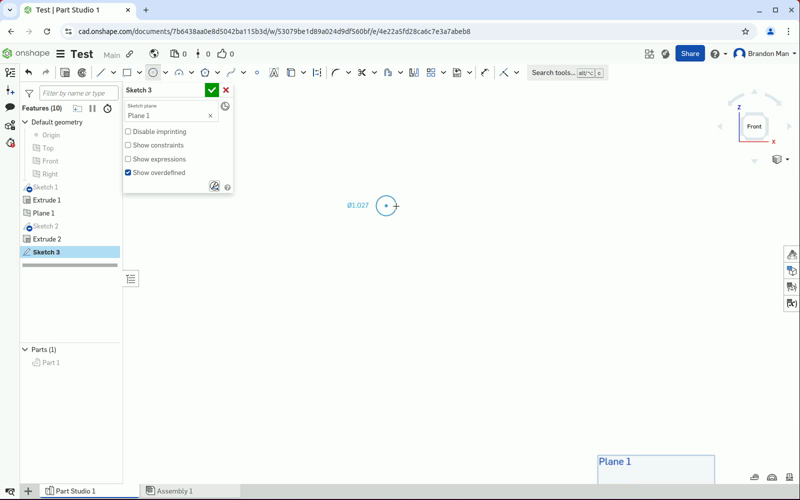
scroll(6)
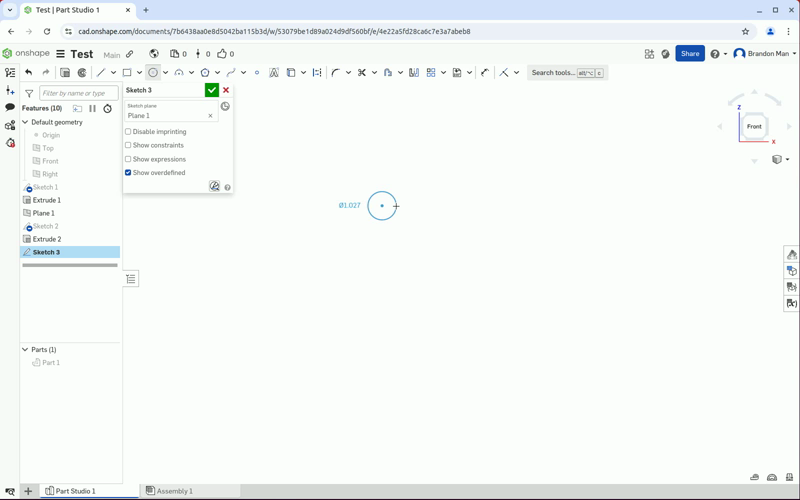
scroll(6)
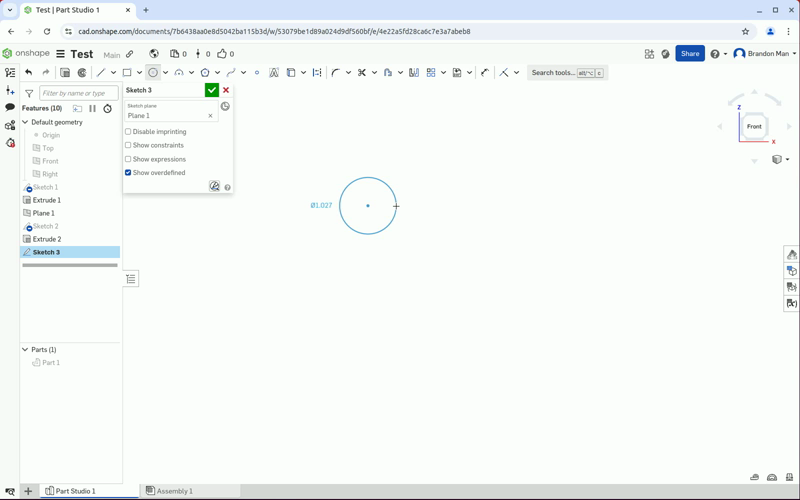
click(396, 205)
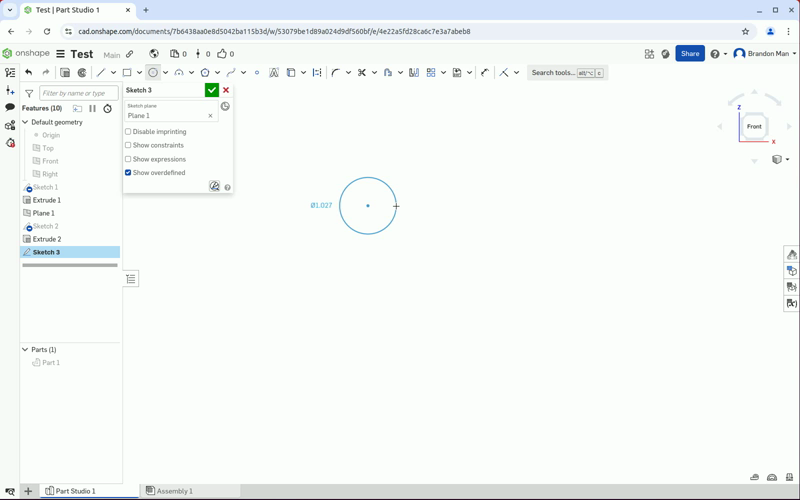
scroll(-6)
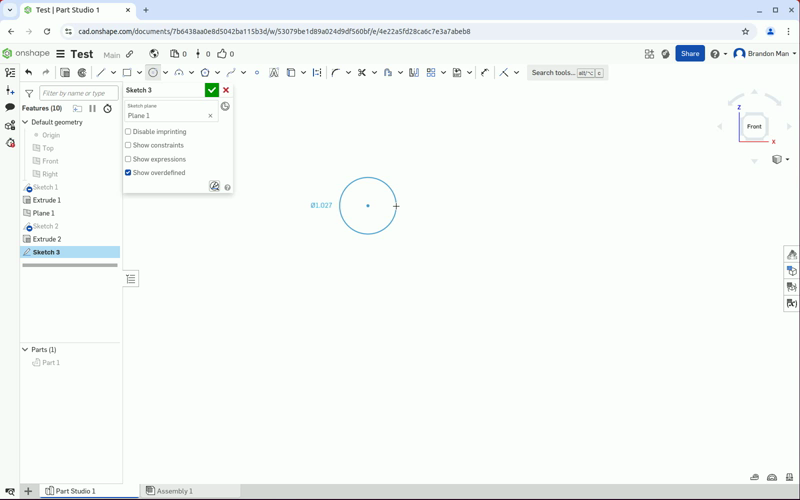
scroll(-6)
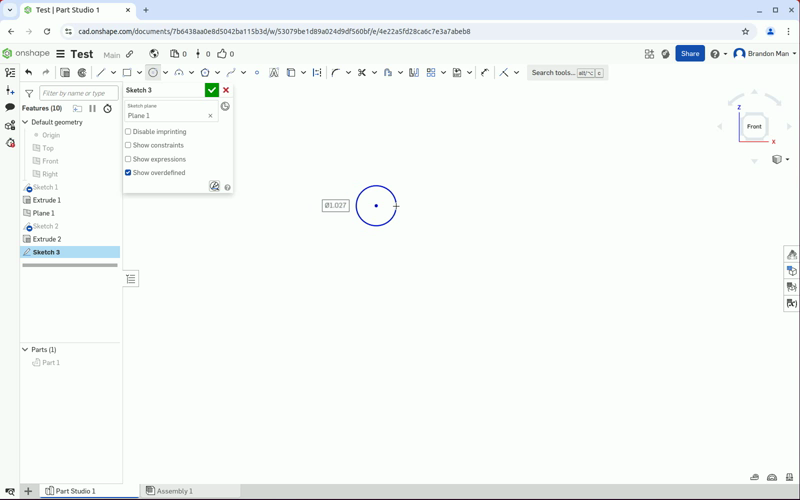
scroll(-6)
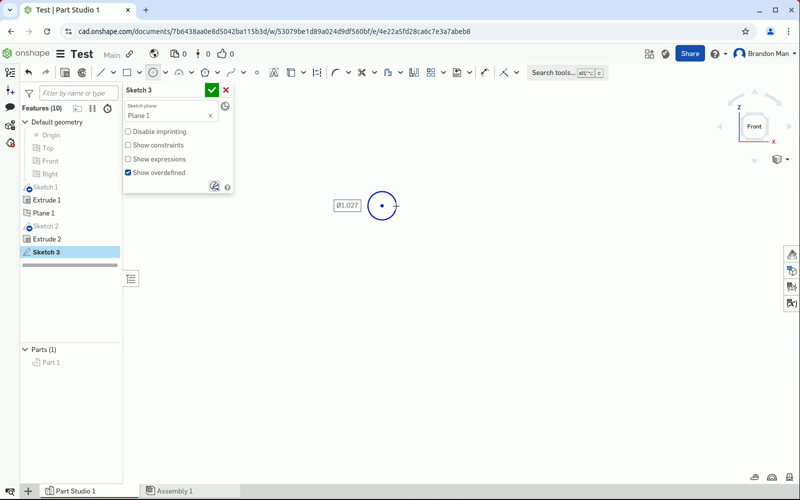
scroll(-6)
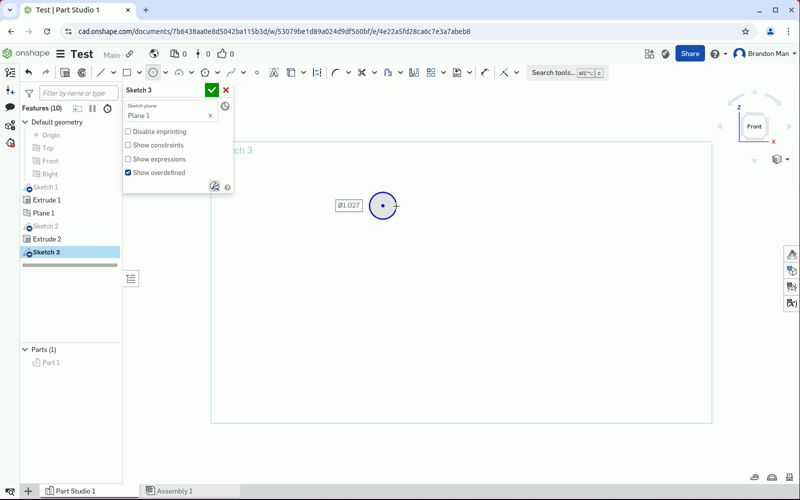
scroll(-6)
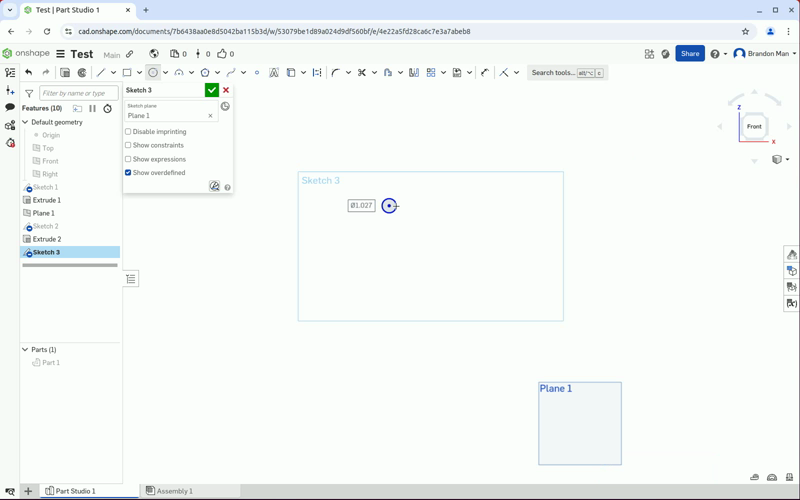
scroll(-6)
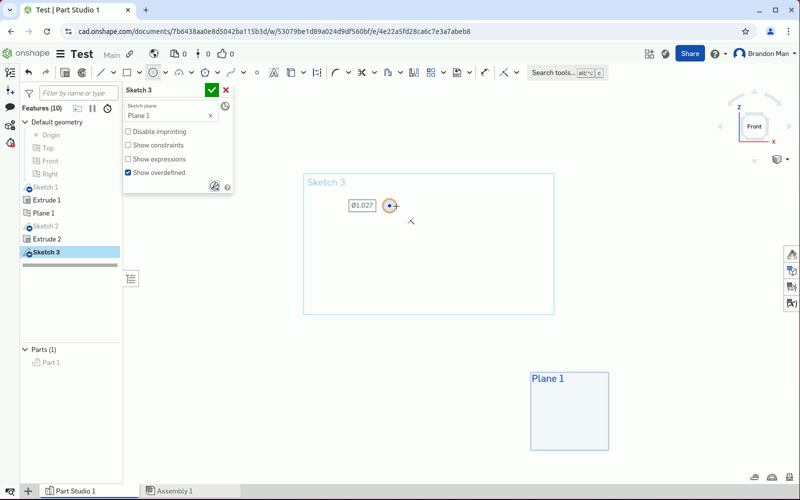
scroll(-6)
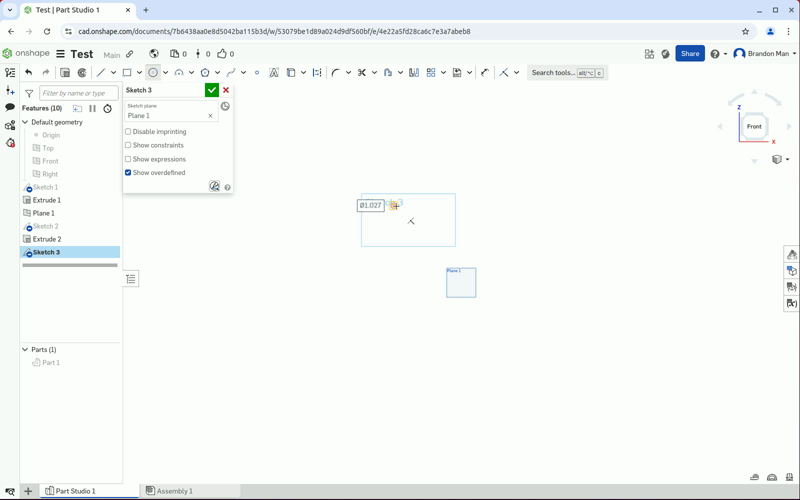
key(esc)
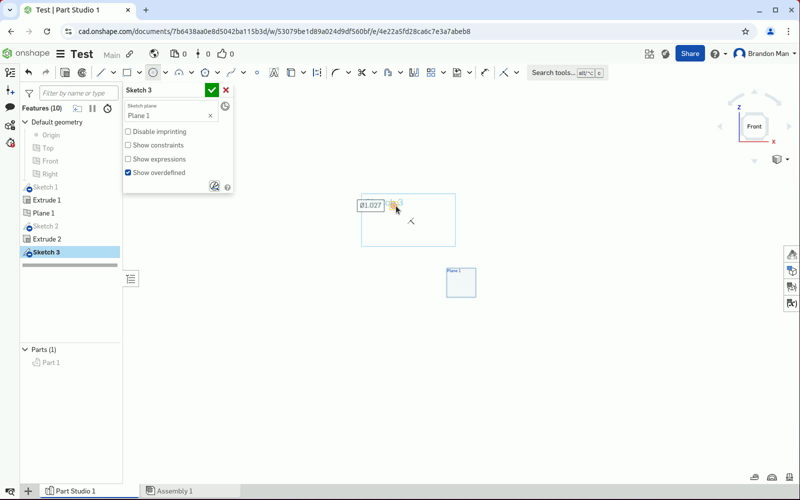
mouse_move(394, 203)
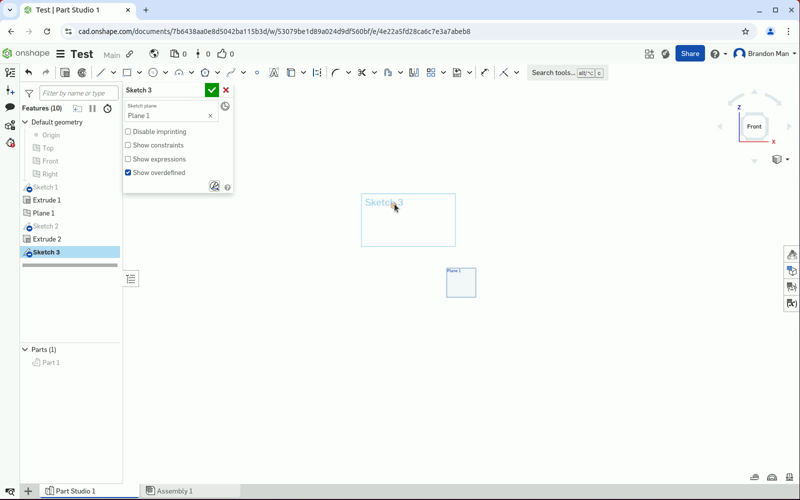
scroll(6)
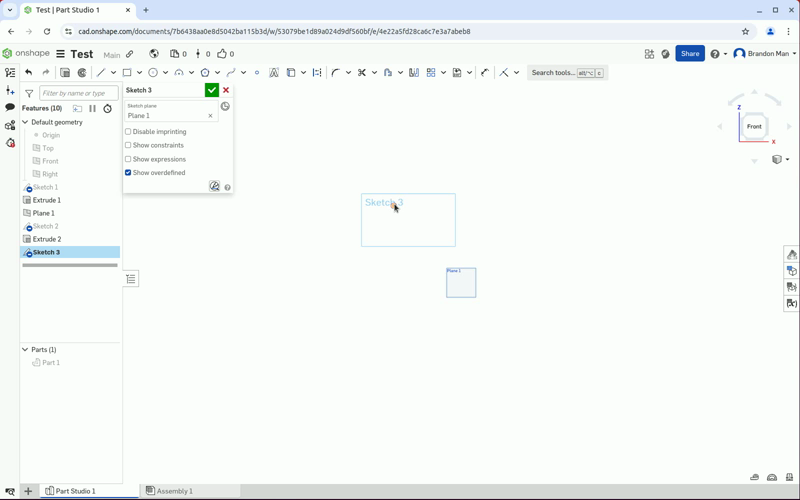
scroll(6)
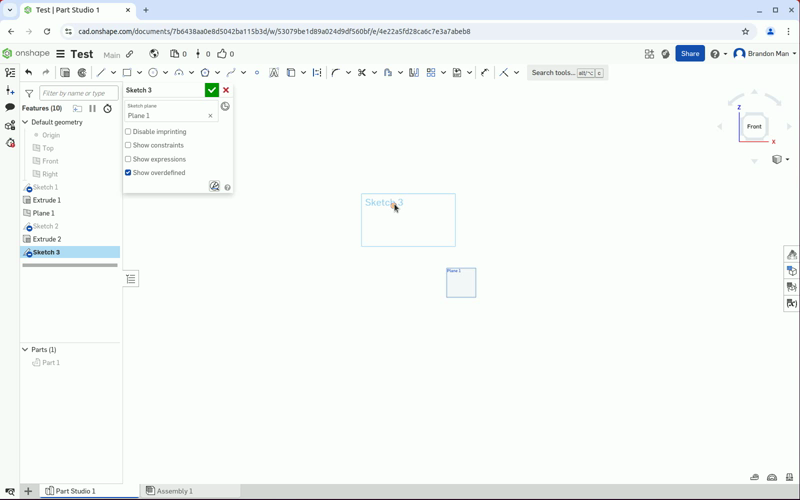
scroll(6)
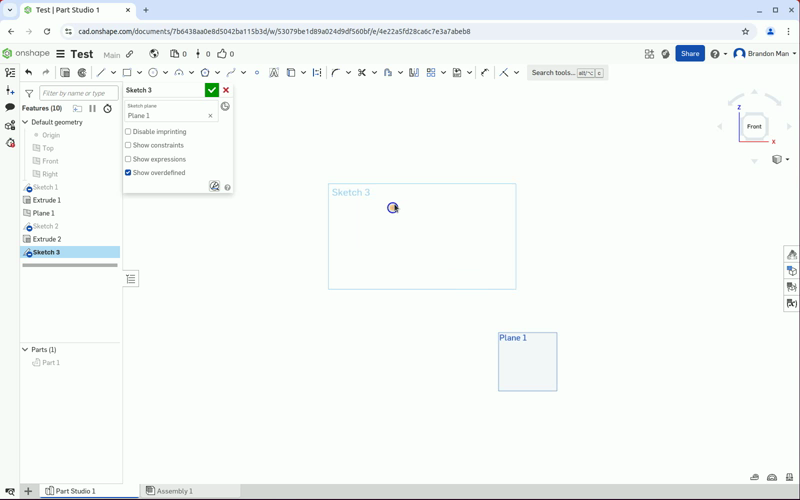
scroll(6)
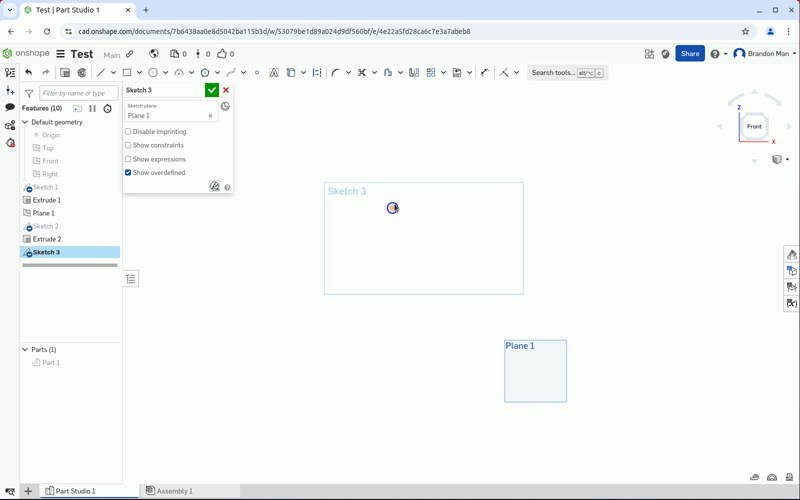
scroll(6)
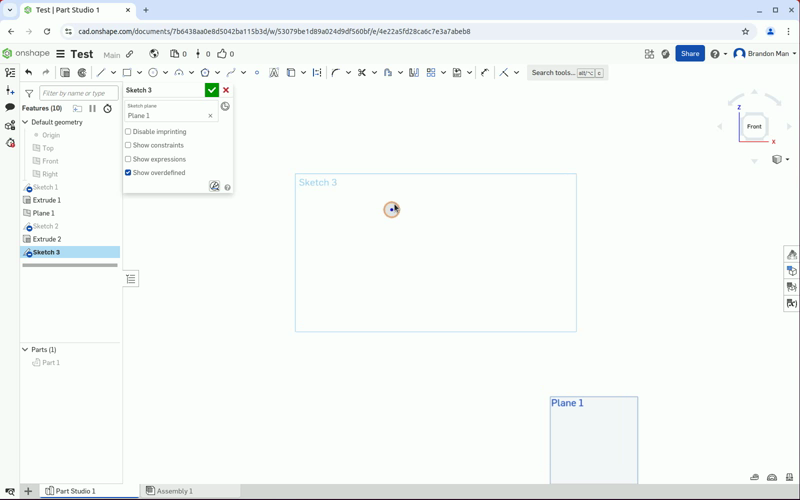
scroll(6)
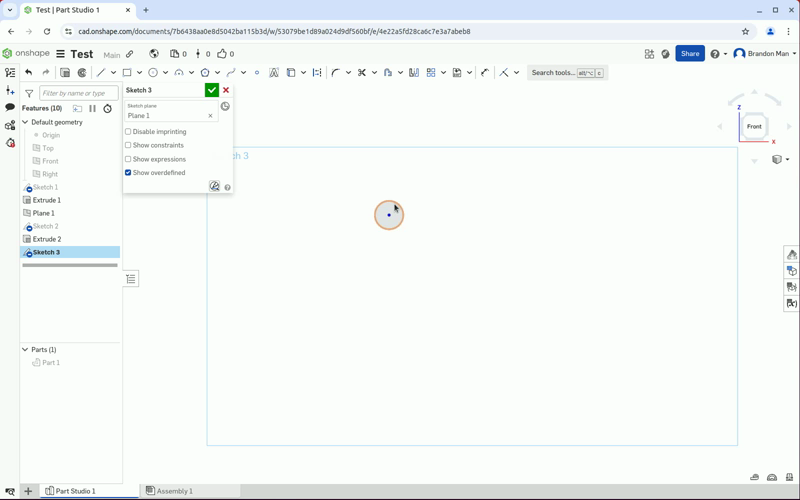
scroll(6)
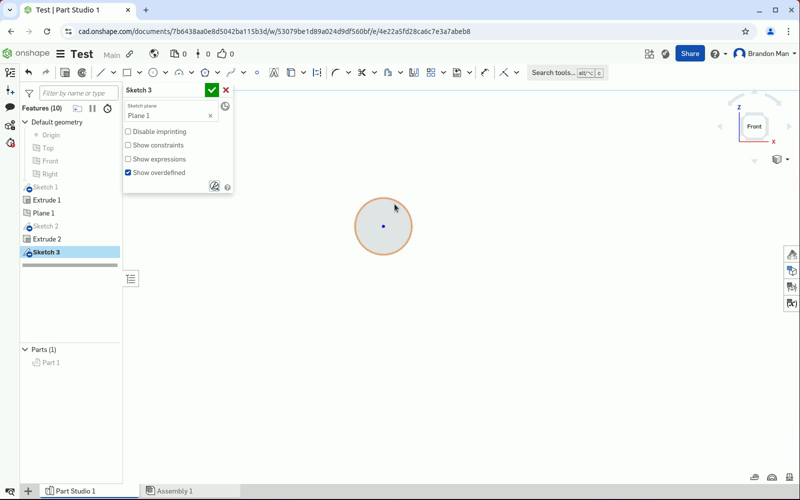
click(394, 203)
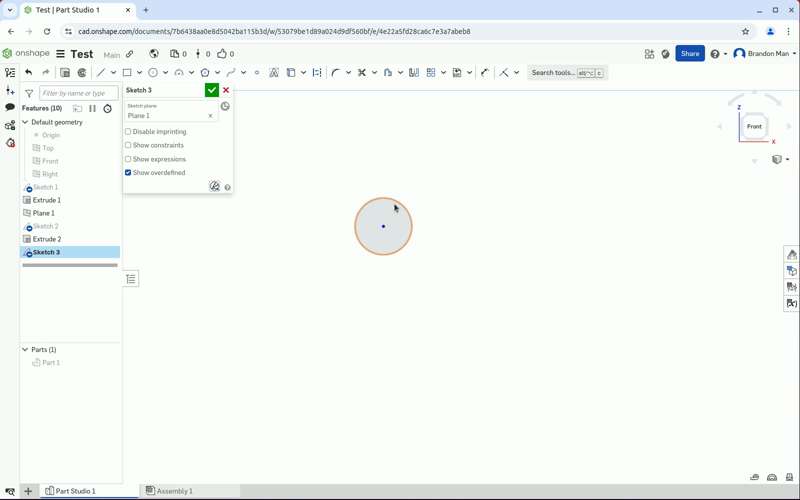
scroll(-6)
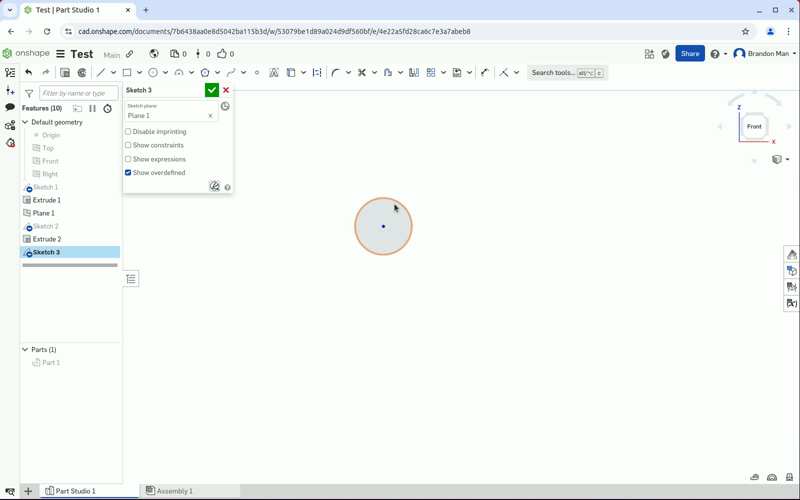
scroll(-6)
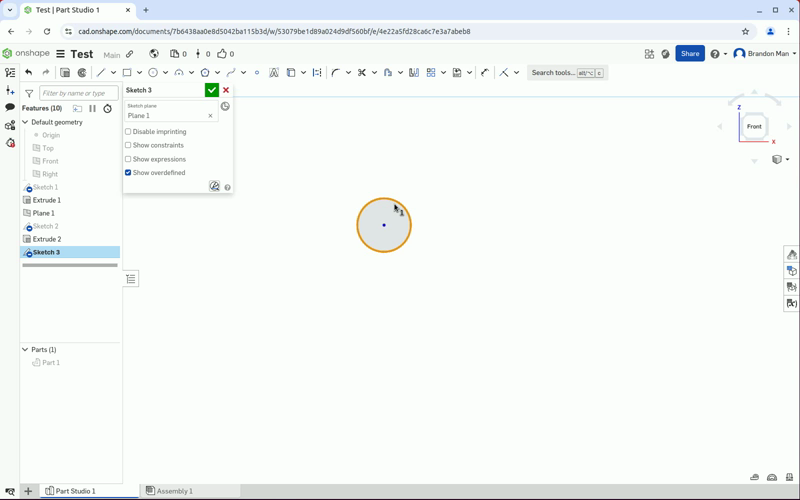
scroll(-6)
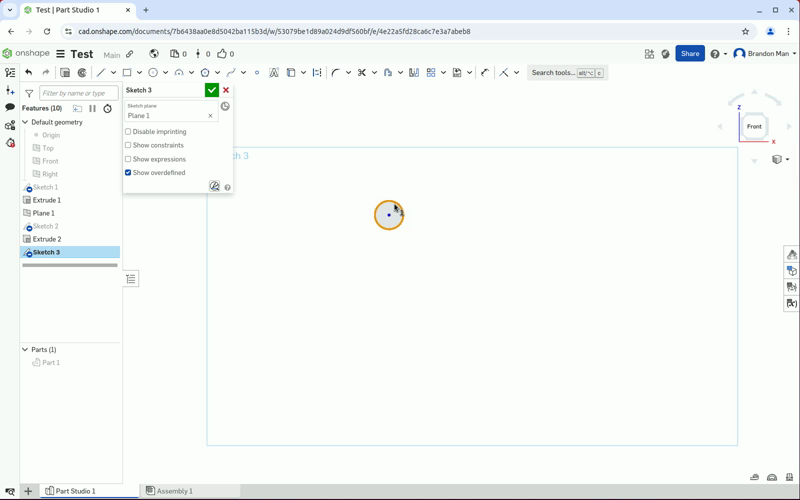
scroll(-6)
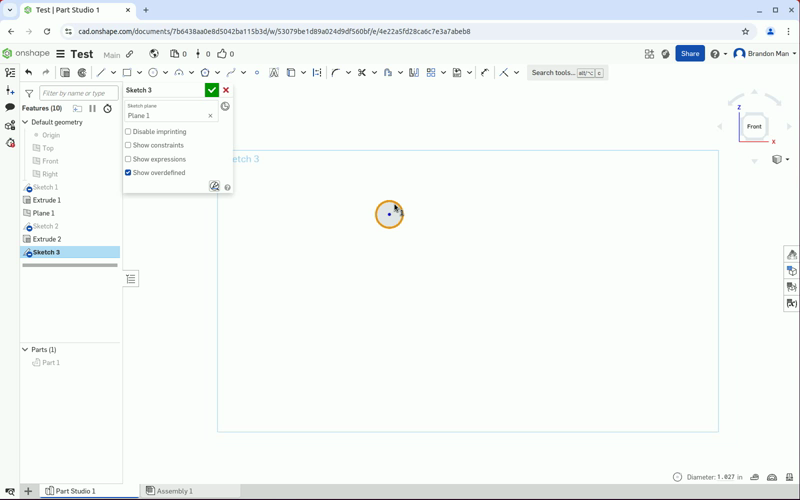
scroll(-6)
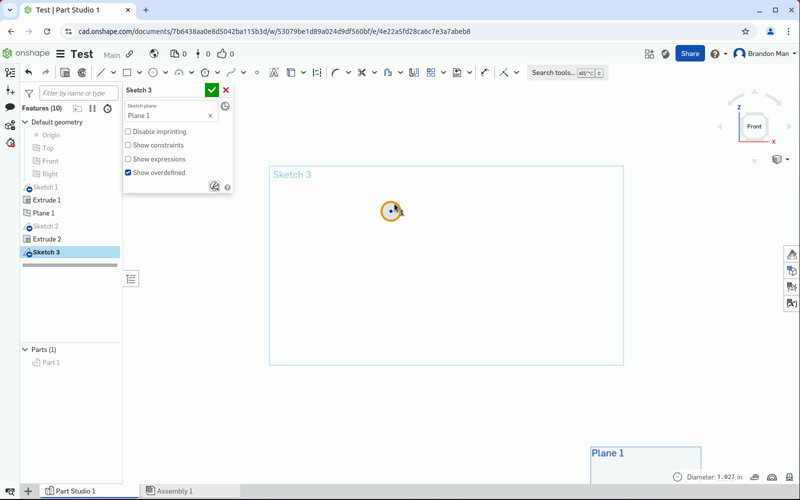
scroll(-6)
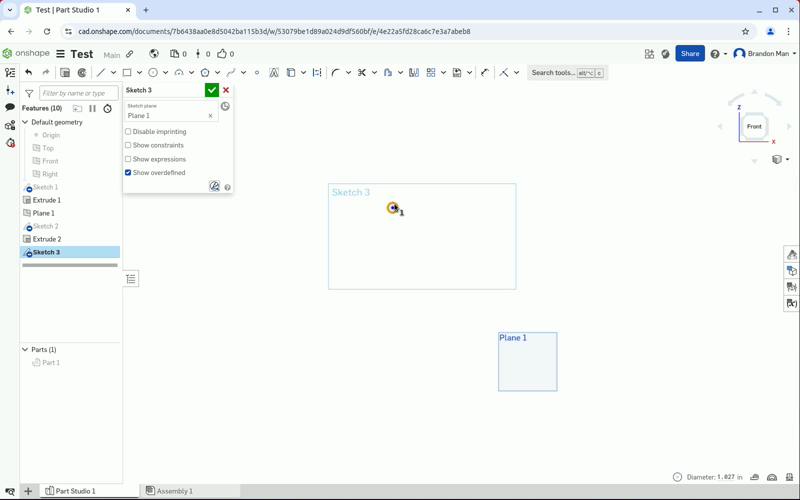
scroll(-6)
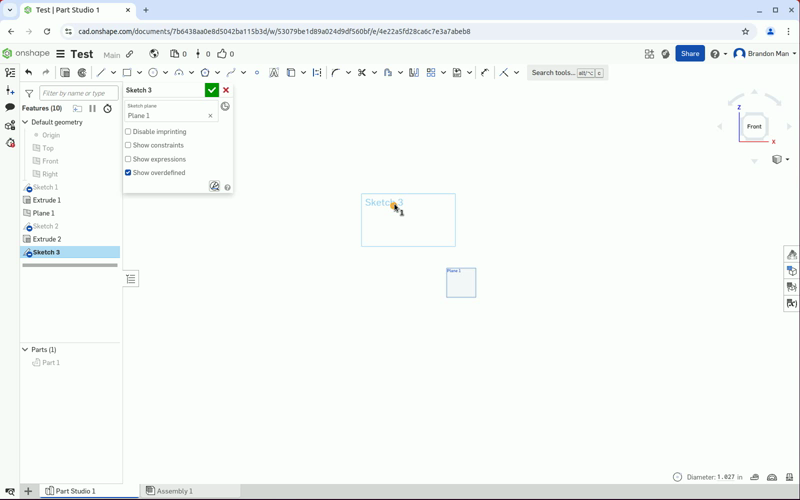
mouse_move(73, 352)
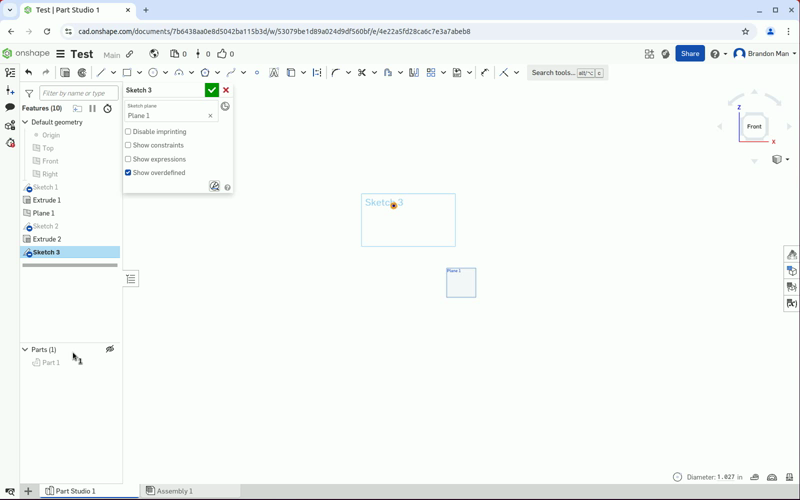
key(shift+y)
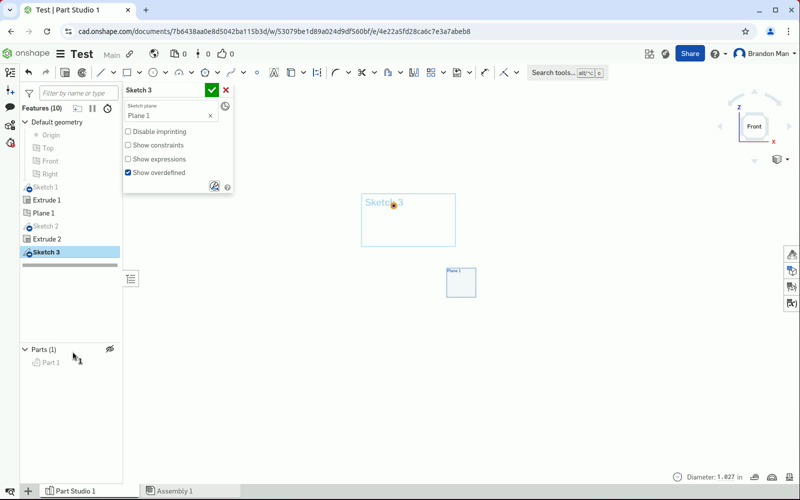
key(shift+e)
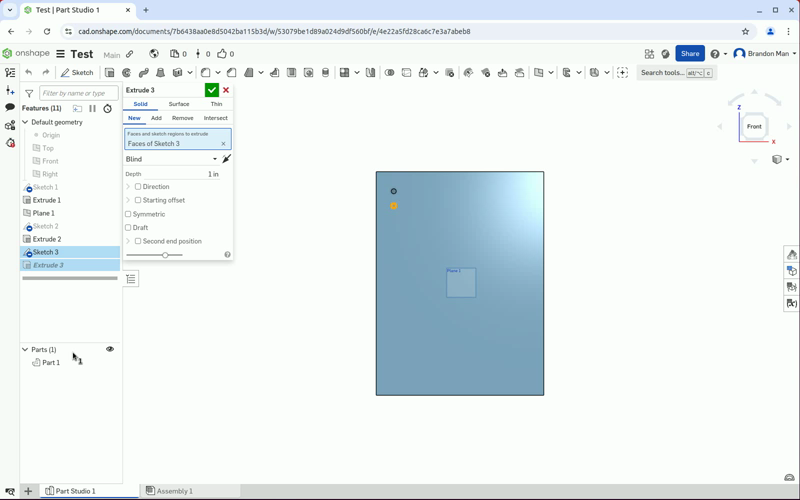
mouse_move(143, 106)
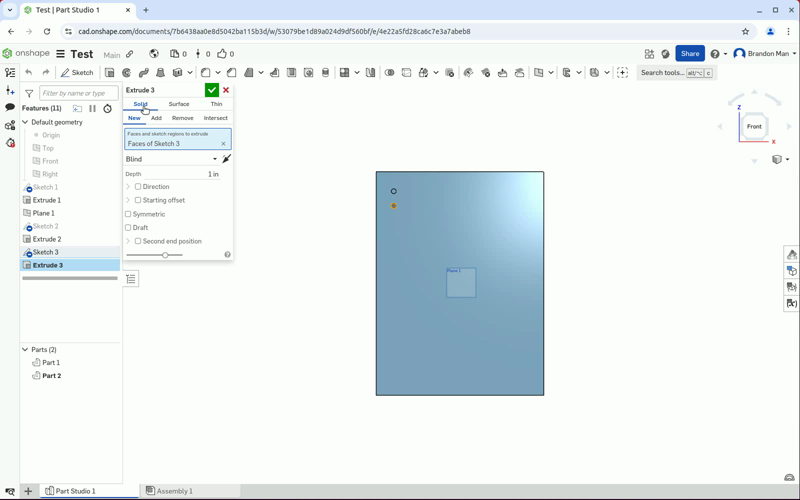
click(143, 106)
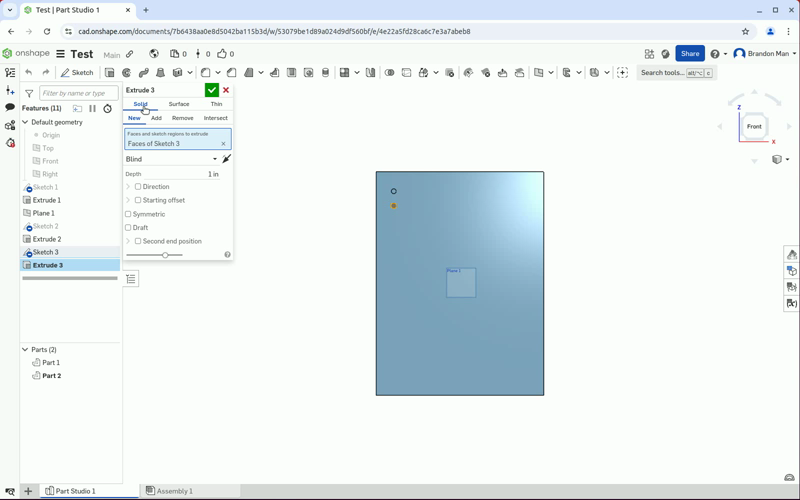
mouse_move(186, 120)
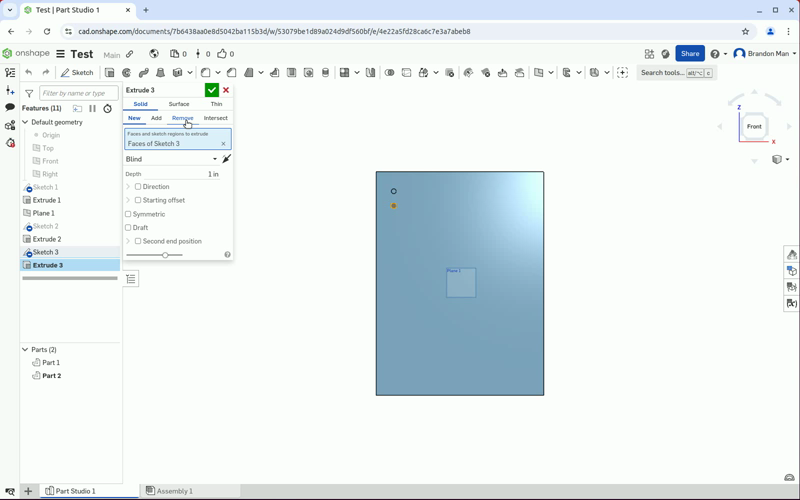
click(186, 120)
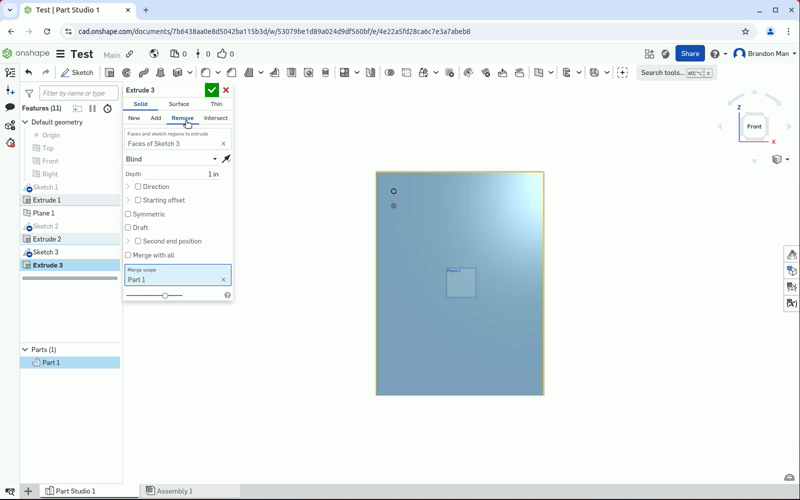
key(tab, 4)
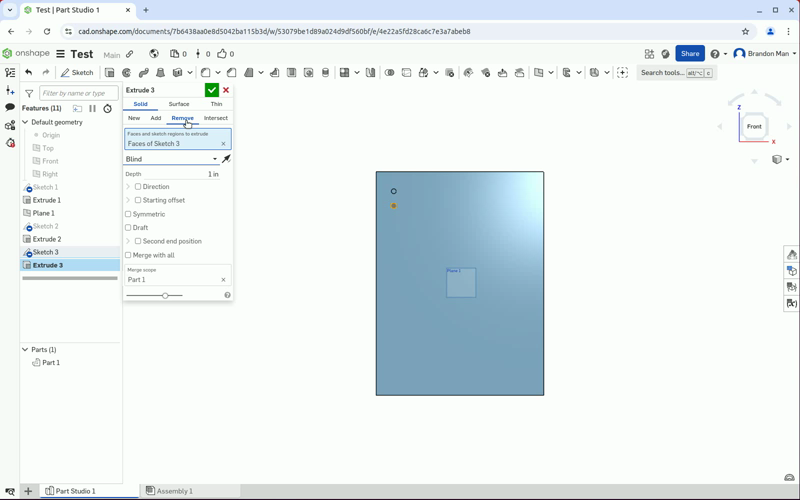
text(1.444)
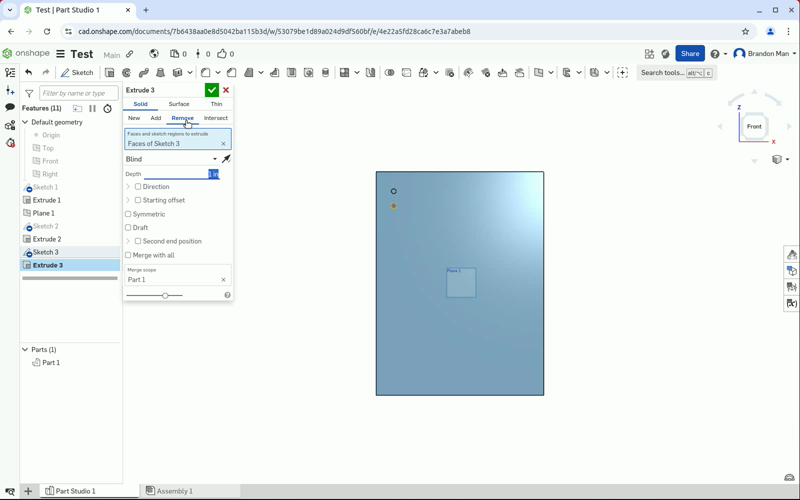
key(tab, 6)
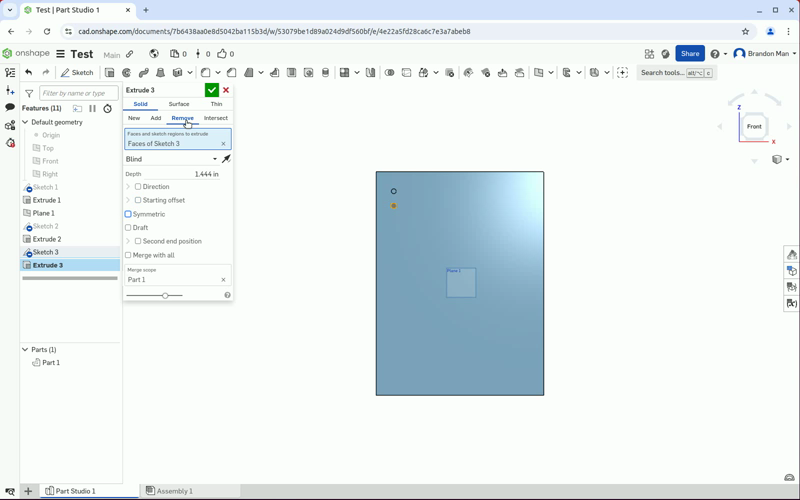
key(space)
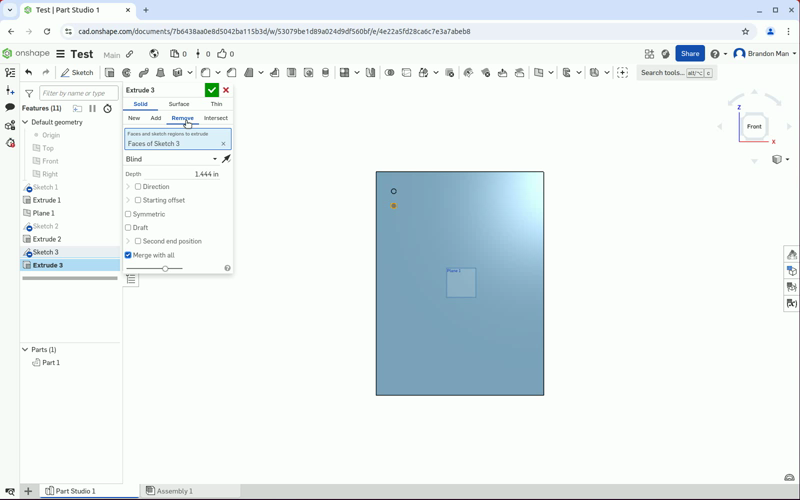
key(enter)
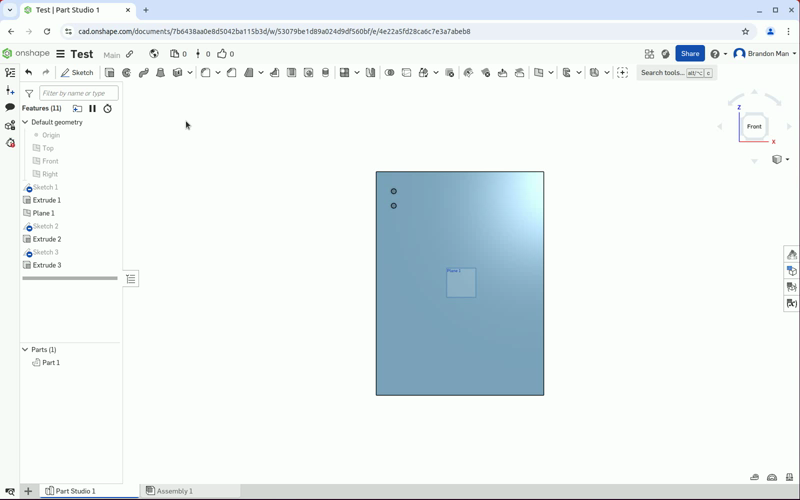
key(shift+h)
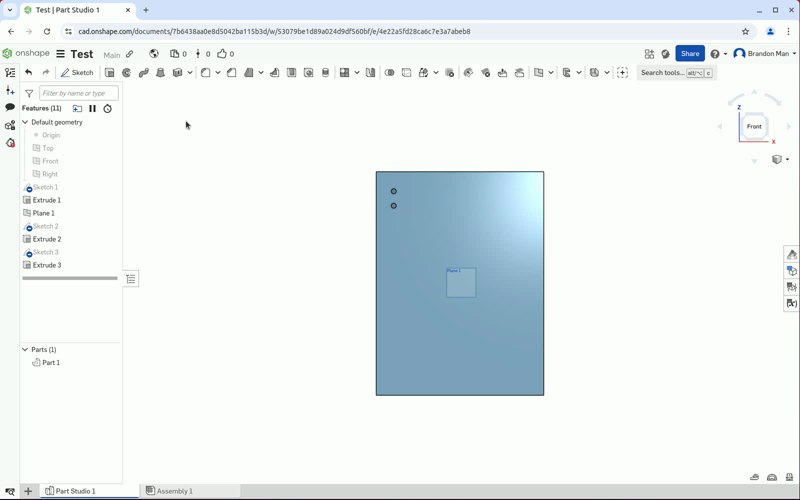
key(shift+h)
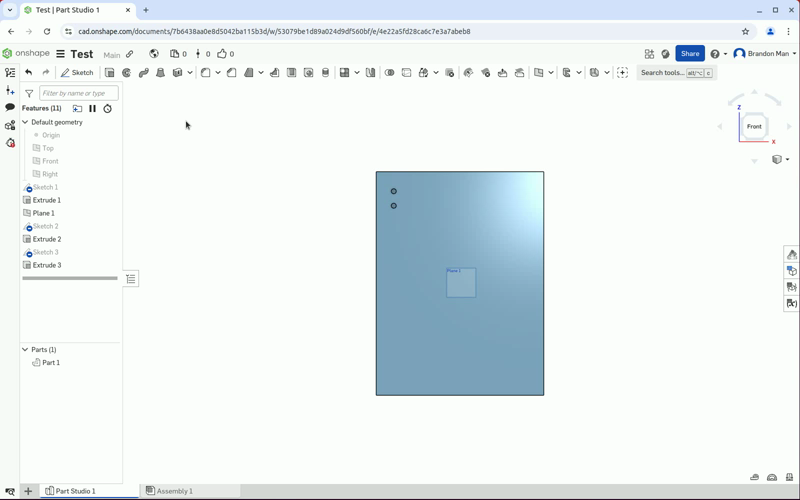
mouse_move(73, 189)
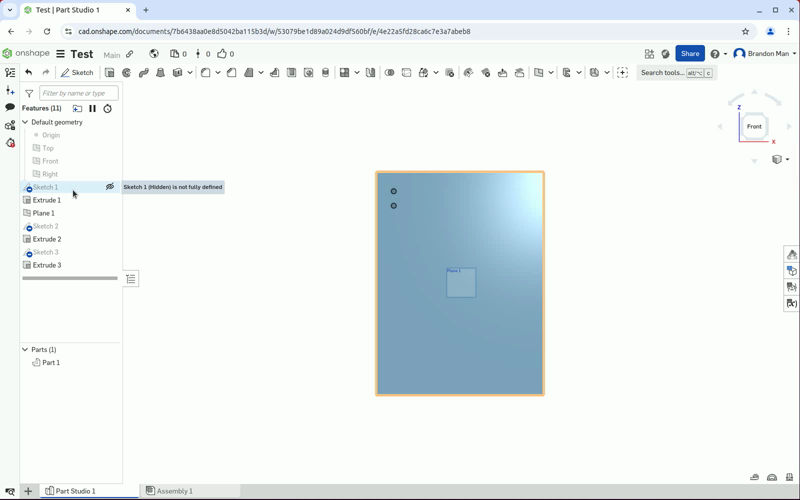
click(73, 189)
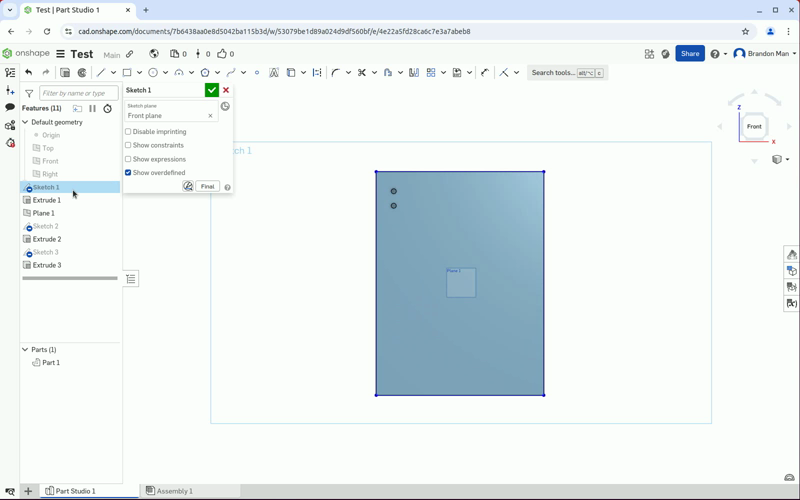
mouse_move(229, 92)
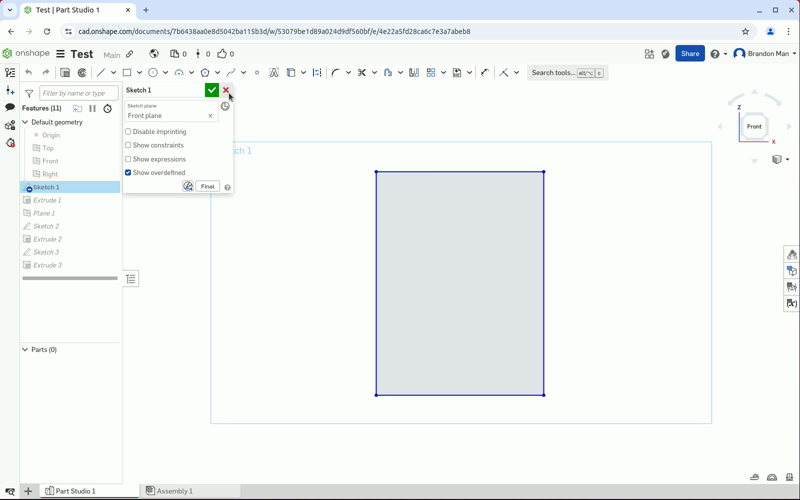
click(229, 92)
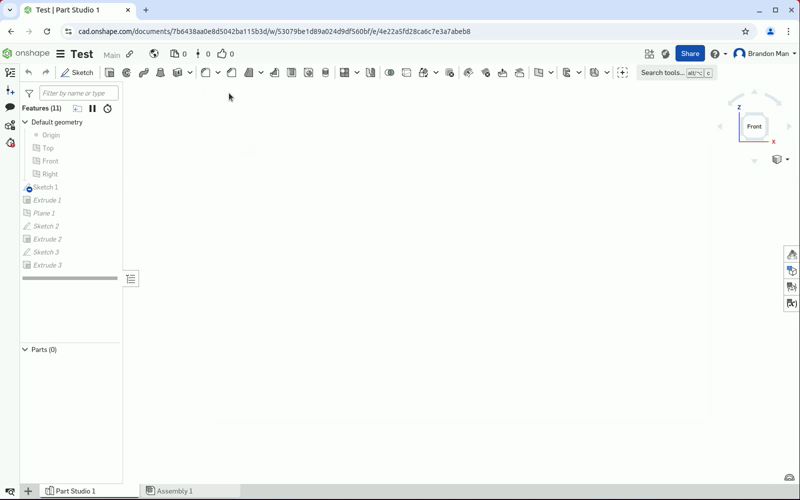
key(shift+s)
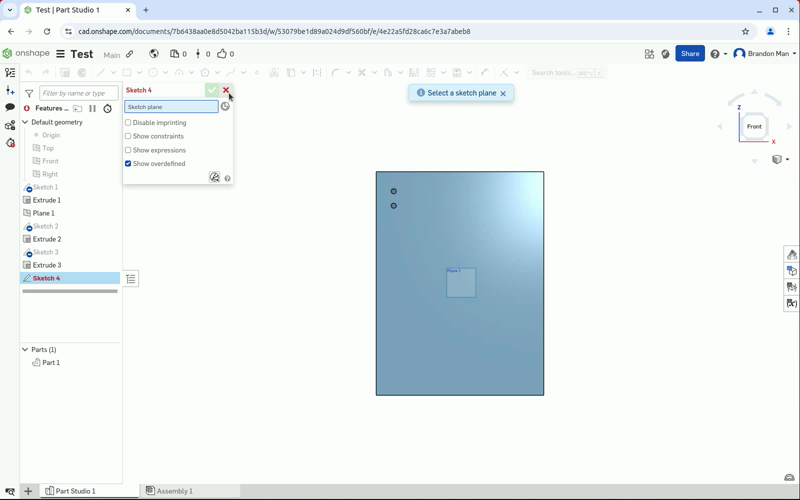
mouse_move(73, 215)
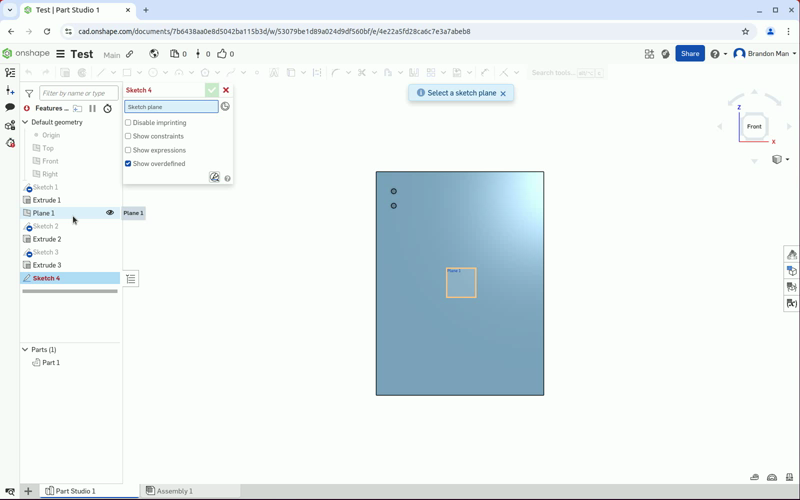
click(73, 215)
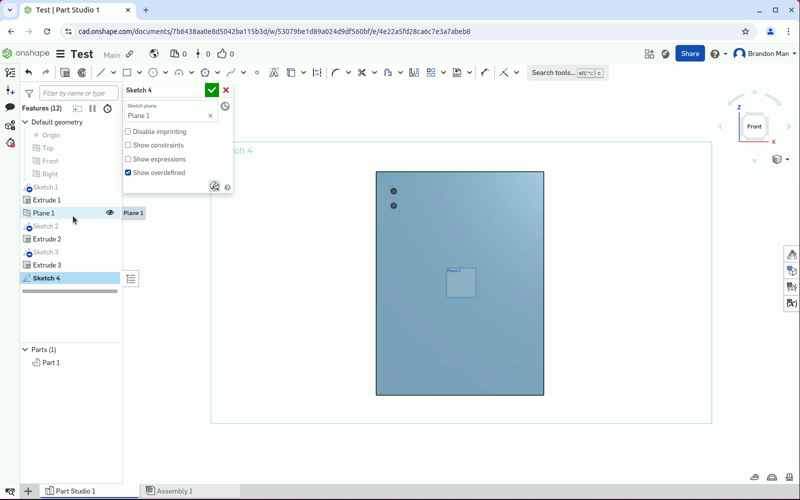
mouse_move(73, 352)
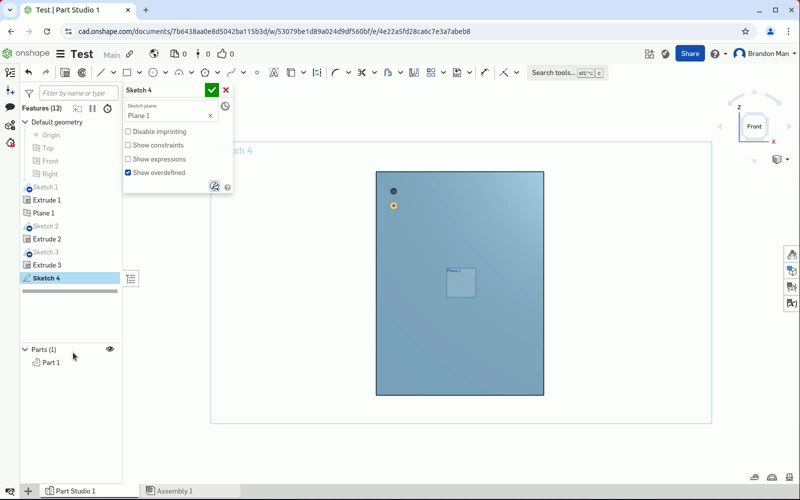
key(y)
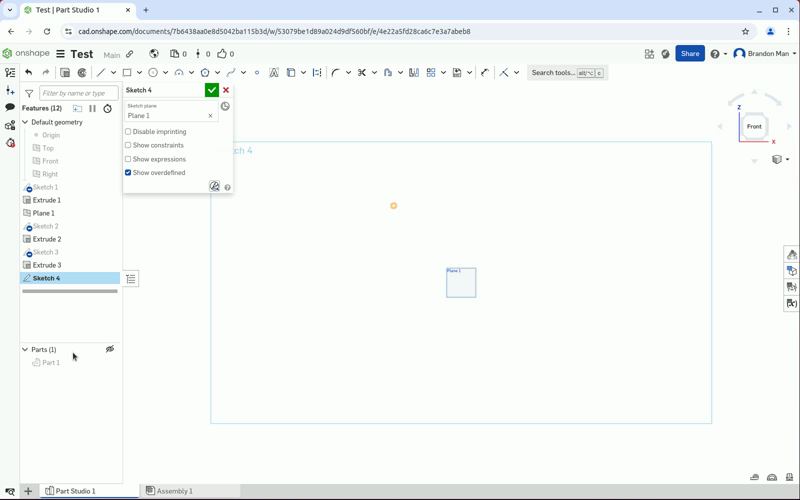
key(c)
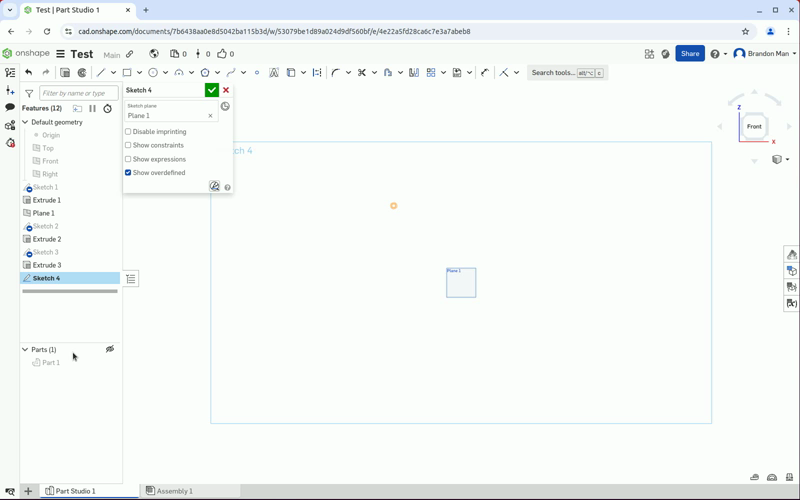
key_down(shift)
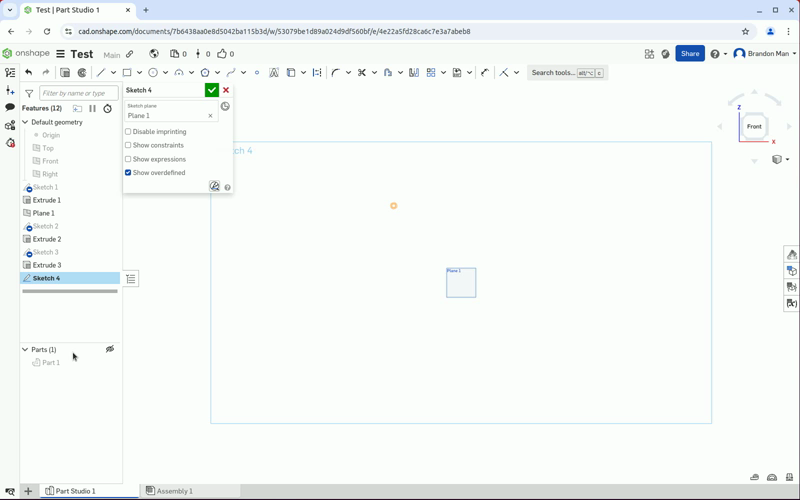
mouse_move(531, 191)
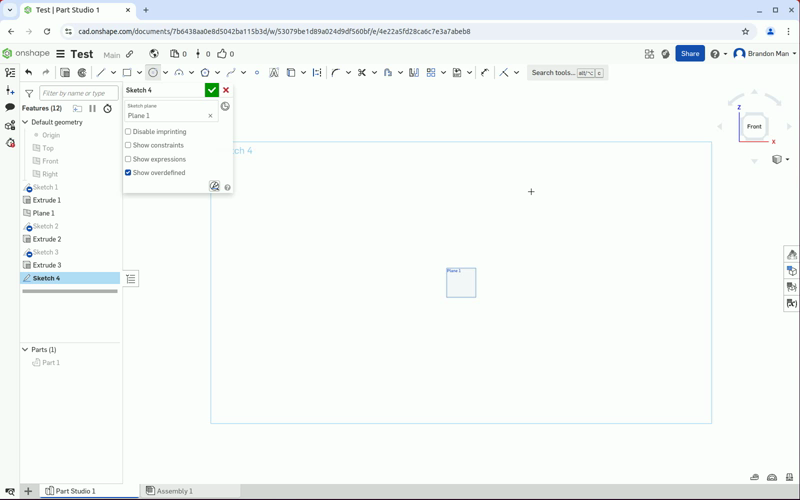
click(531, 191)
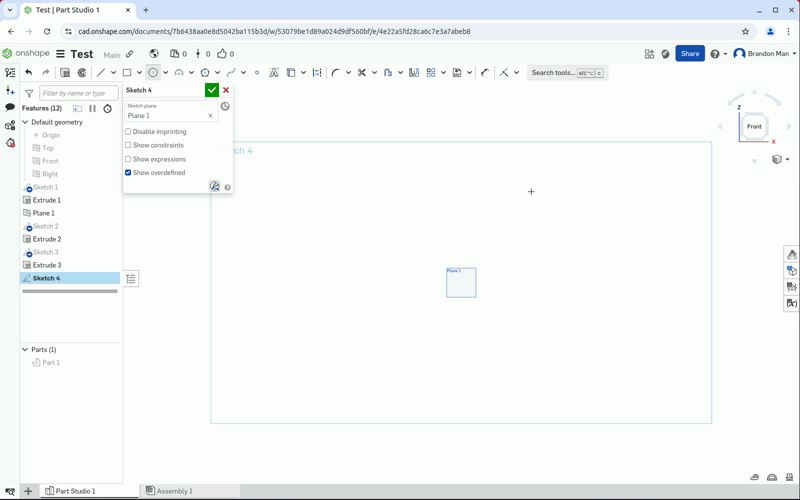
key_up(shift)
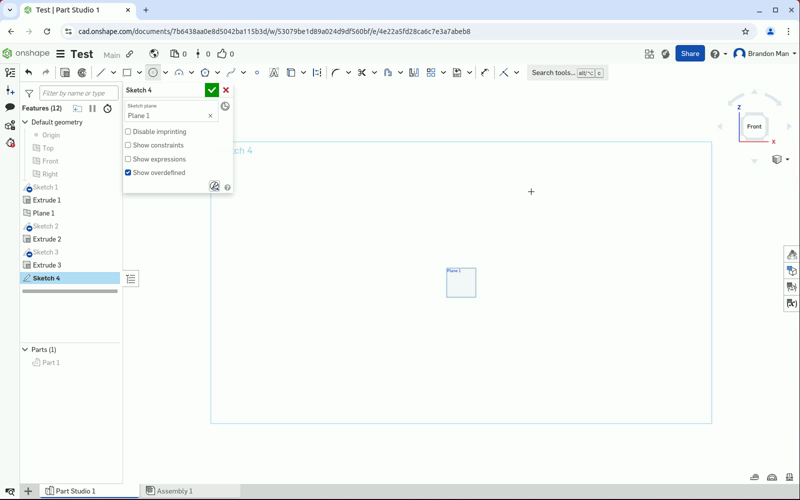
mouse_move(533, 191)
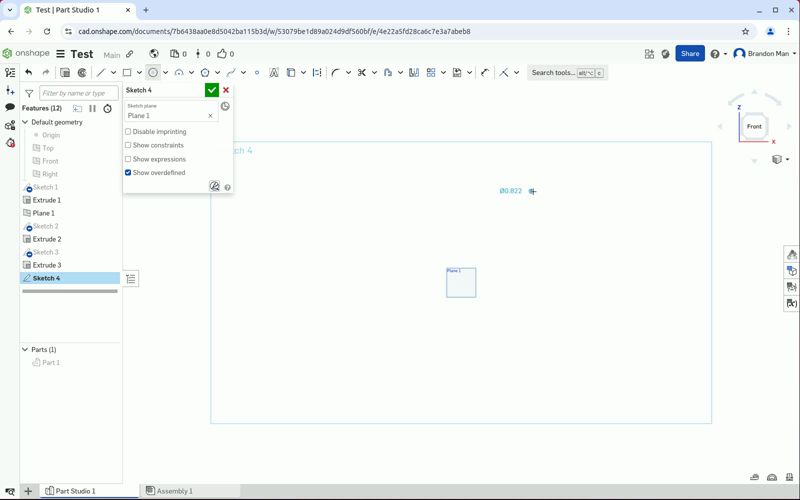
scroll(6)
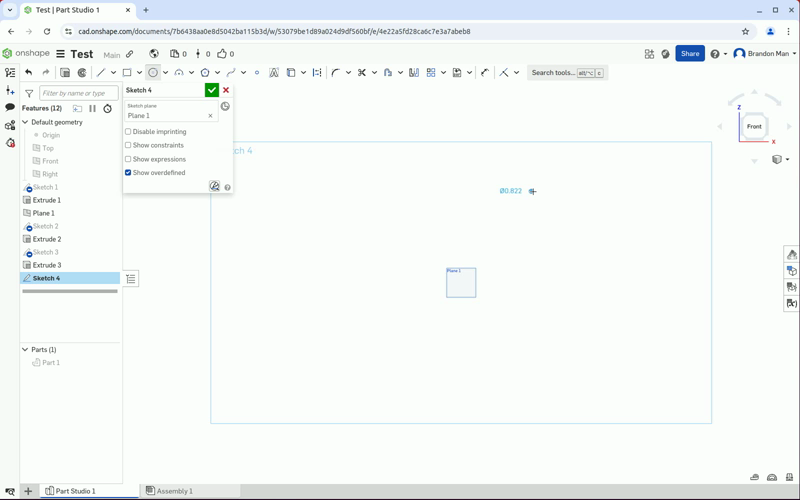
scroll(6)
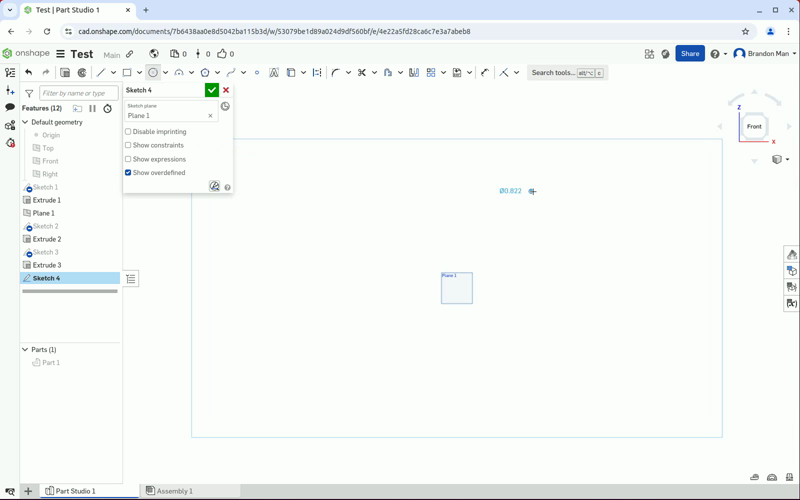
scroll(6)
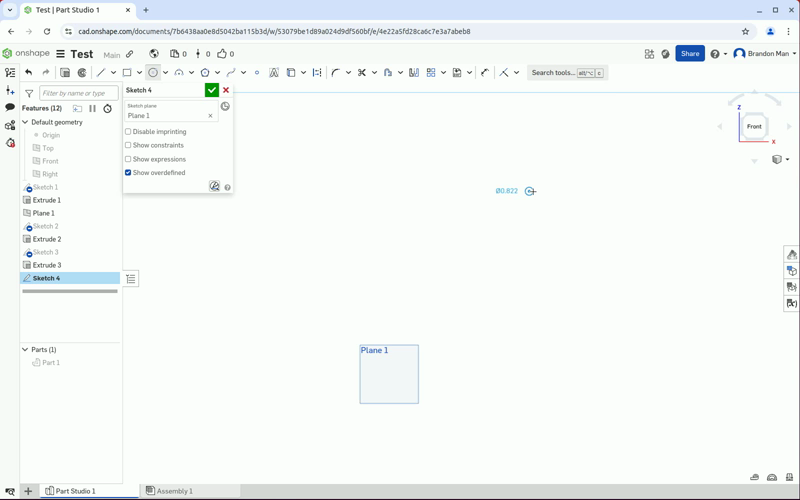
scroll(6)
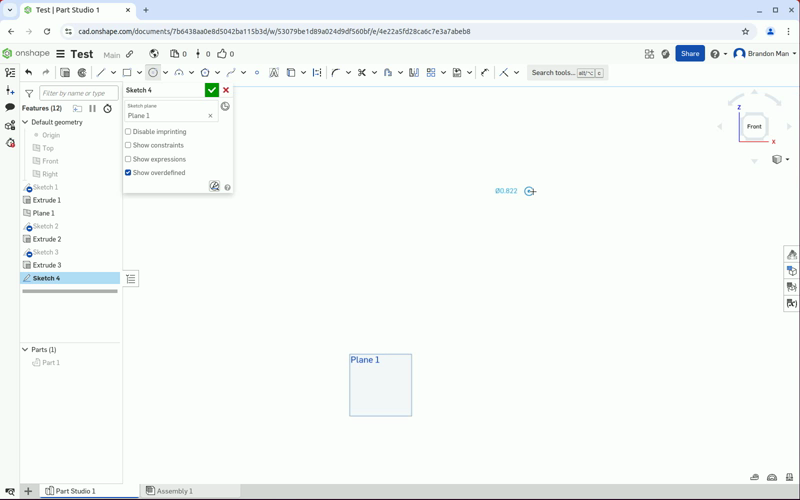
scroll(6)
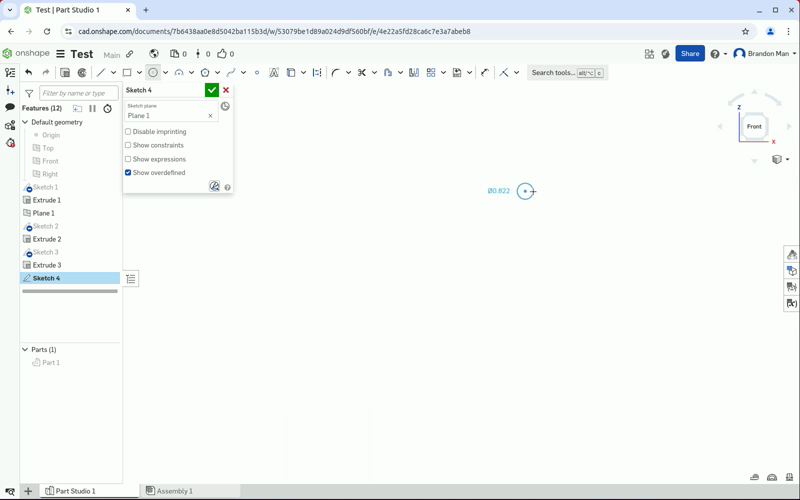
scroll(6)
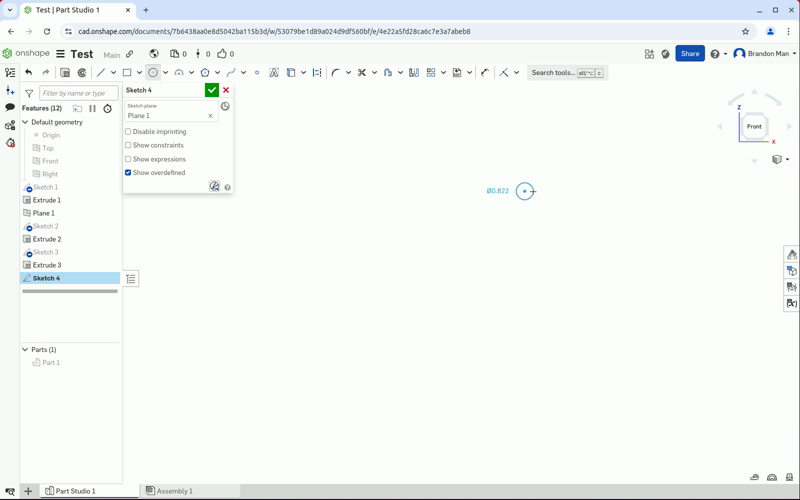
scroll(6)
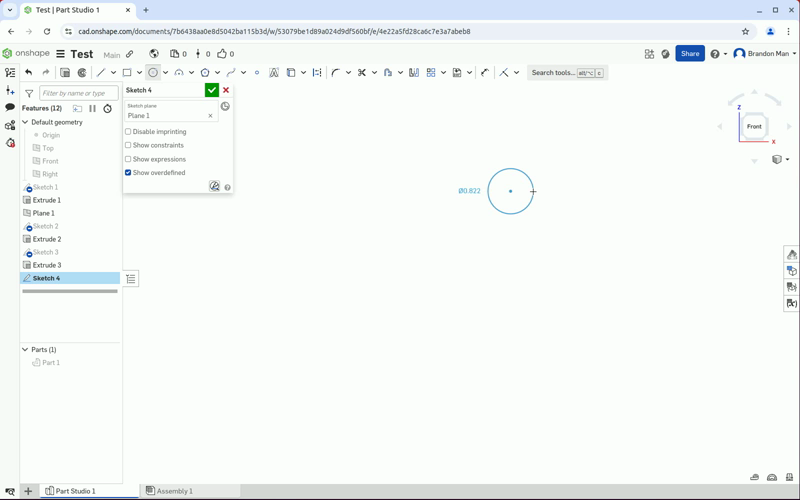
click(533, 191)
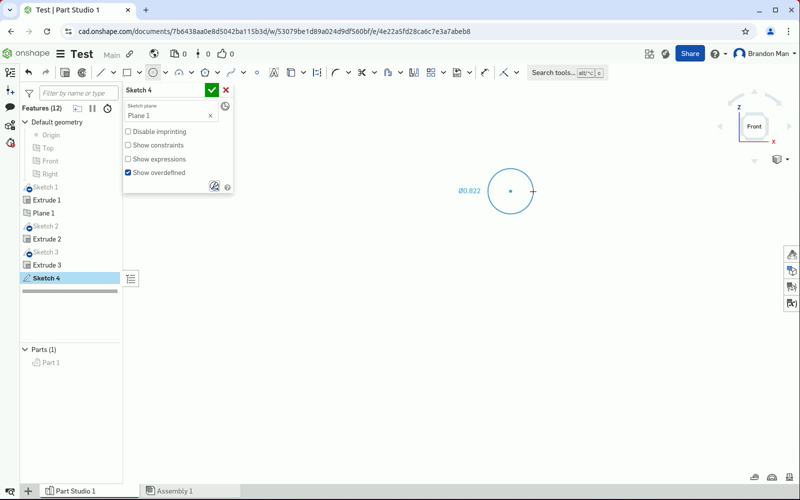
scroll(-6)
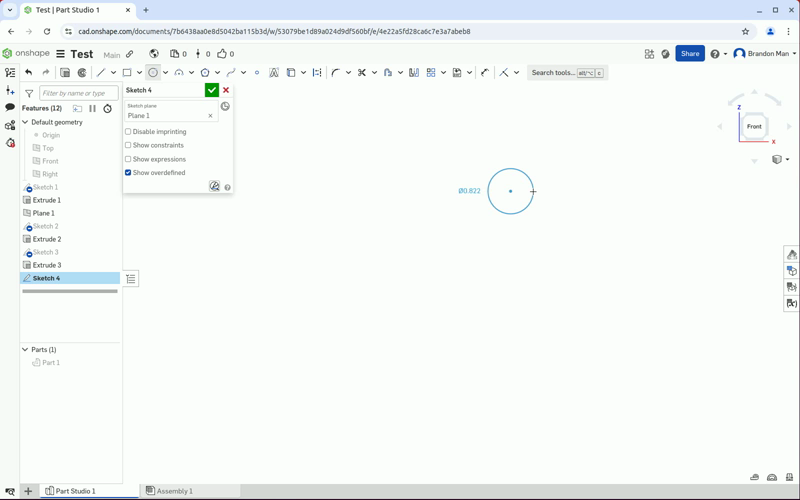
scroll(-6)
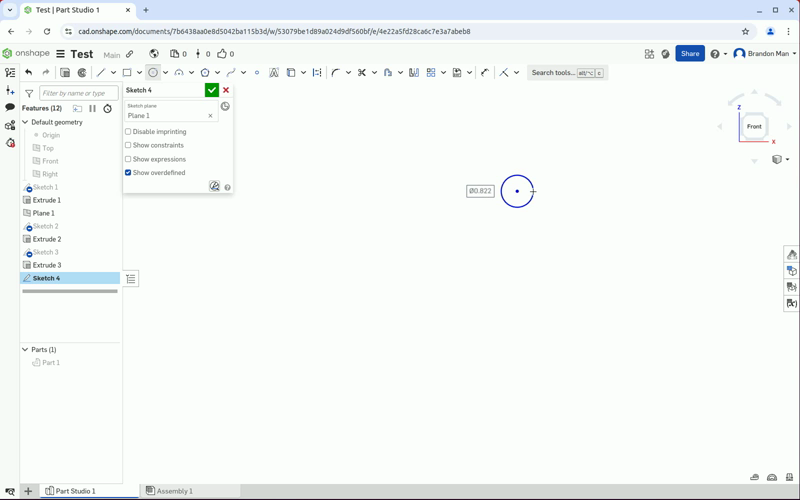
scroll(-6)
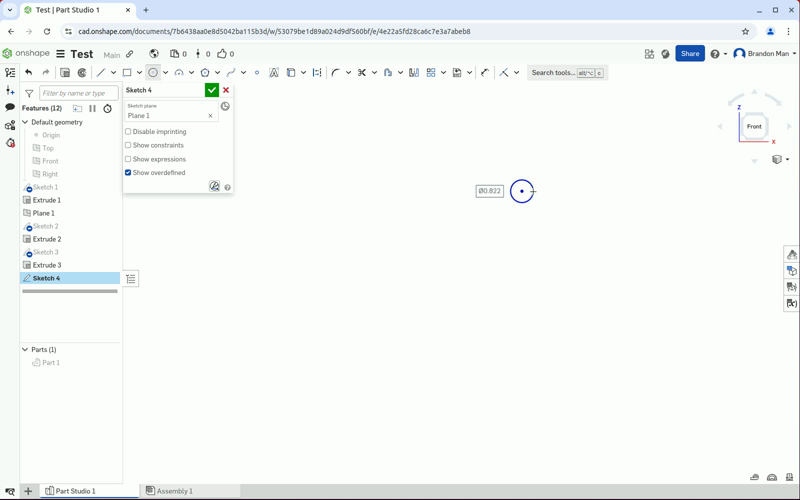
scroll(-6)
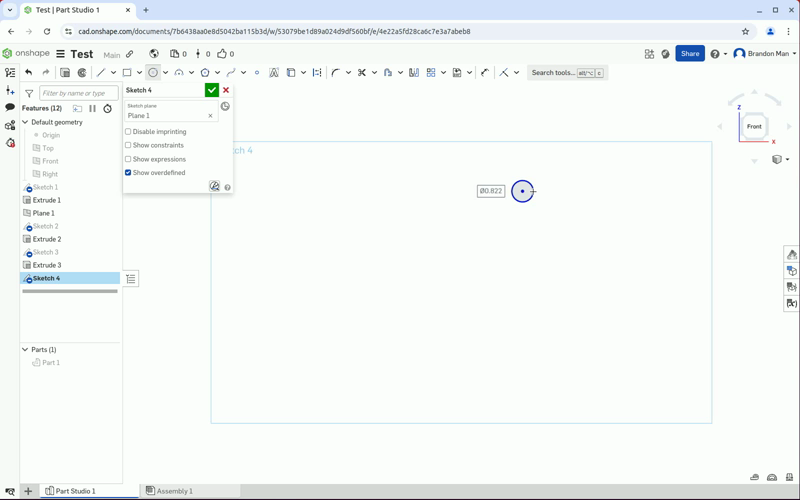
scroll(-6)
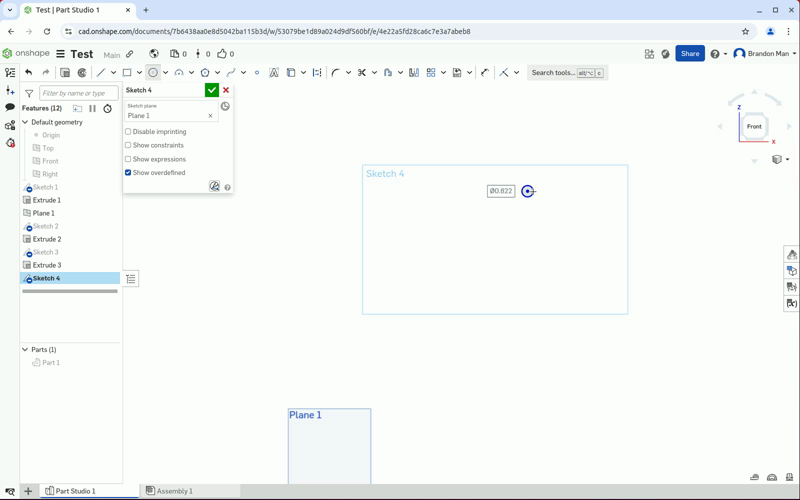
scroll(-6)
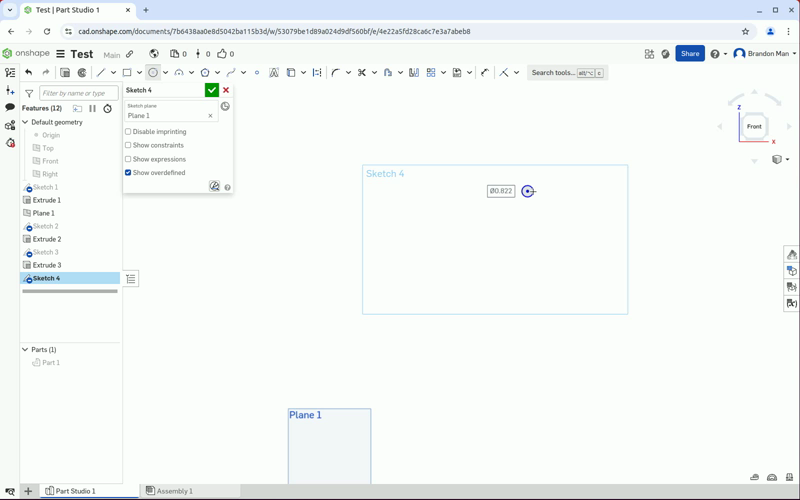
scroll(-6)
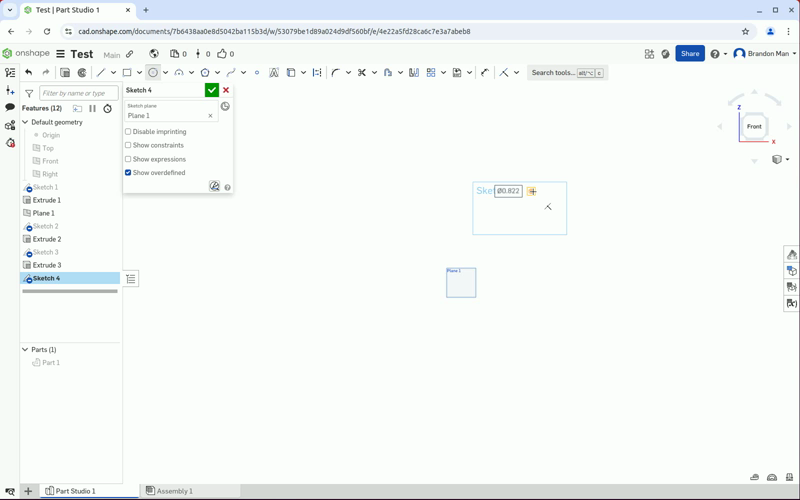
key(esc)
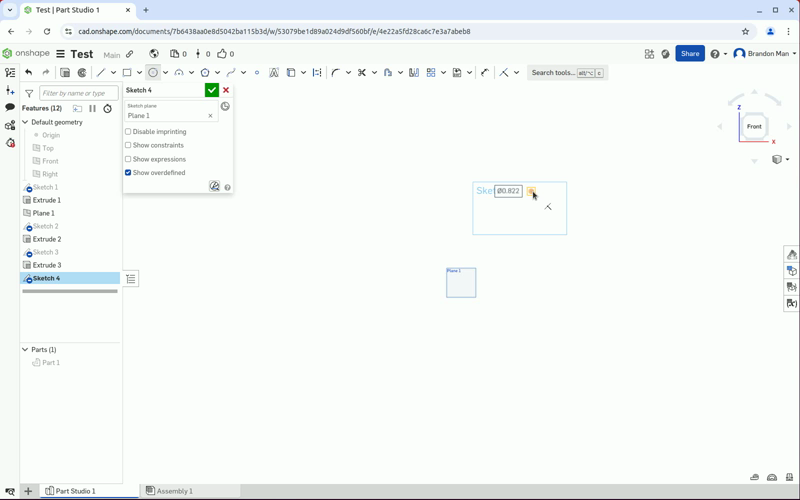
mouse_move(531, 192)
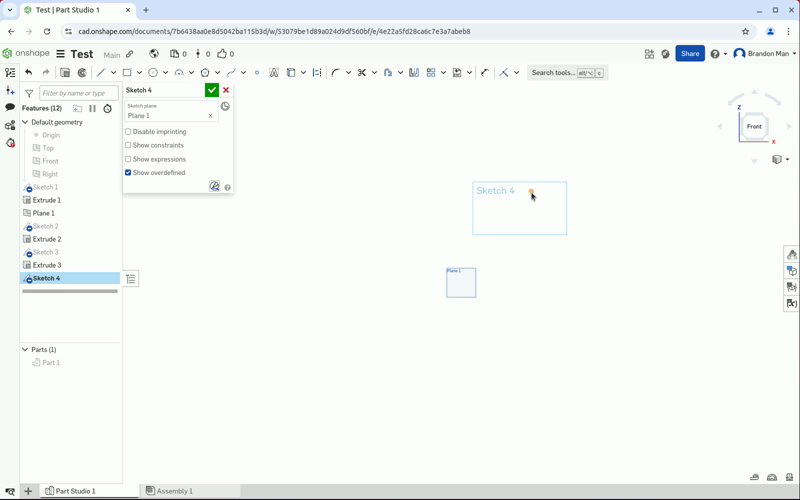
scroll(6)
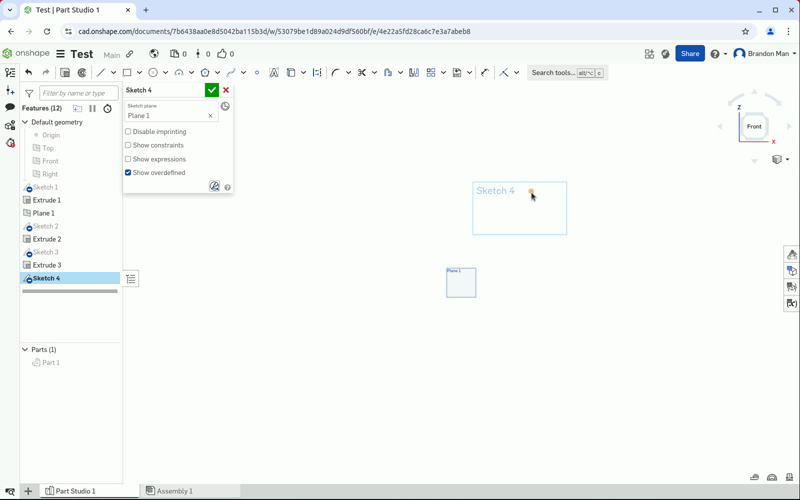
scroll(6)
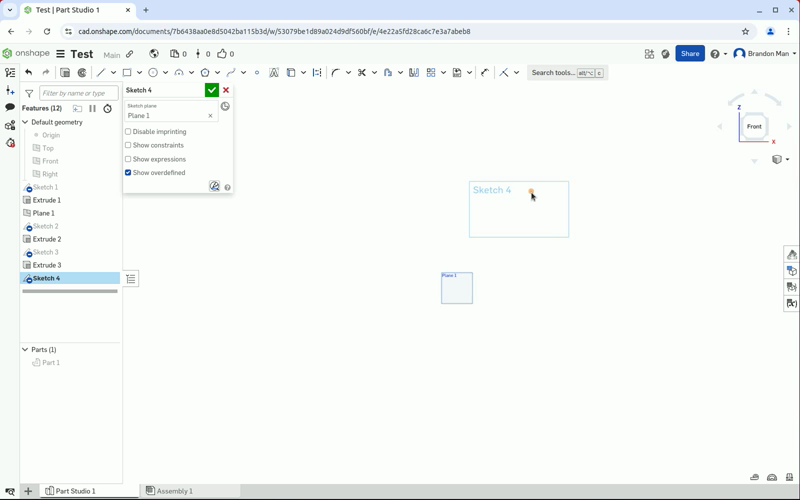
scroll(6)
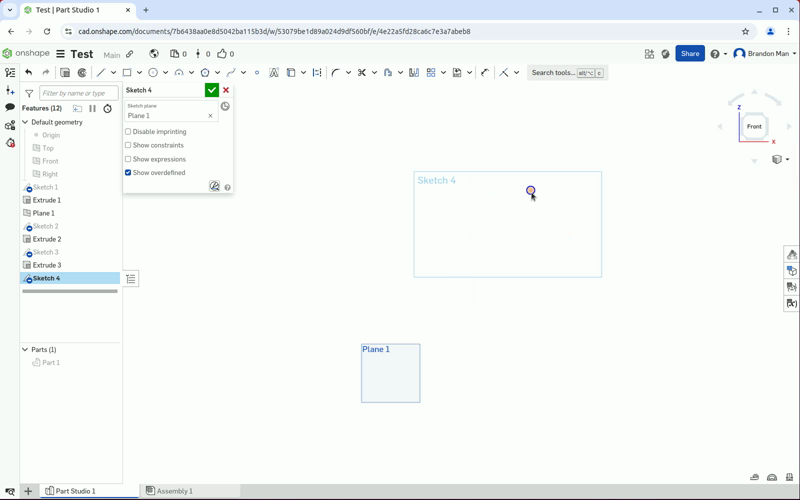
scroll(6)
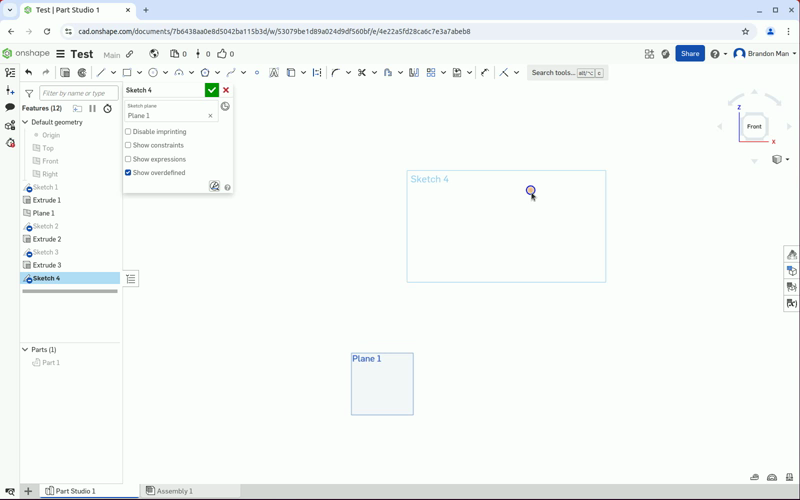
scroll(6)
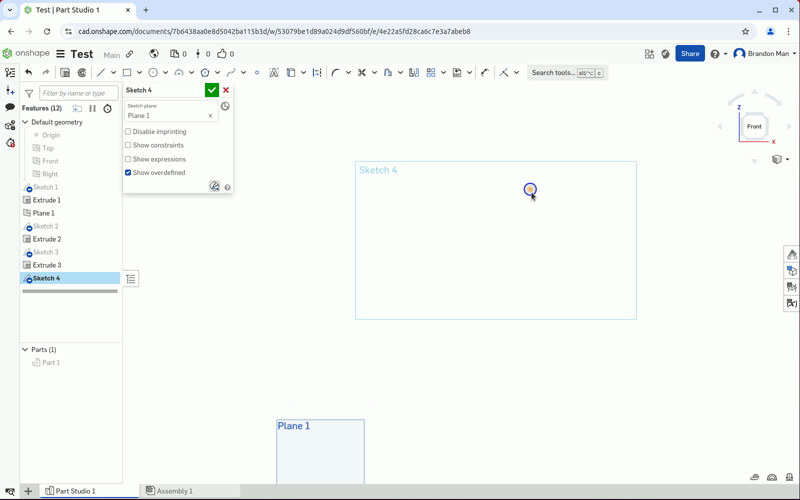
scroll(6)
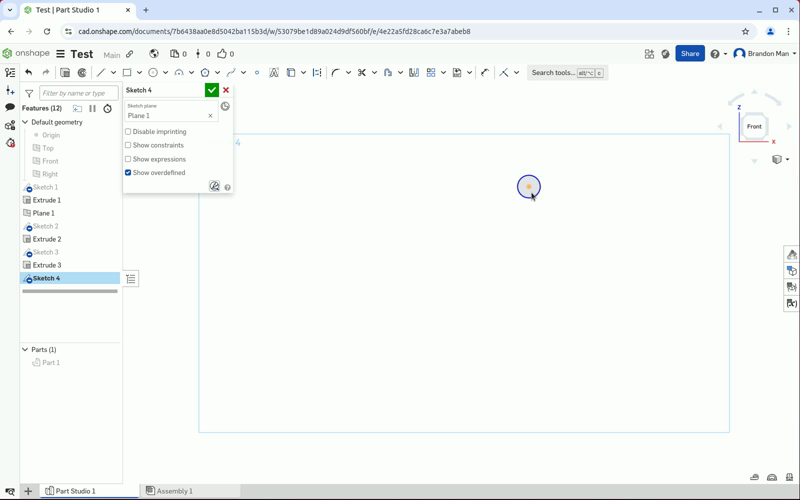
scroll(6)
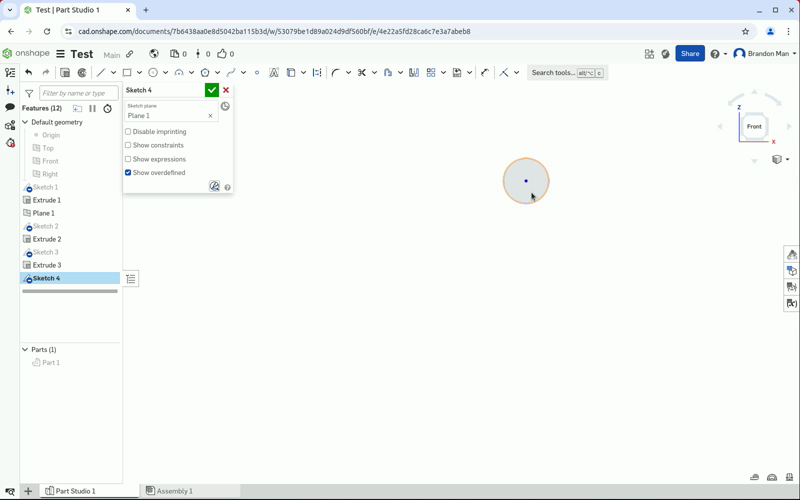
click(531, 192)
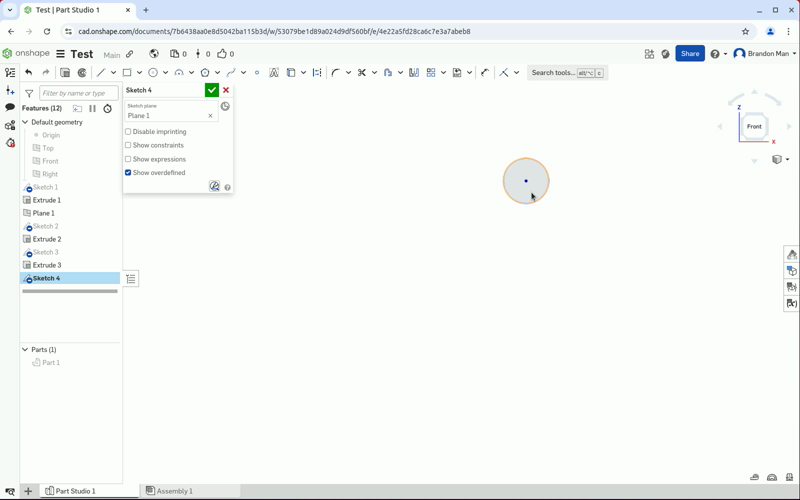
scroll(-6)
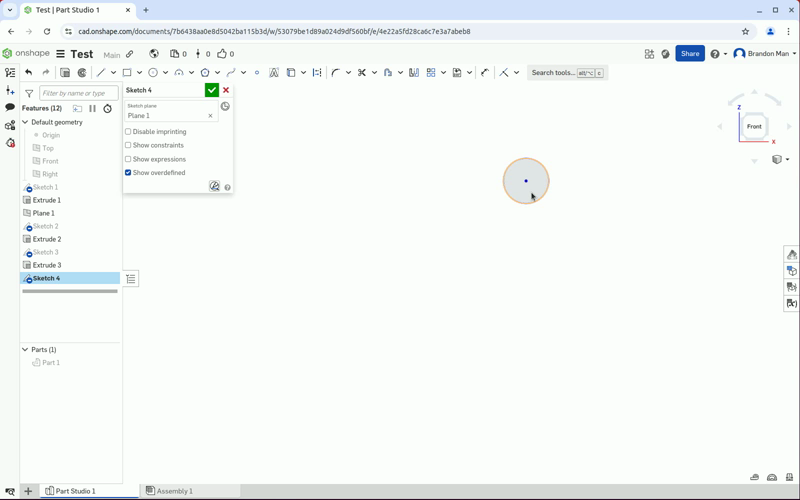
scroll(-6)
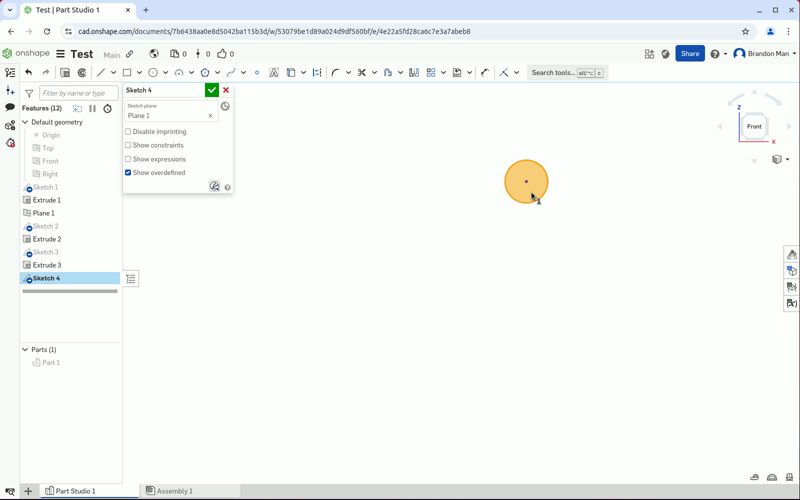
scroll(-6)
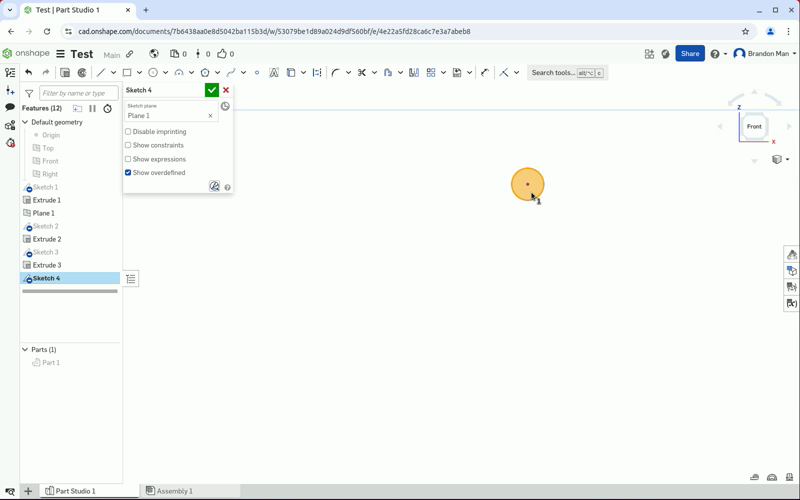
scroll(-6)
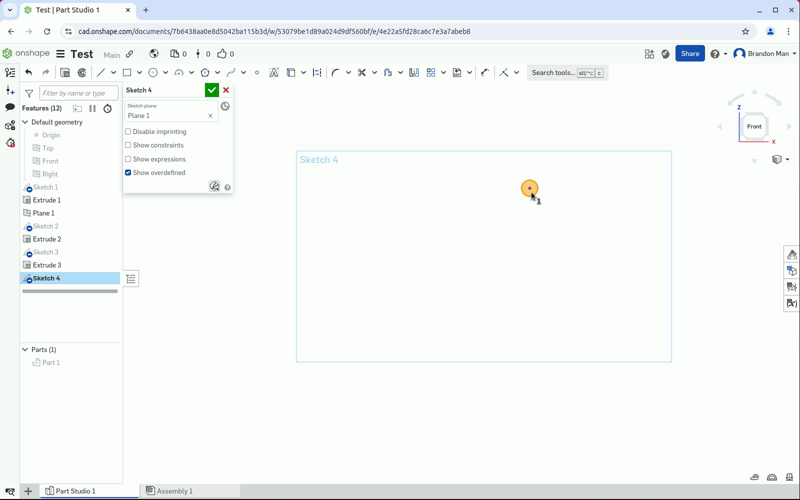
scroll(-6)
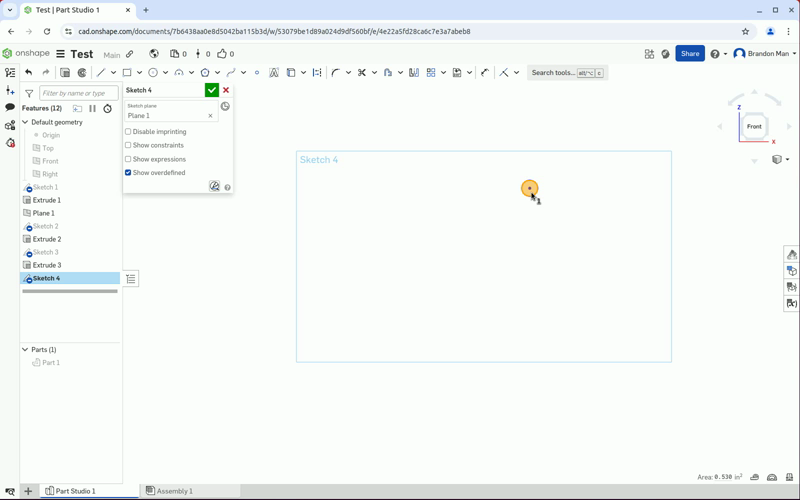
scroll(-6)
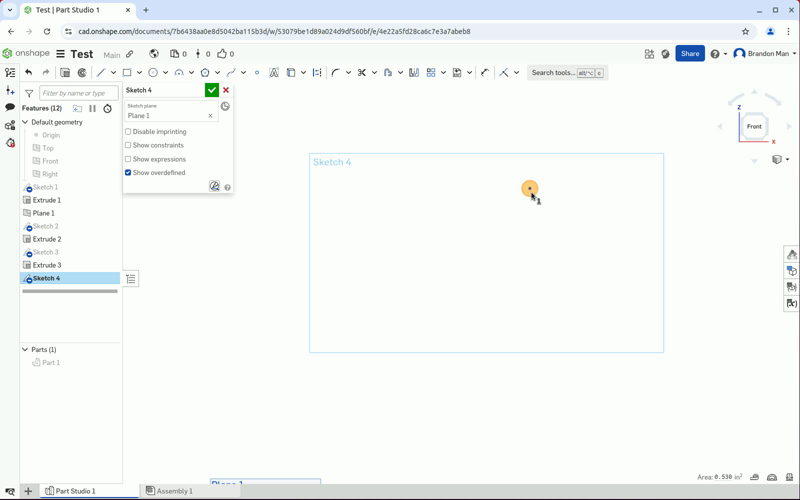
scroll(-6)
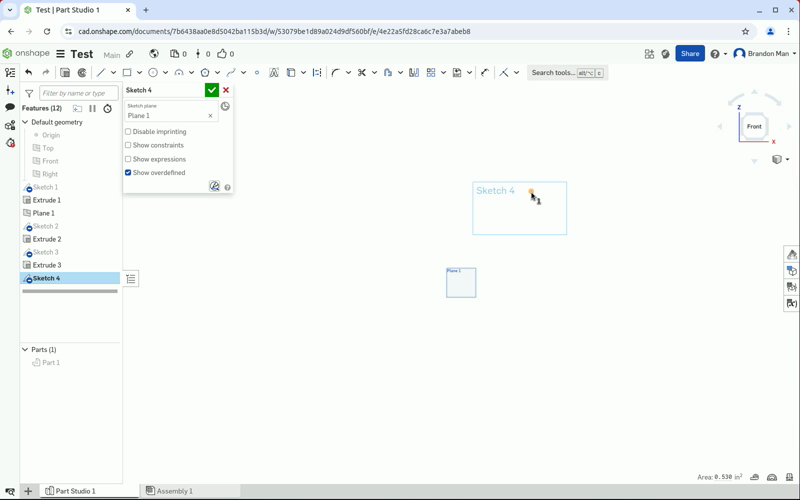
mouse_move(73, 352)
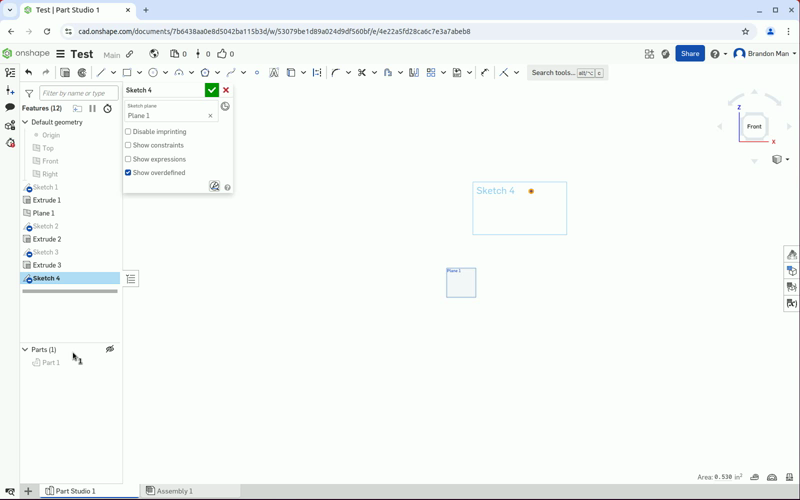
key(shift+y)
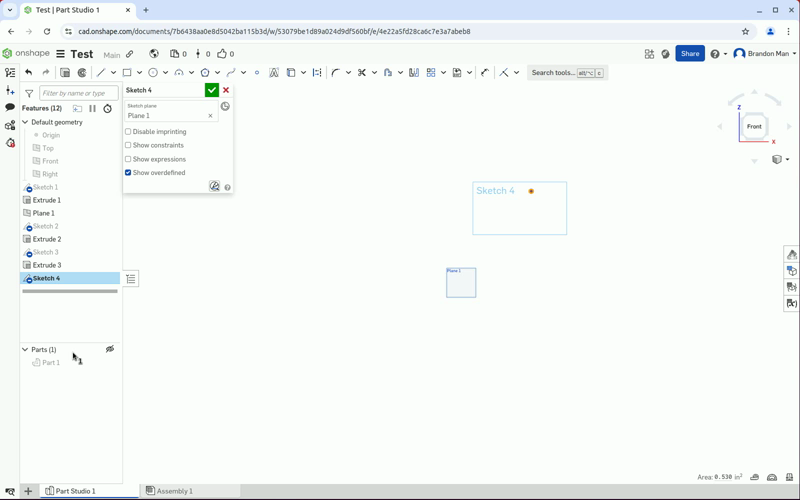
key(shift+e)
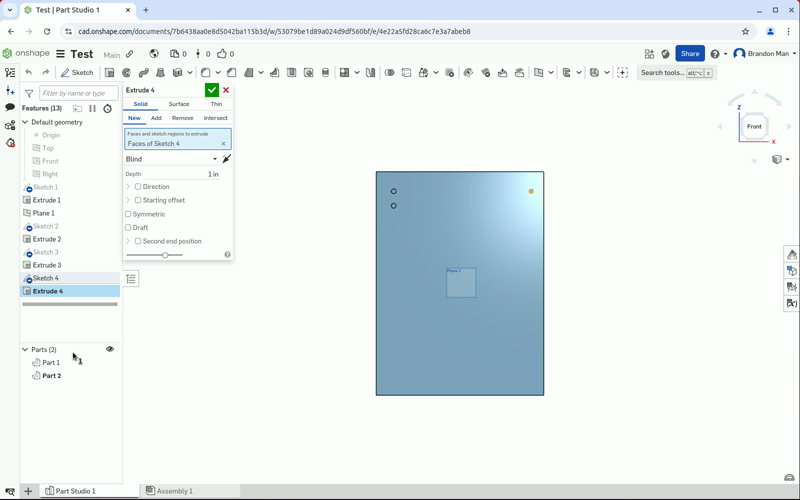
mouse_move(143, 106)
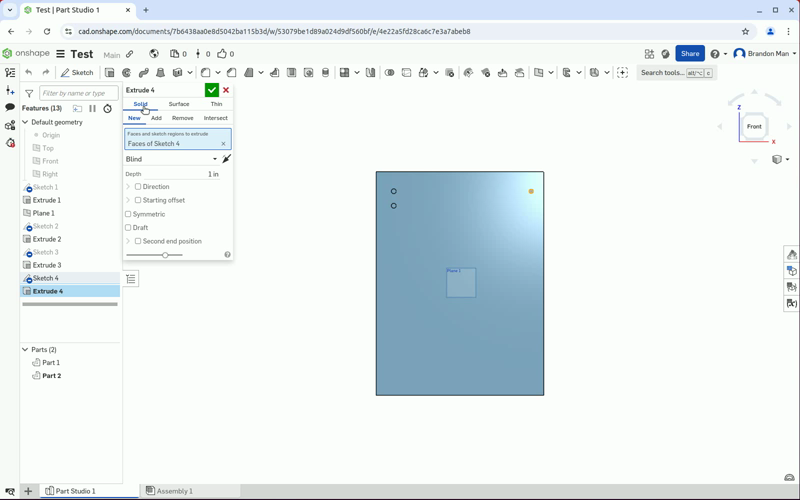
click(143, 106)
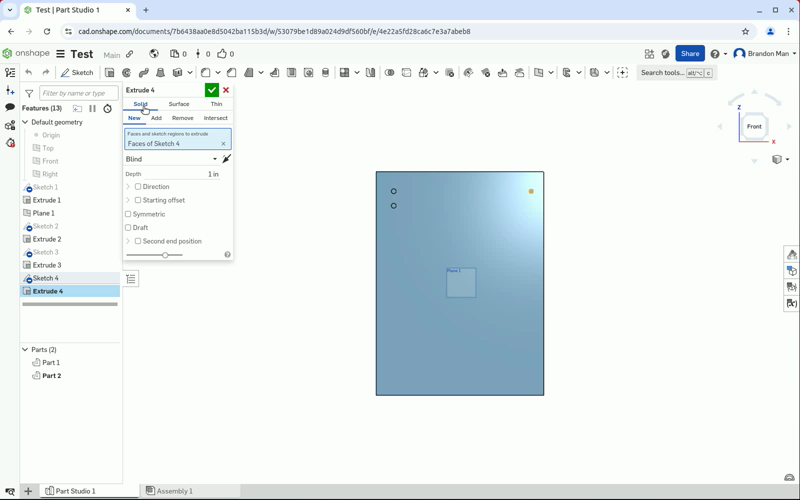
mouse_move(186, 120)
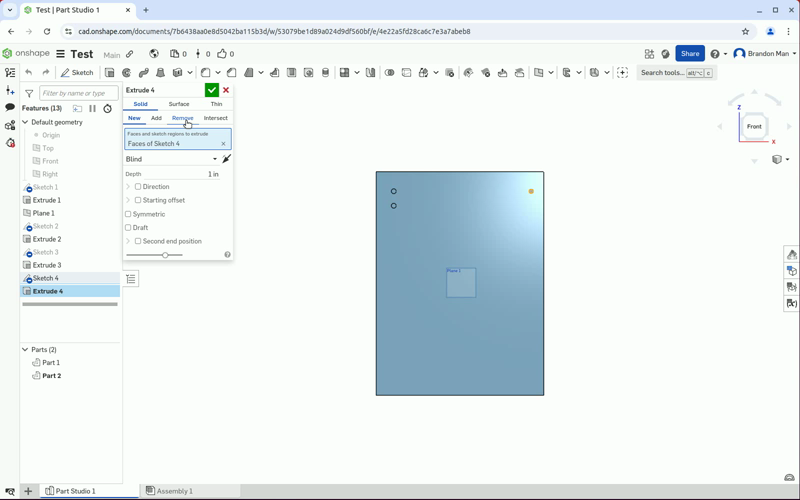
click(186, 120)
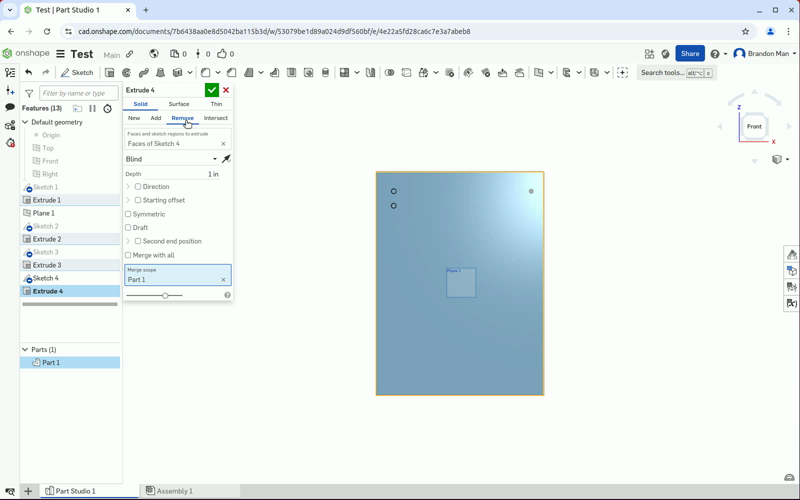
key(tab, 4)
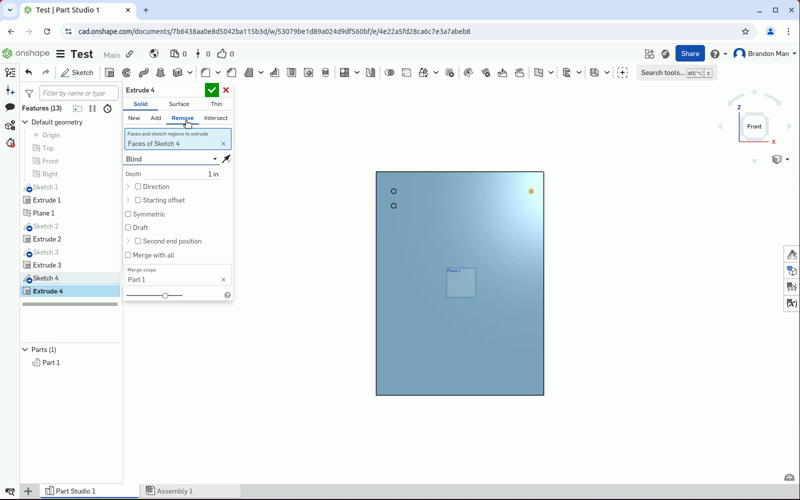
text(1.444)
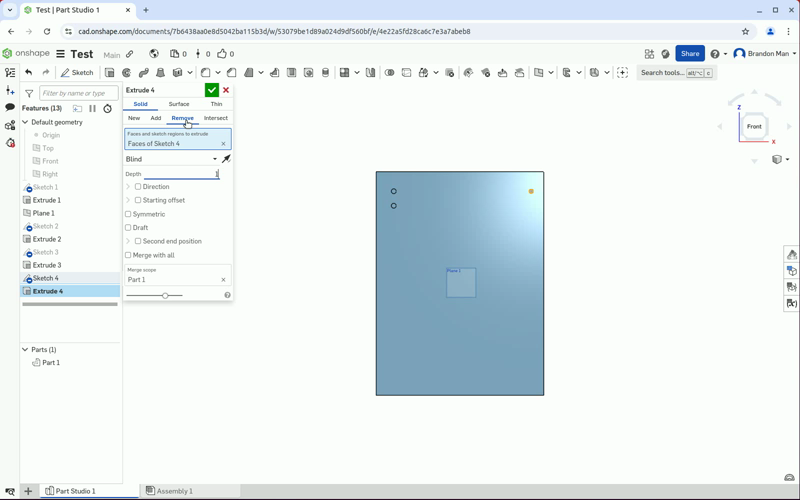
key(tab, 6)
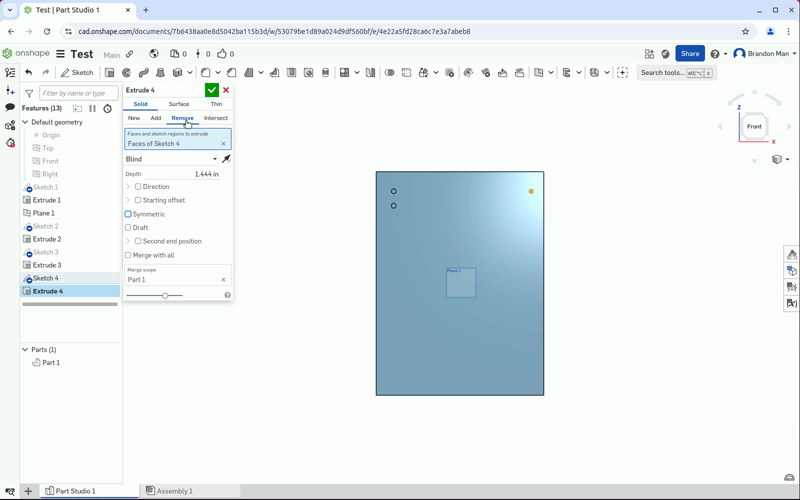
key(space)
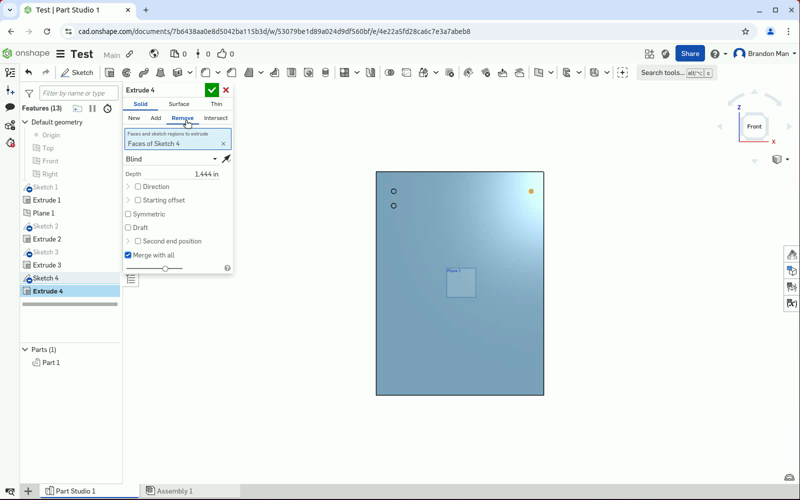
key(enter)
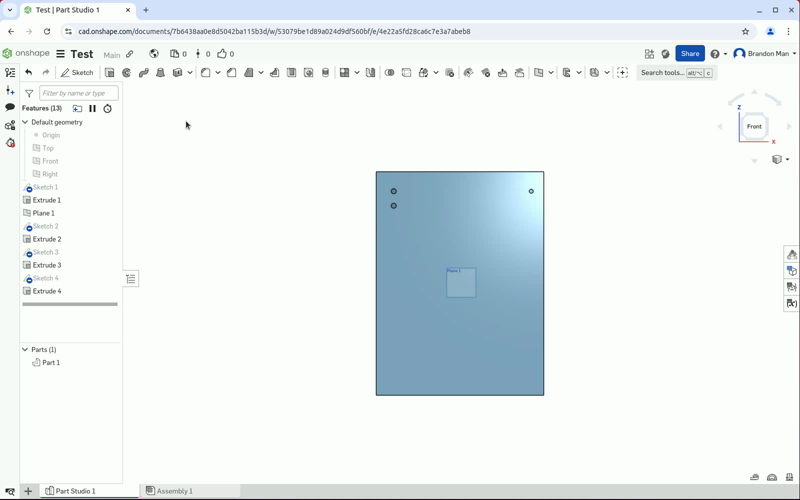
key(shift+h)
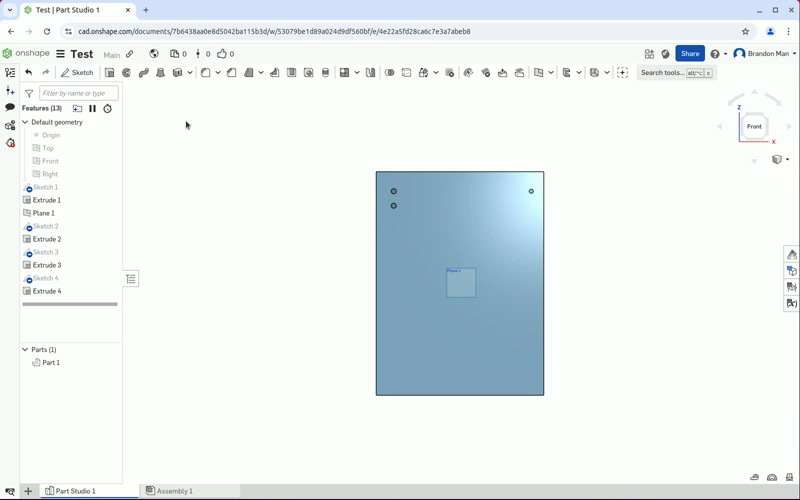
key(shift+h)
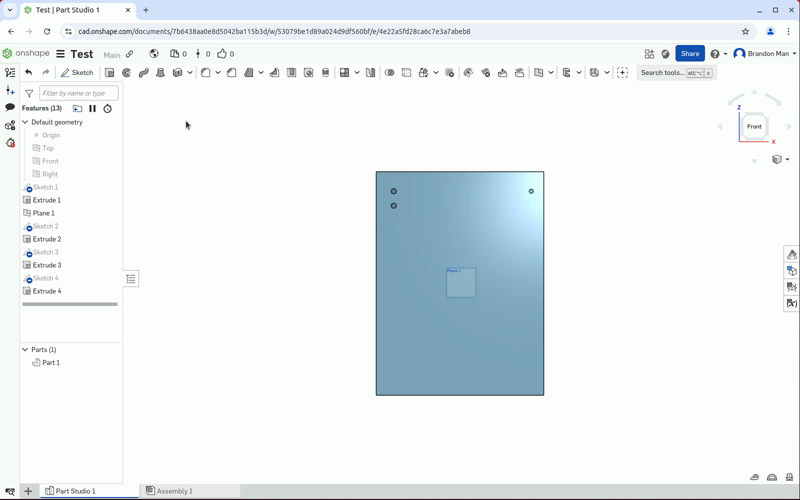
mouse_move(73, 189)
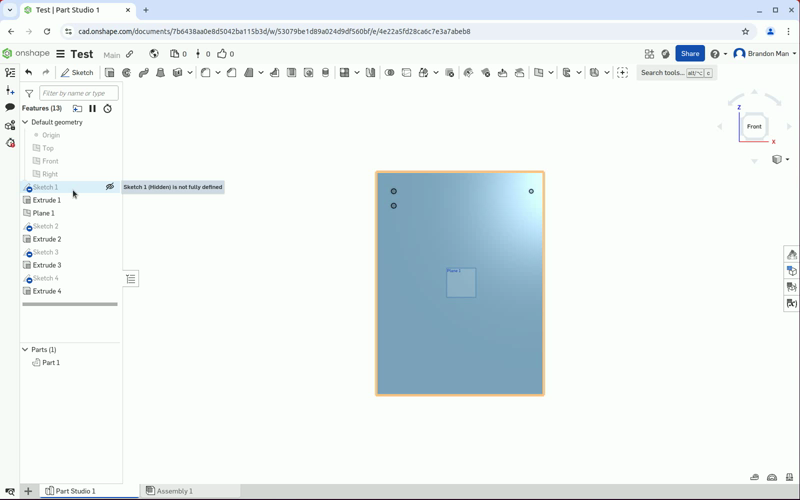
click(73, 189)
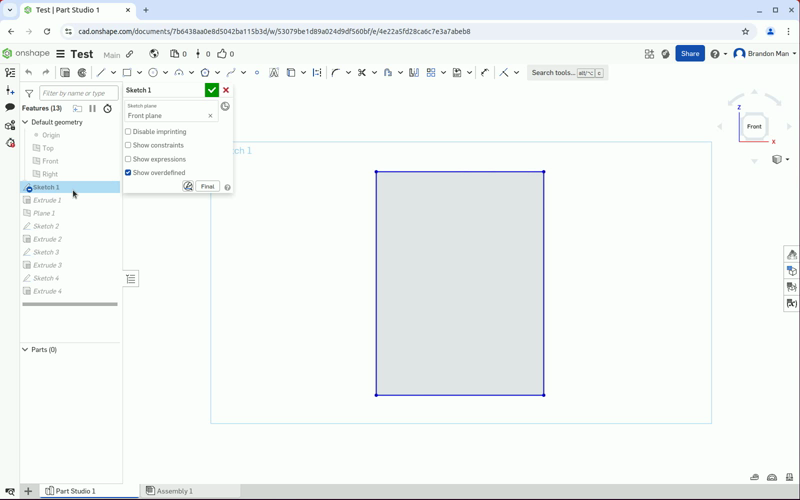
mouse_move(229, 92)
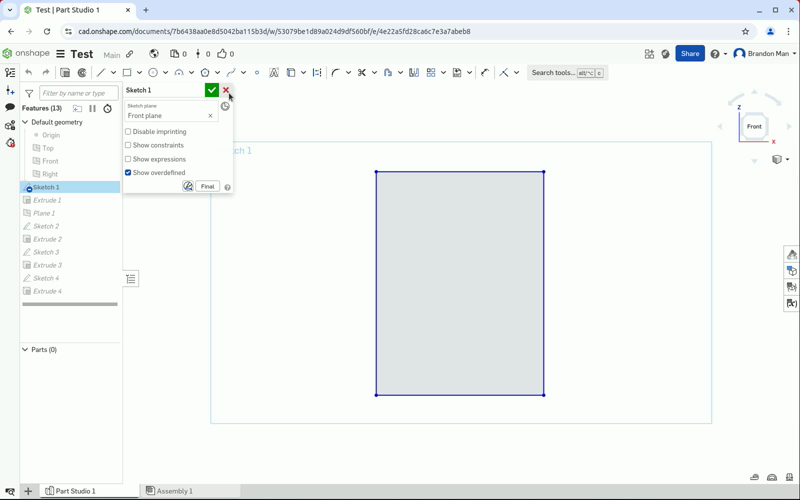
click(229, 92)
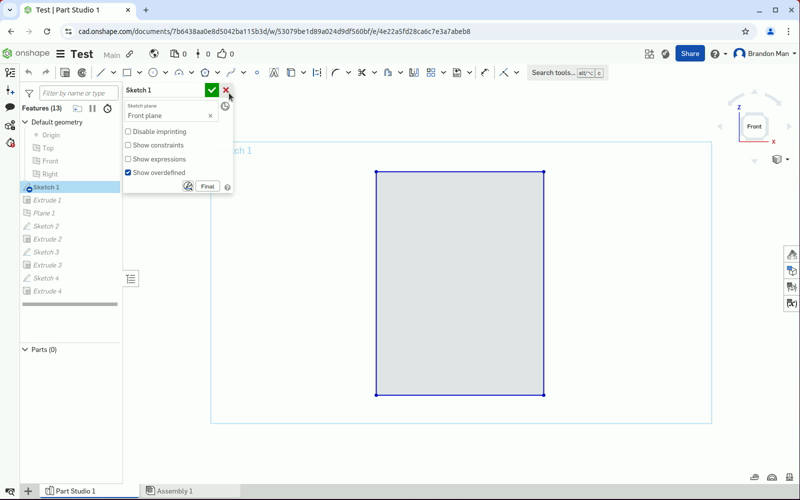
key(shift+s)
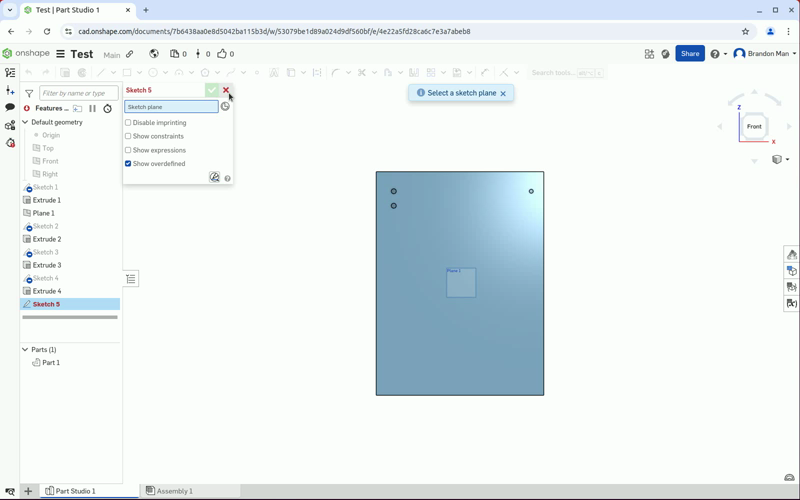
mouse_move(73, 215)
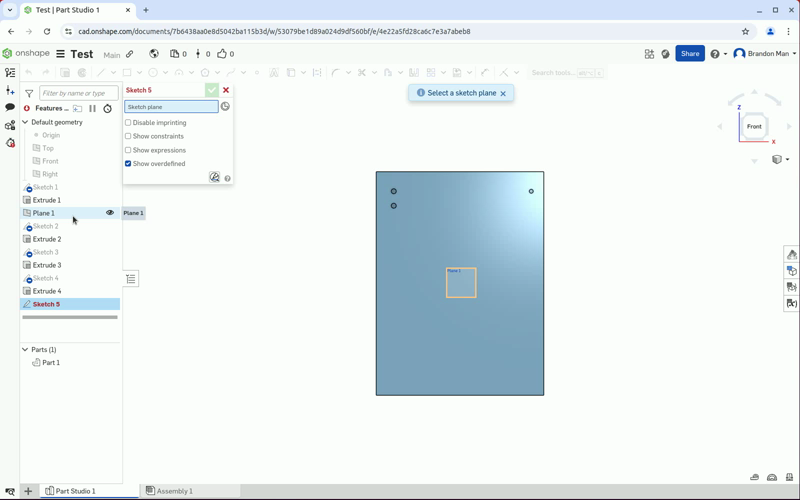
click(73, 215)
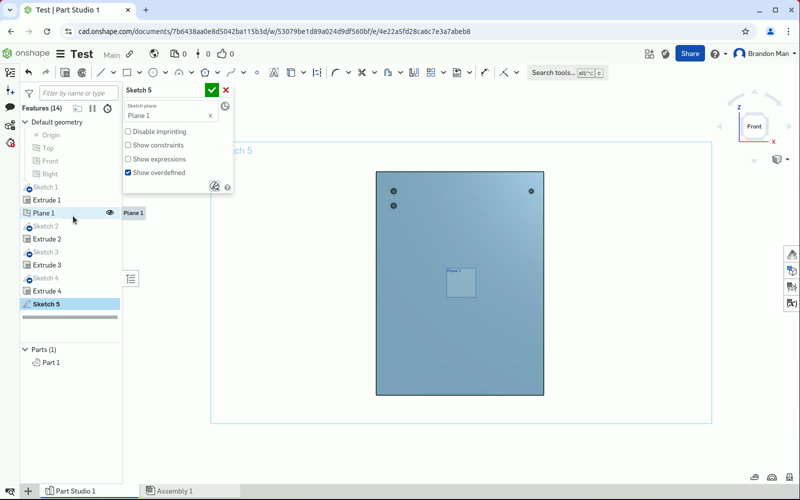
mouse_move(73, 352)
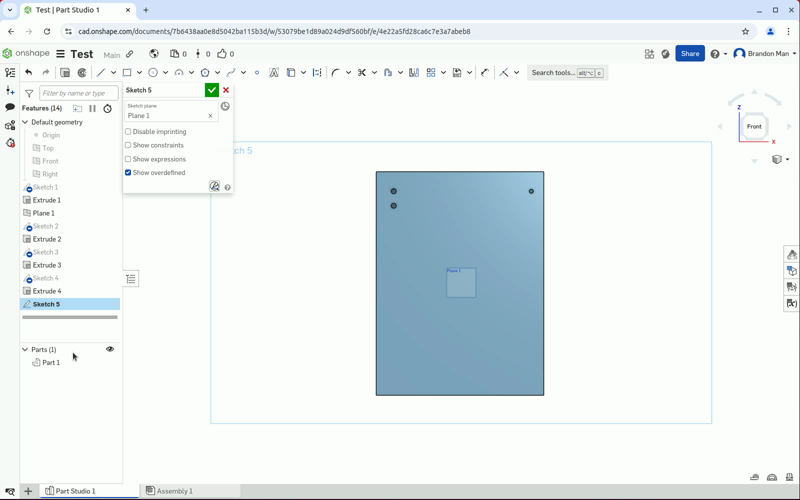
key(y)
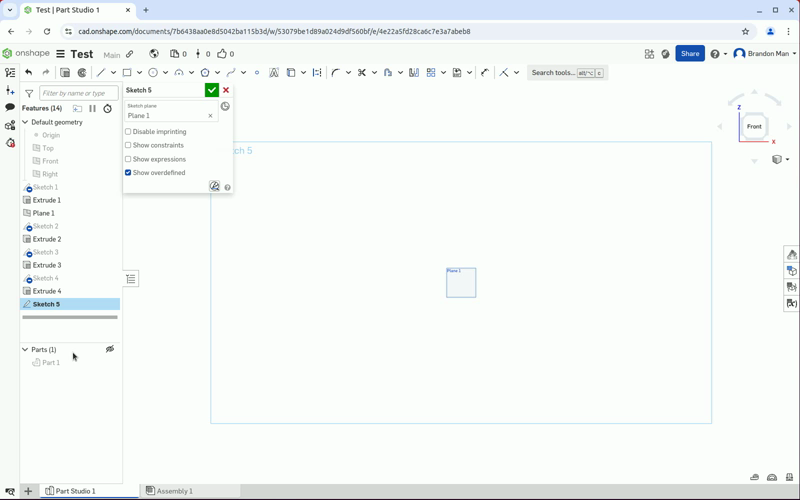
key(c)
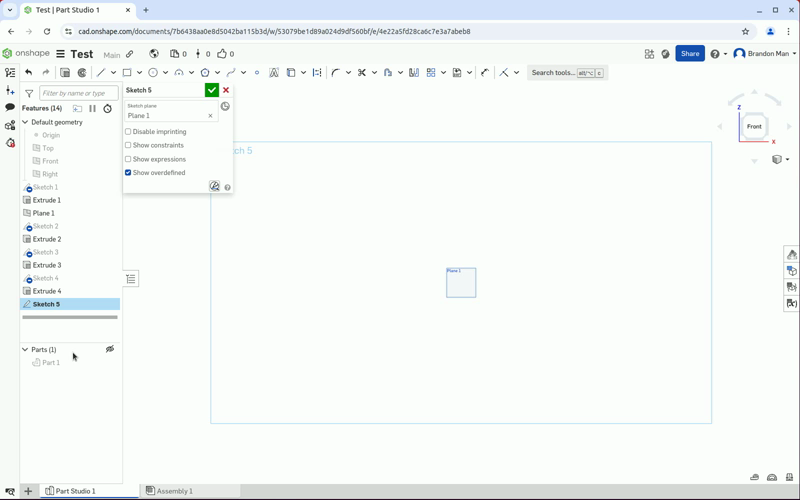
key_down(shift)
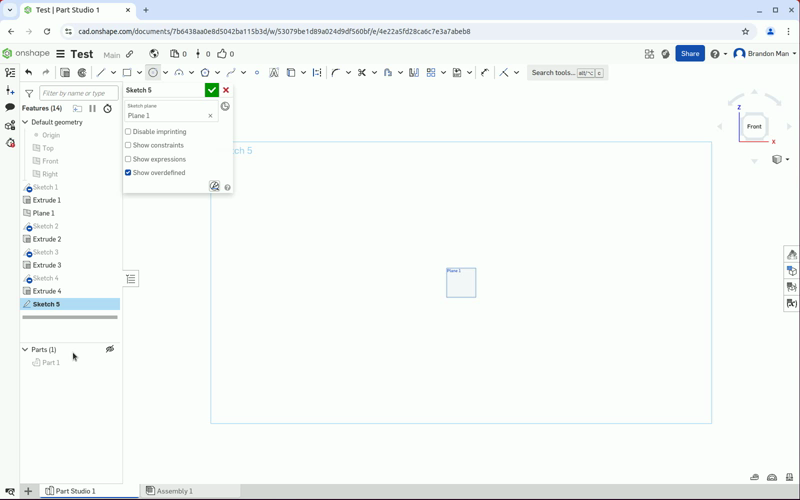
mouse_move(531, 205)
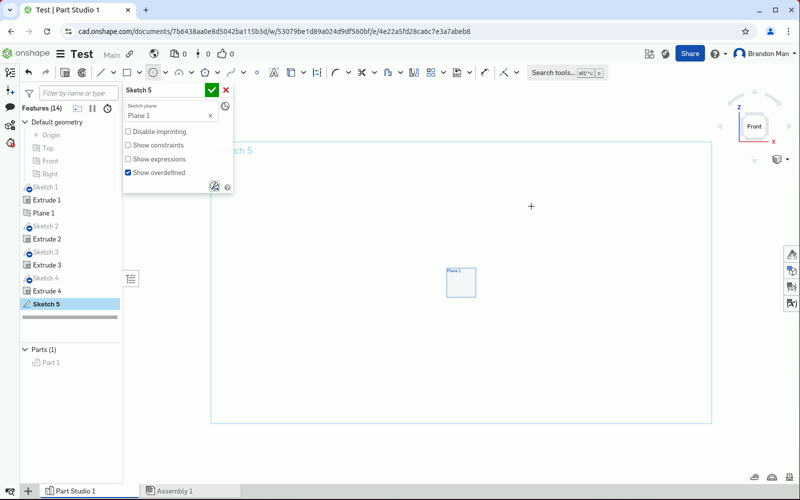
click(531, 205)
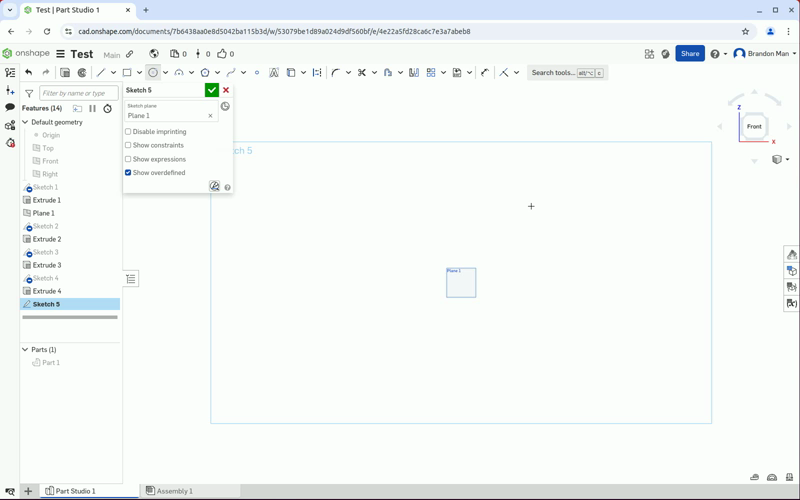
key_up(shift)
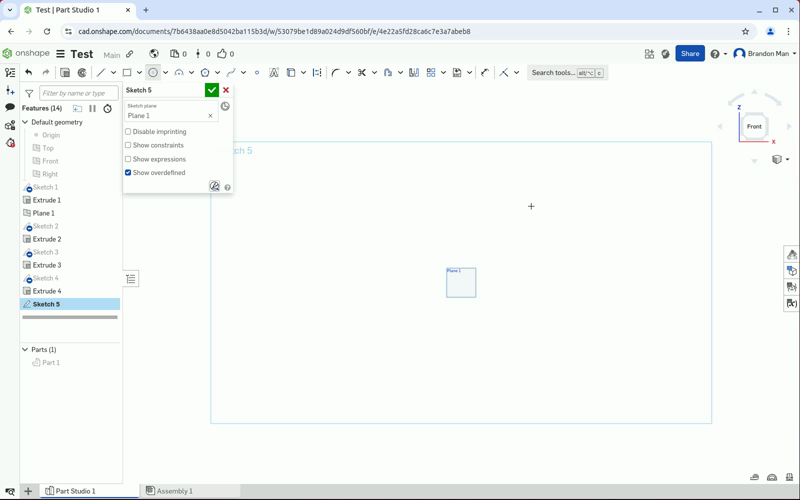
mouse_move(533, 205)
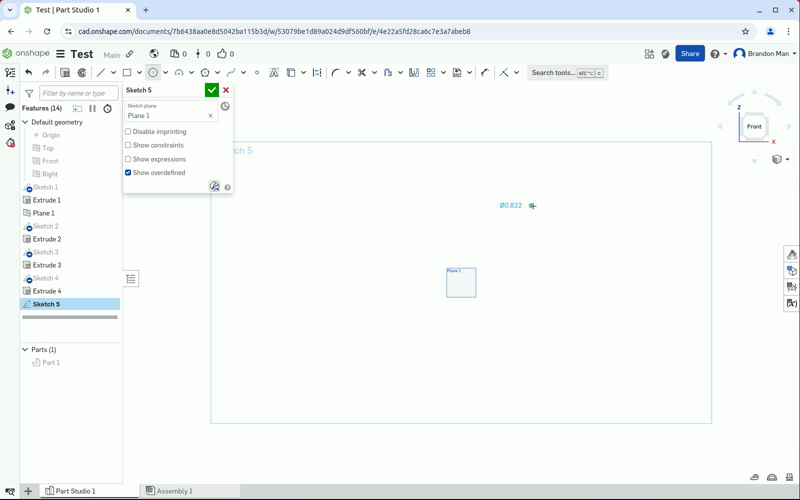
scroll(6)
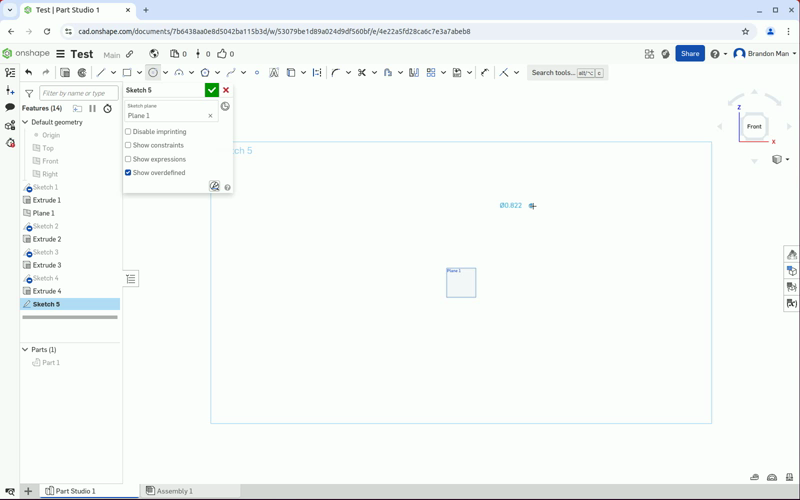
scroll(6)
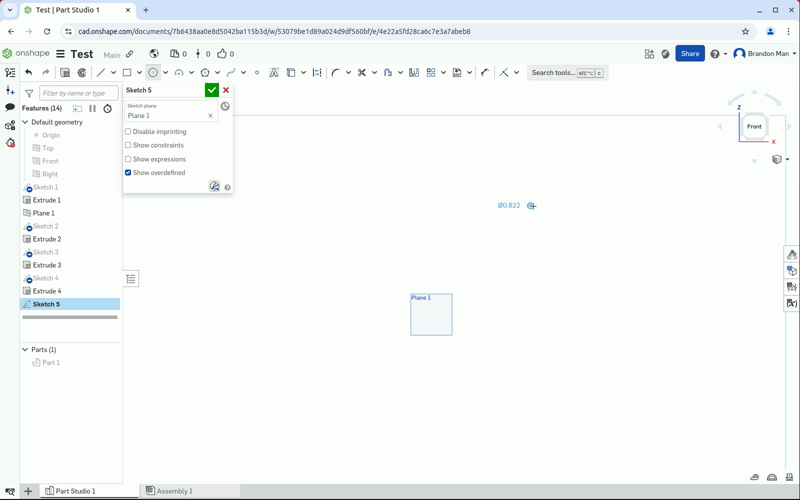
scroll(6)
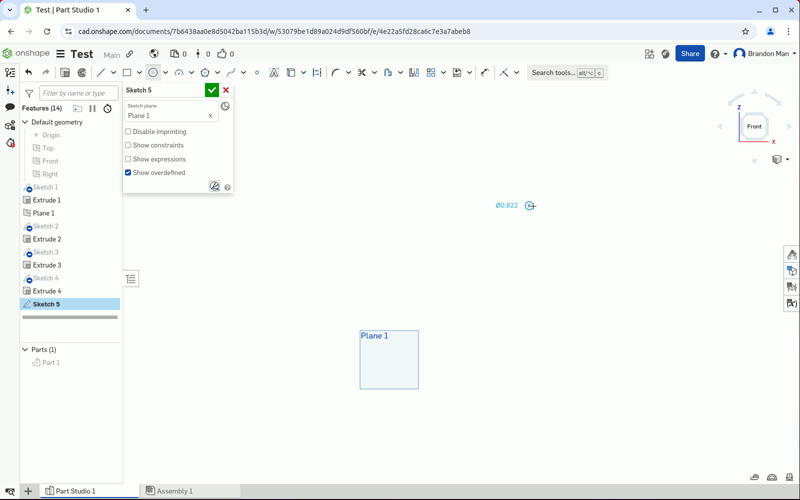
scroll(6)
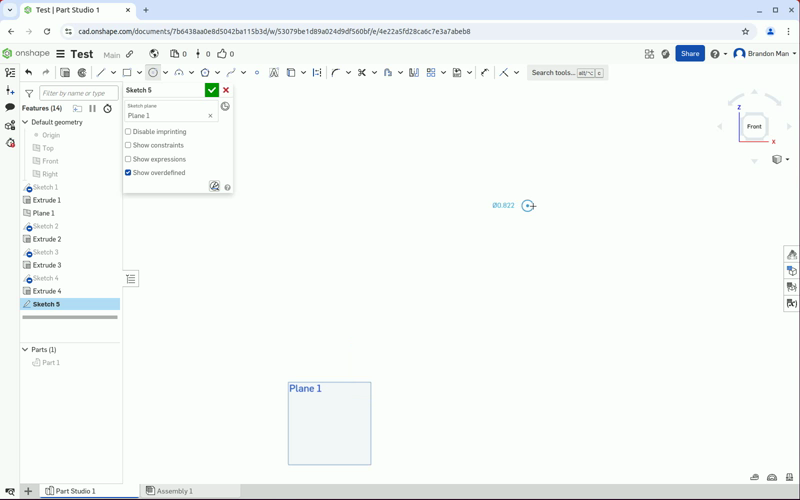
scroll(6)
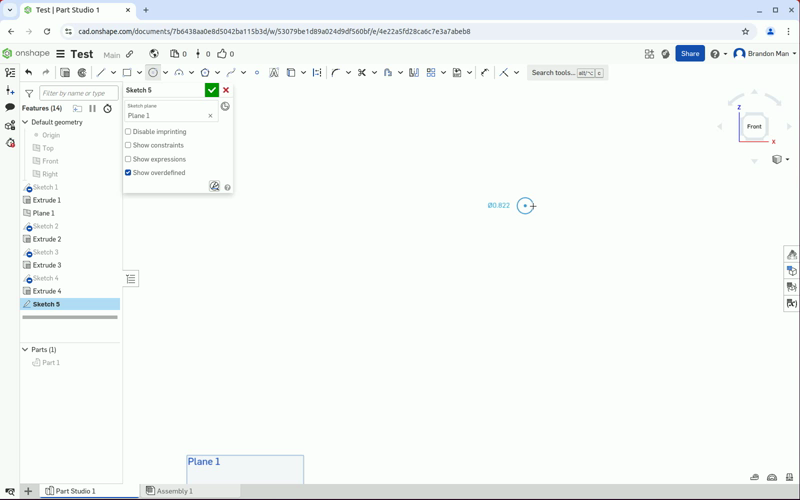
scroll(6)
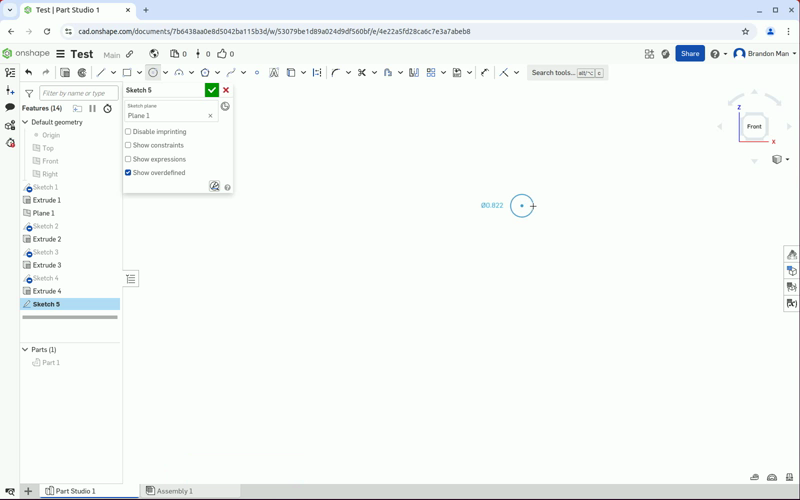
scroll(6)
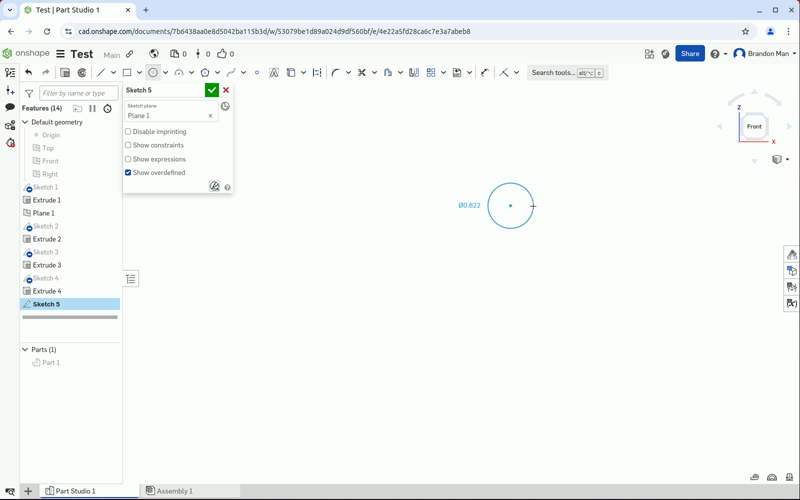
click(533, 205)
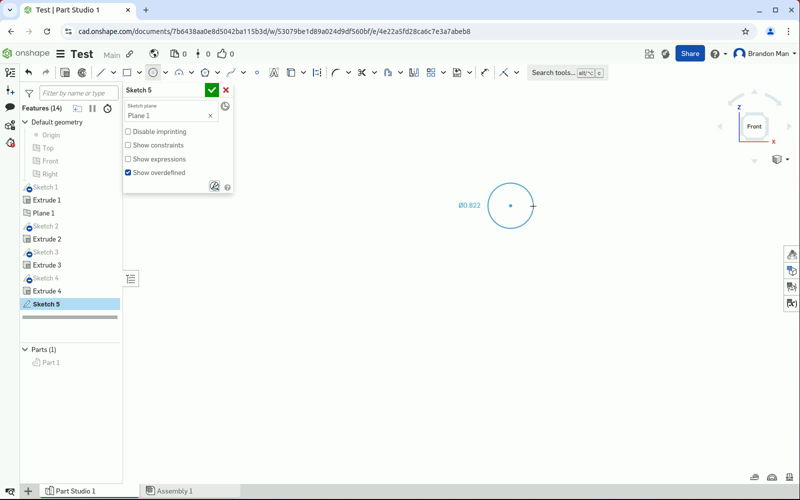
scroll(-6)
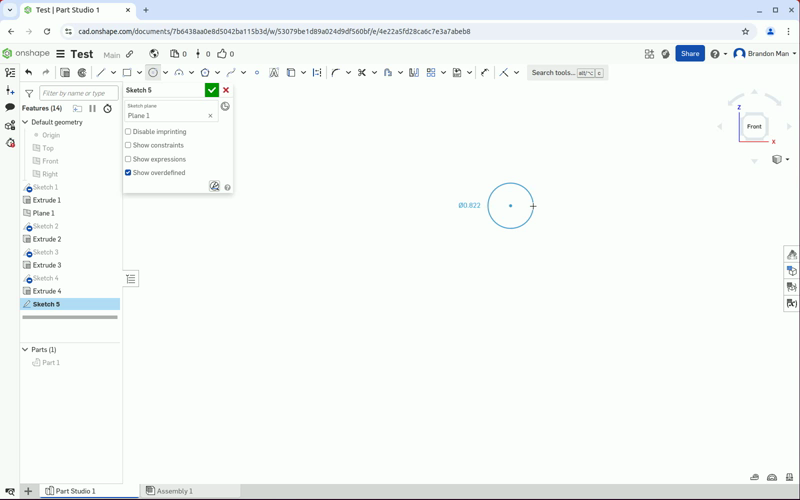
scroll(-6)
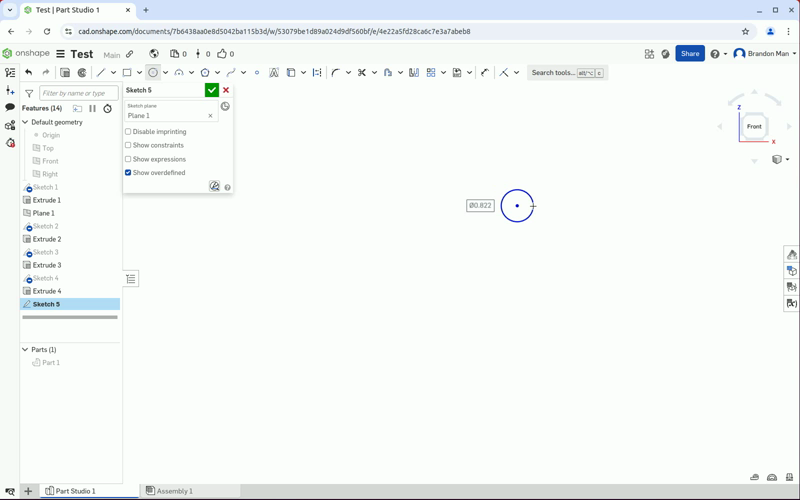
scroll(-6)
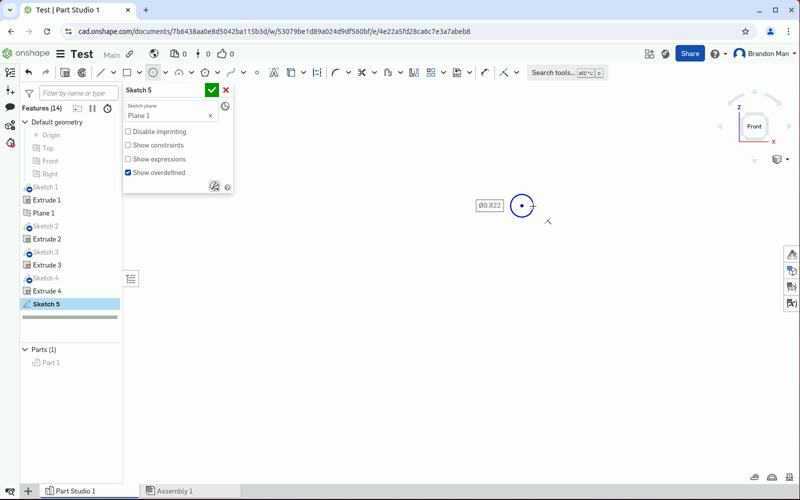
scroll(-6)
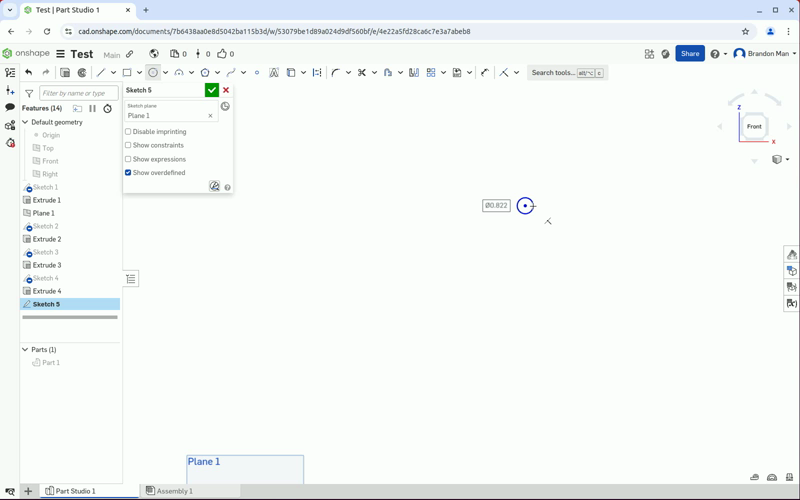
scroll(-6)
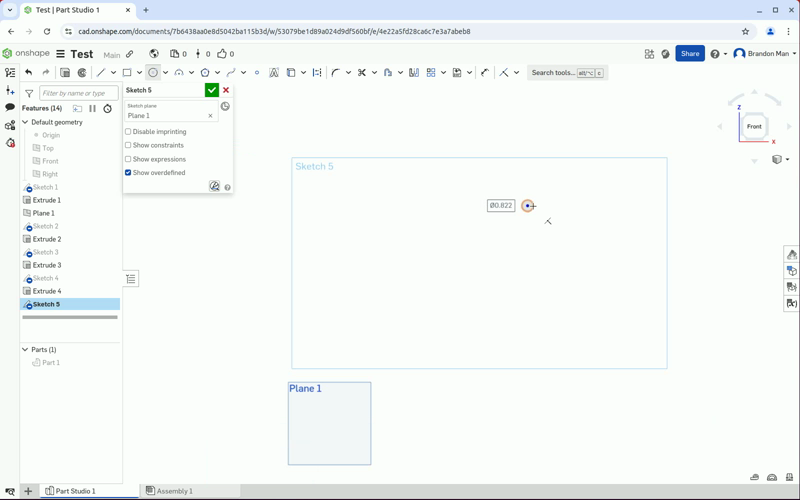
scroll(-6)
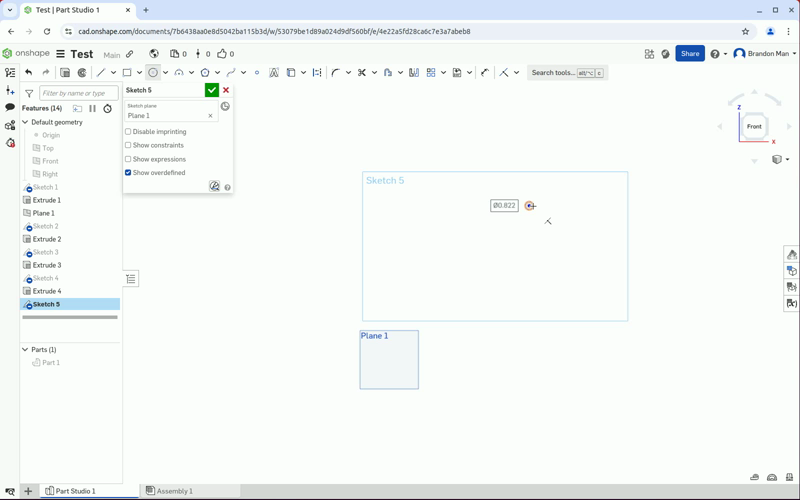
scroll(-6)
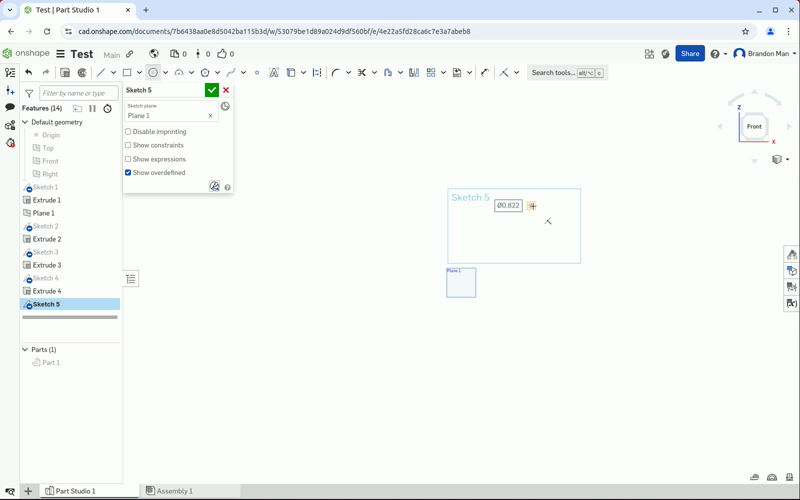
key(esc)
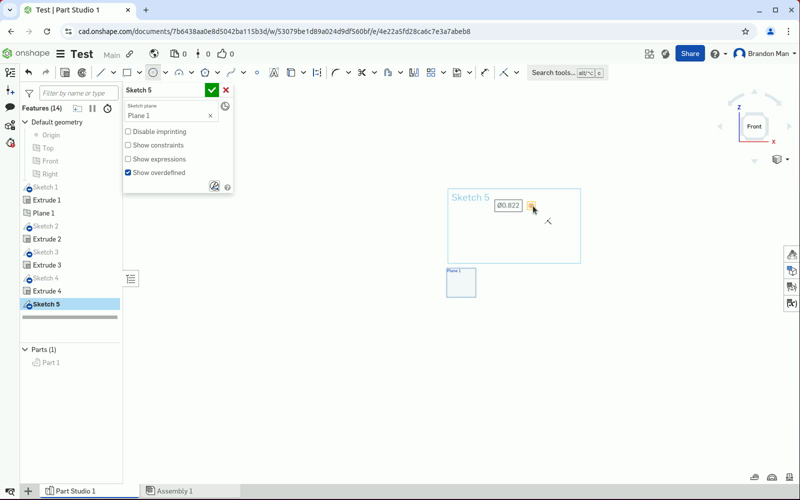
mouse_move(531, 206)
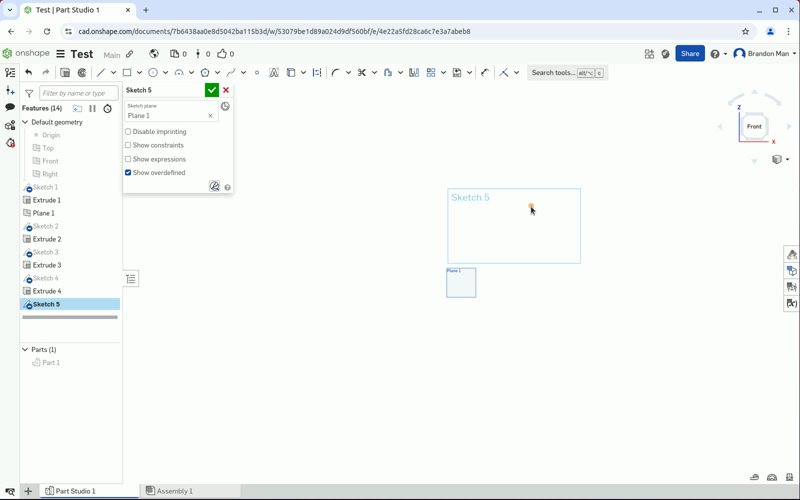
scroll(6)
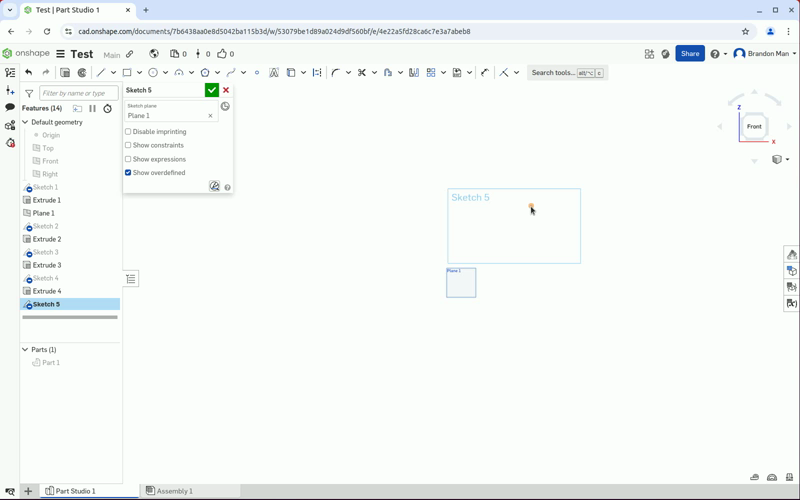
scroll(6)
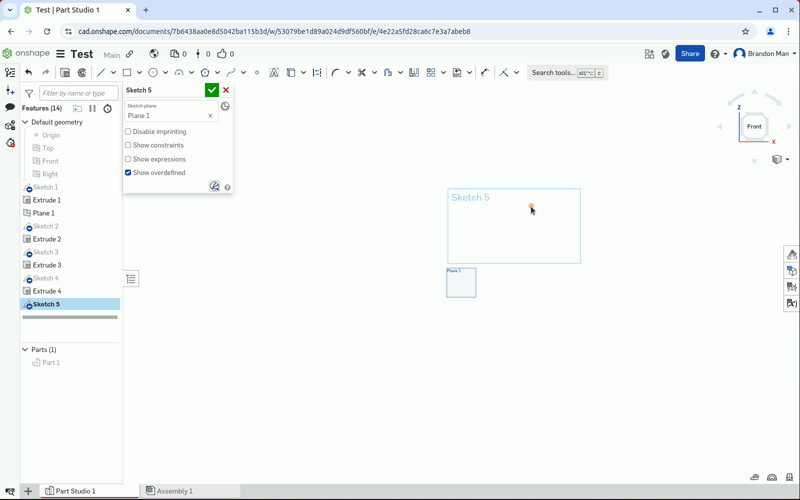
scroll(6)
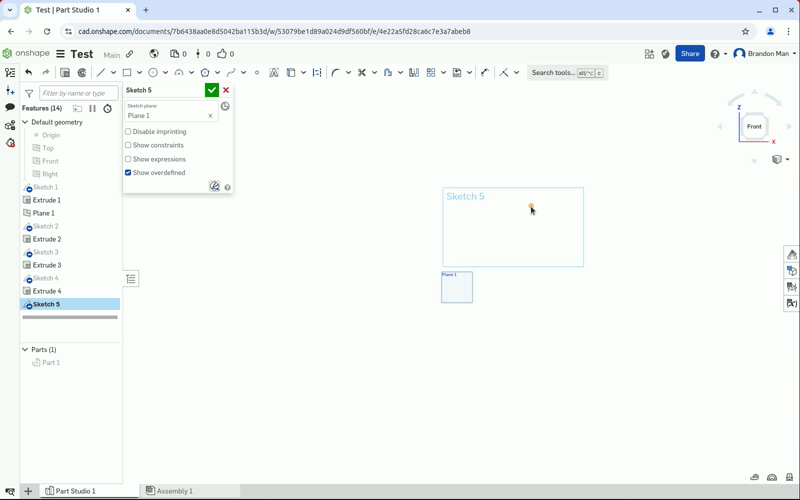
scroll(6)
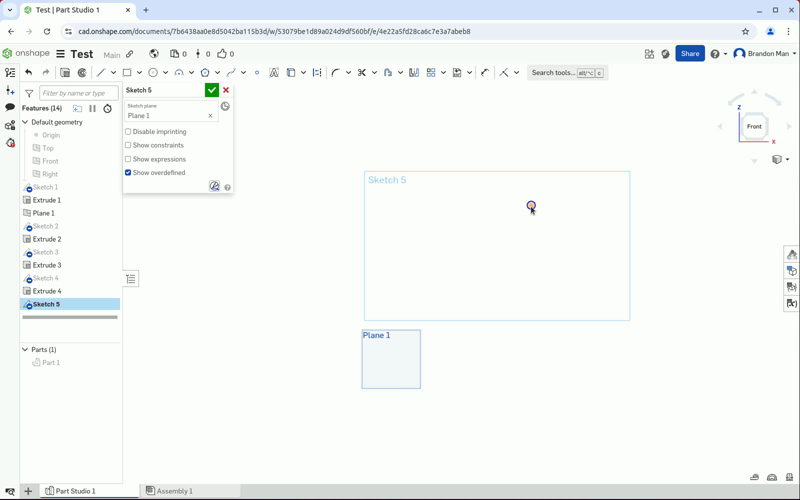
scroll(6)
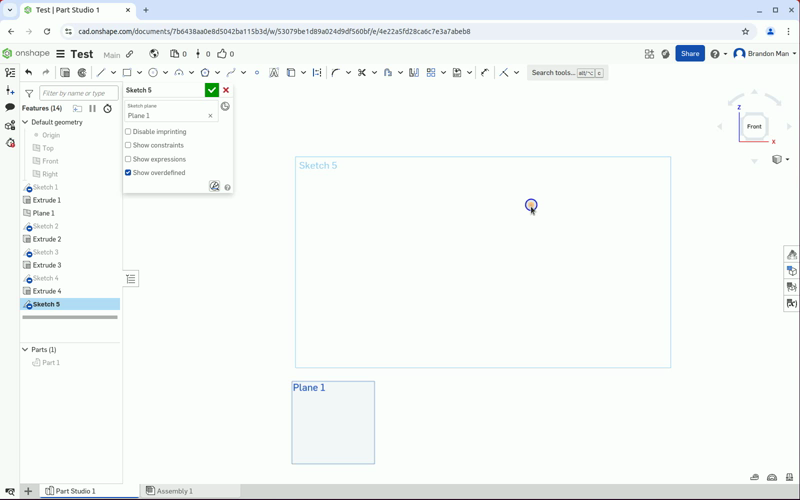
scroll(6)
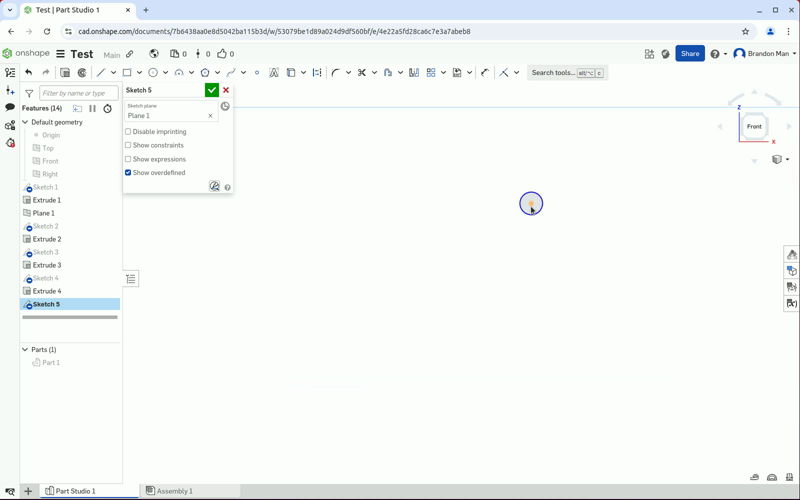
scroll(6)
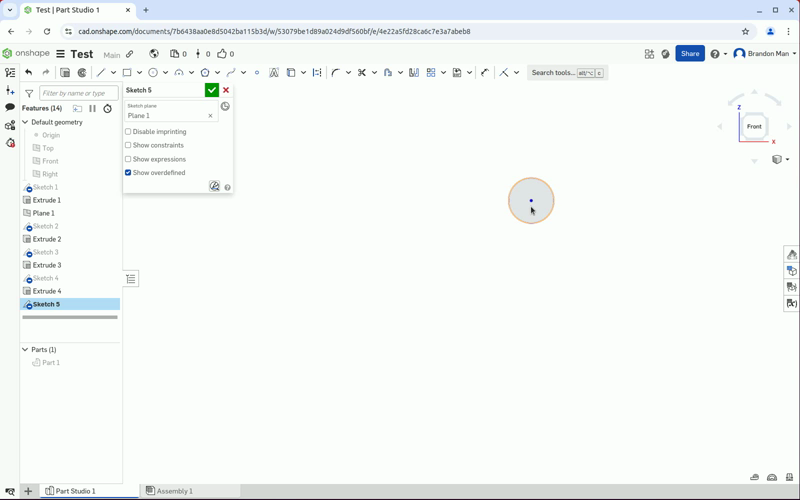
click(531, 206)
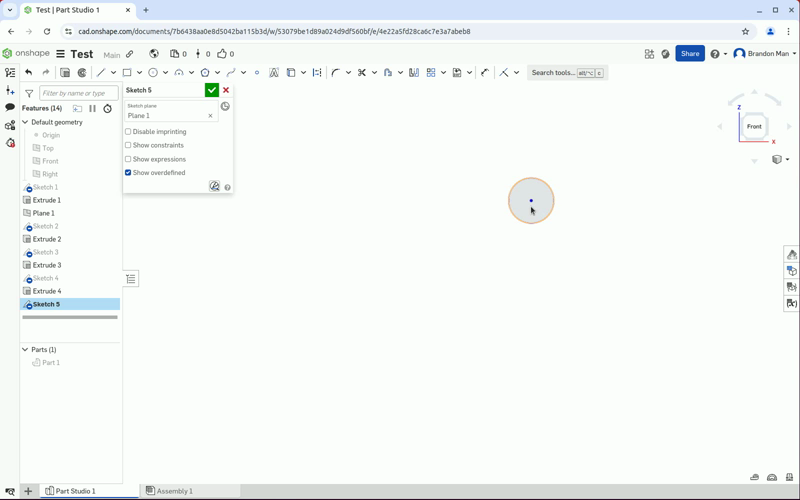
scroll(-6)
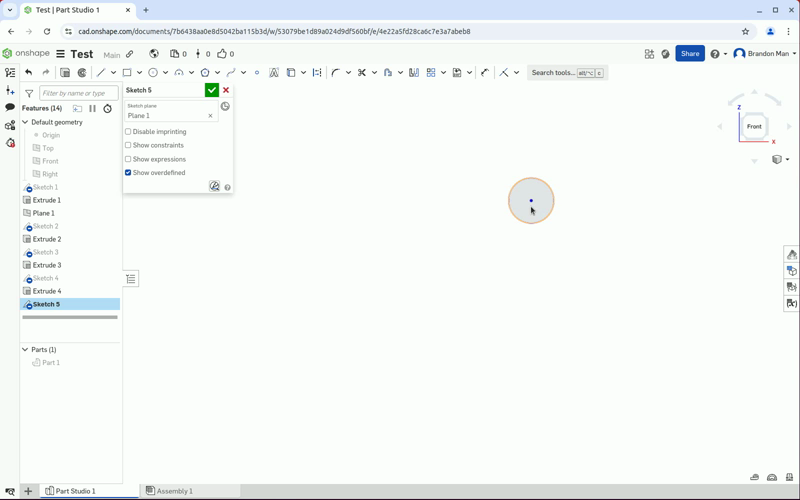
scroll(-6)
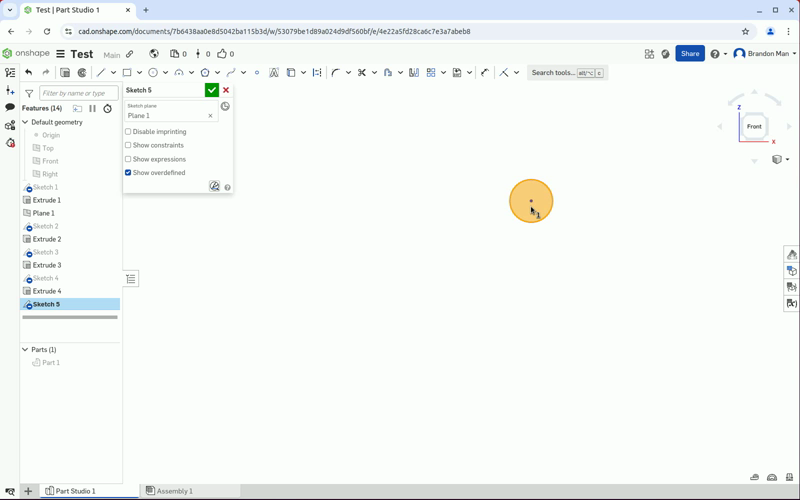
scroll(-6)
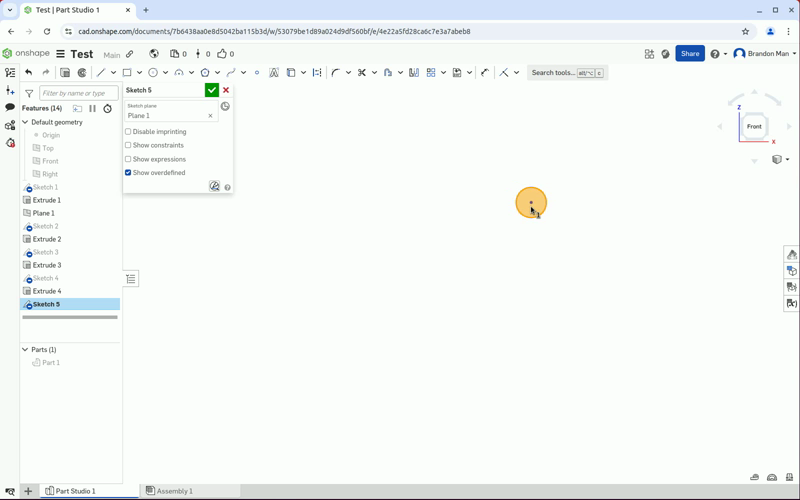
scroll(-6)
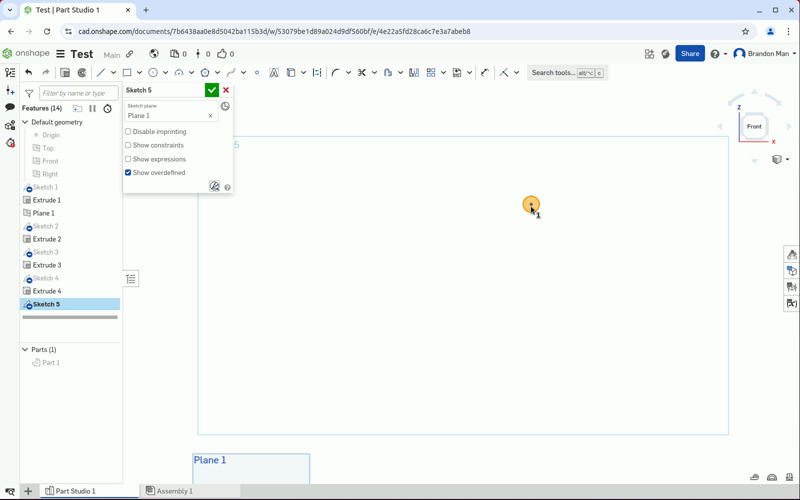
scroll(-6)
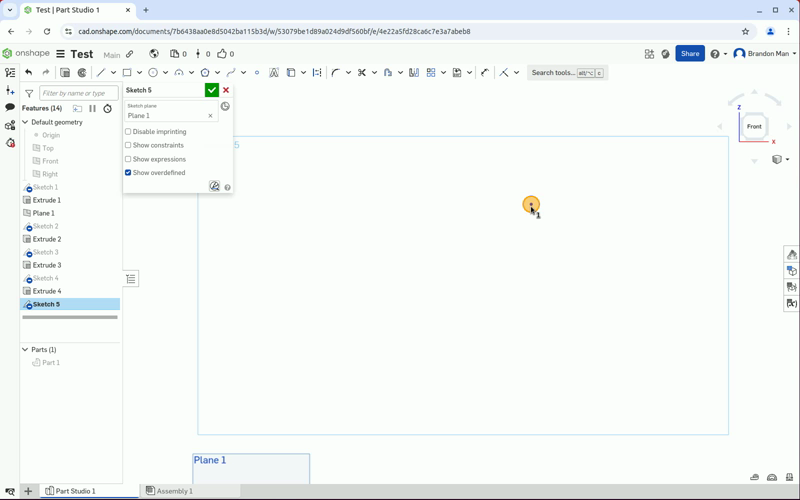
scroll(-6)
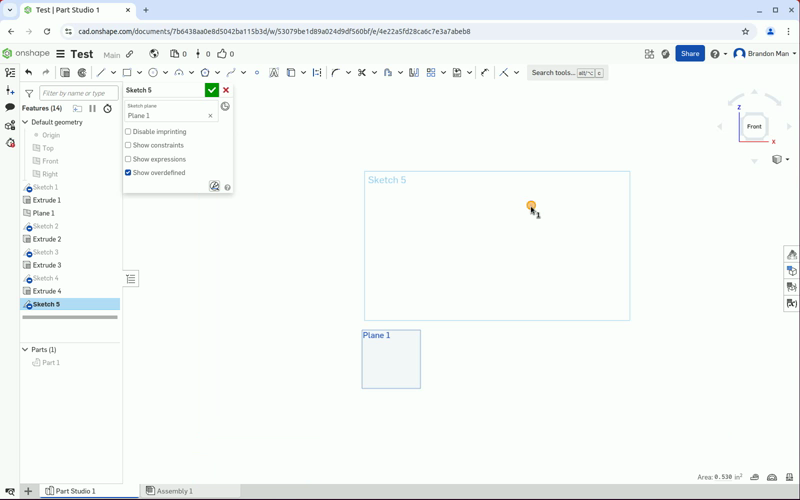
scroll(-6)
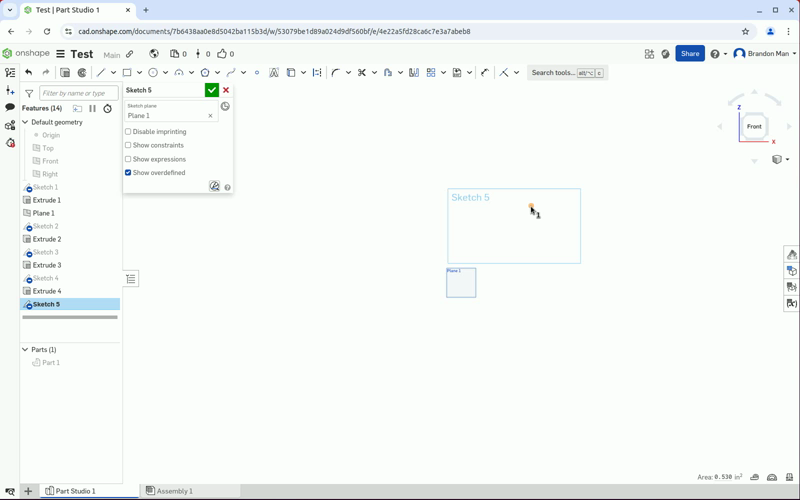
mouse_move(73, 352)
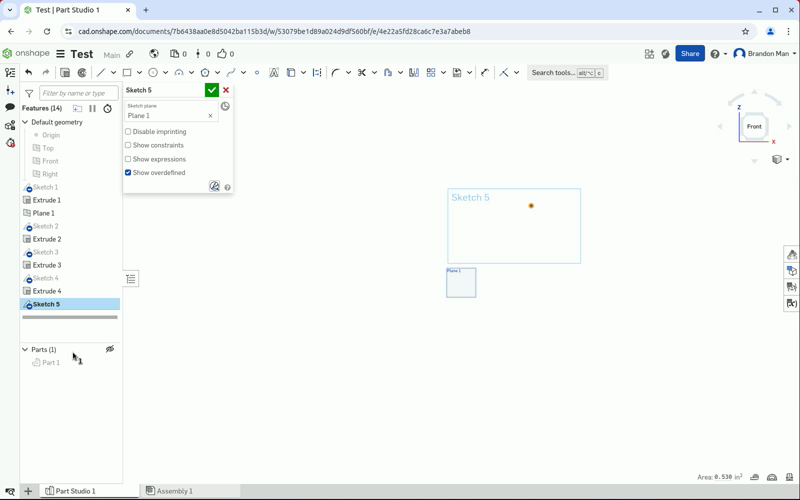
key(shift+y)
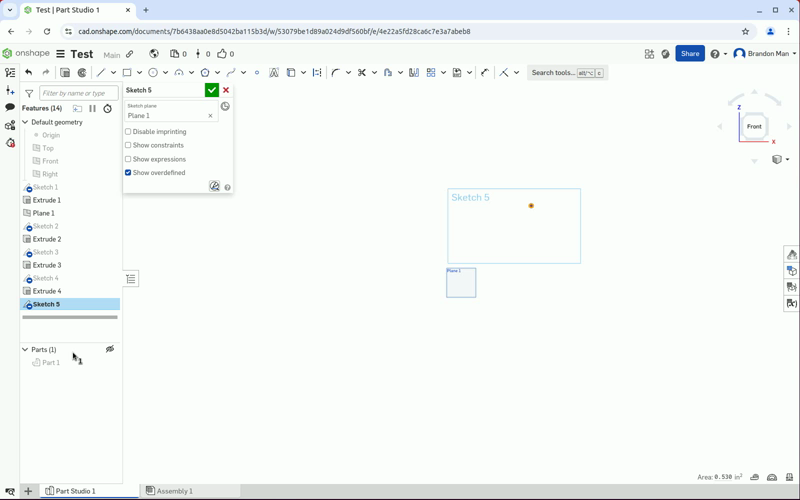
key(shift+e)
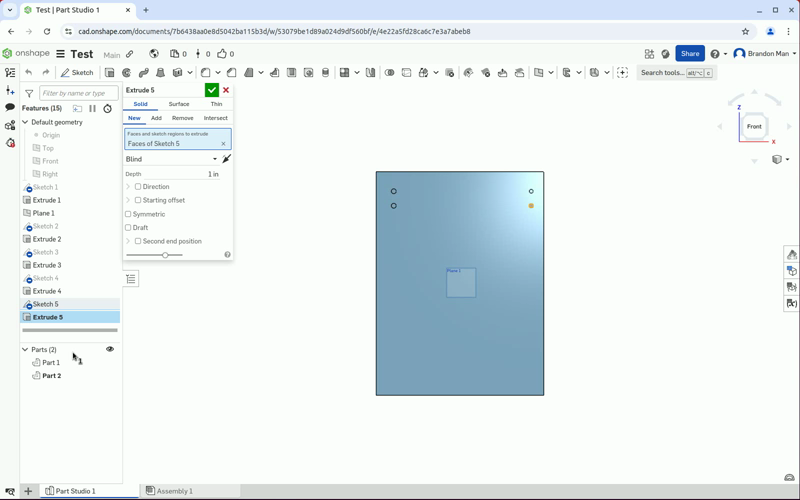
mouse_move(143, 106)
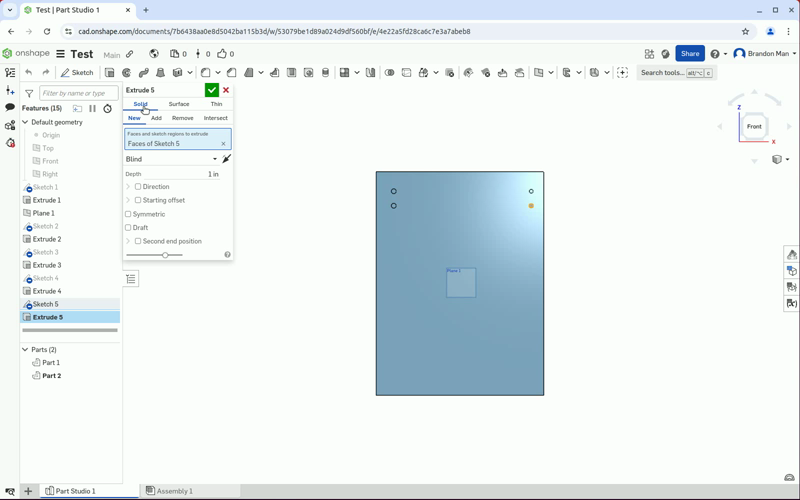
click(143, 106)
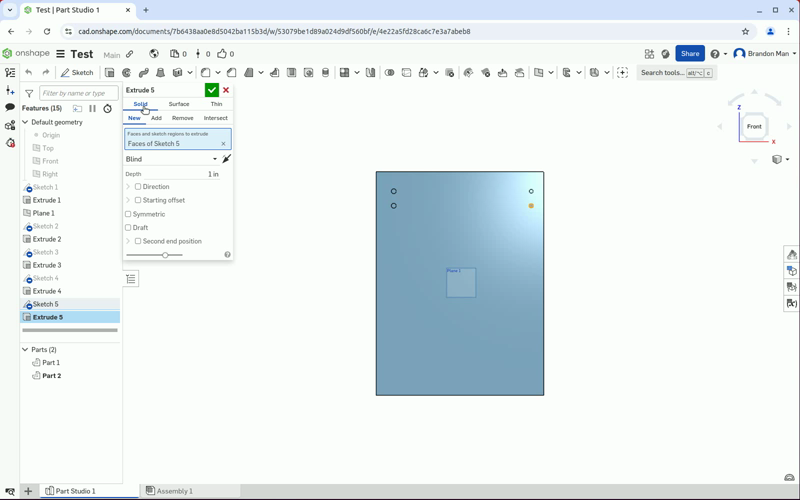
mouse_move(186, 120)
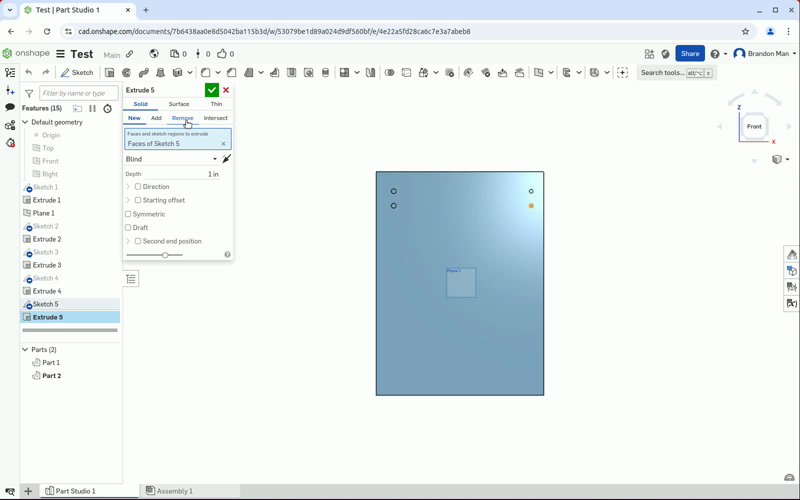
click(186, 120)
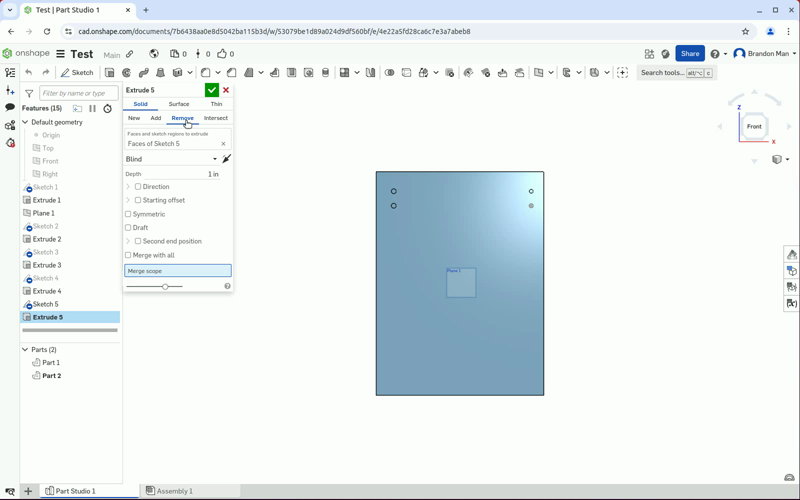
key(tab, 4)
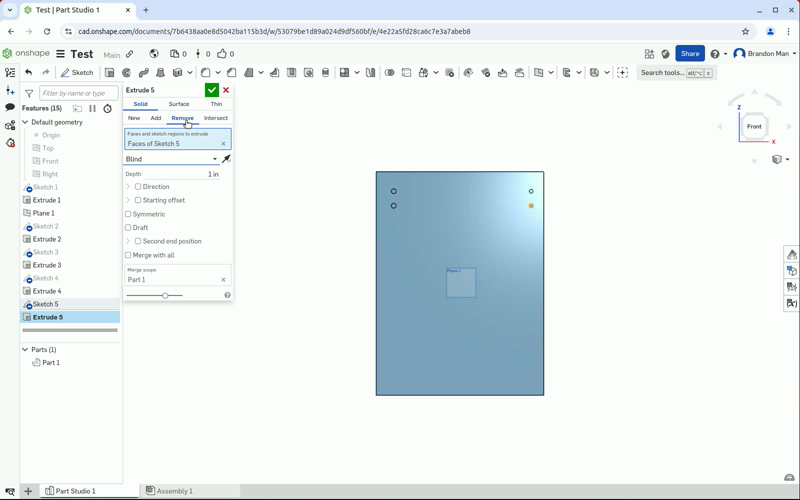
text(1.444)
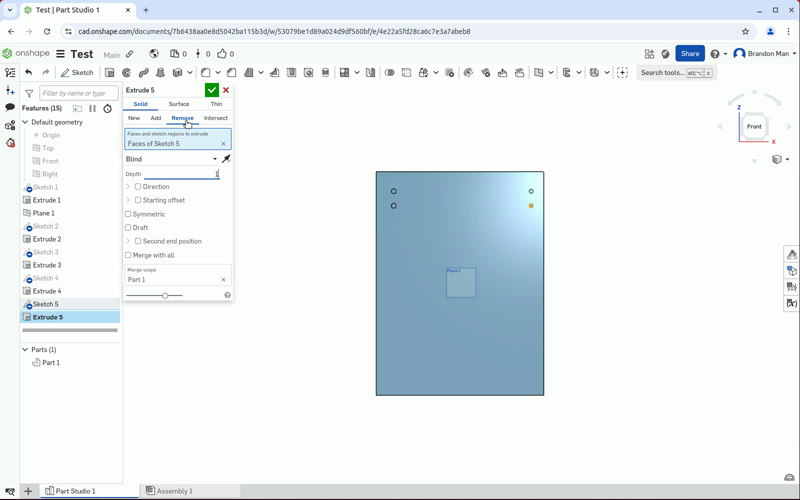
key(tab, 6)
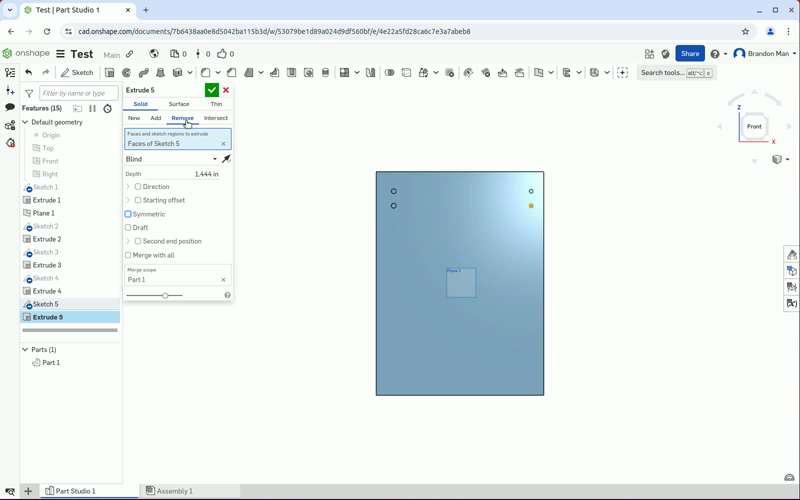
key(space)
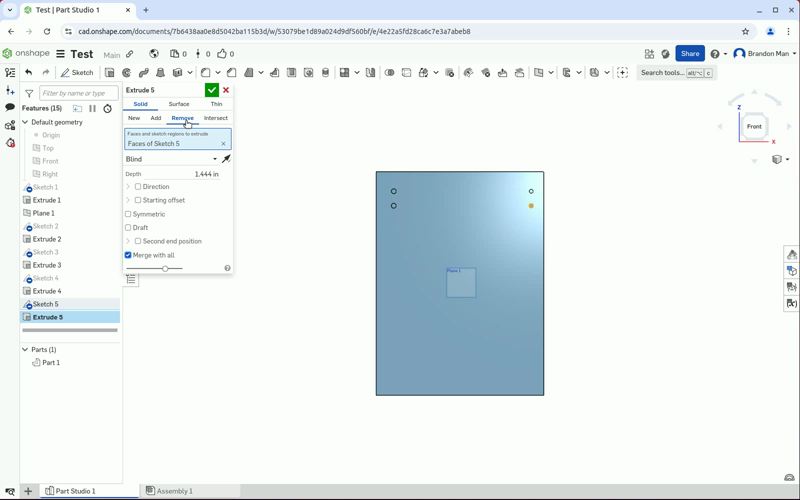
key(enter)
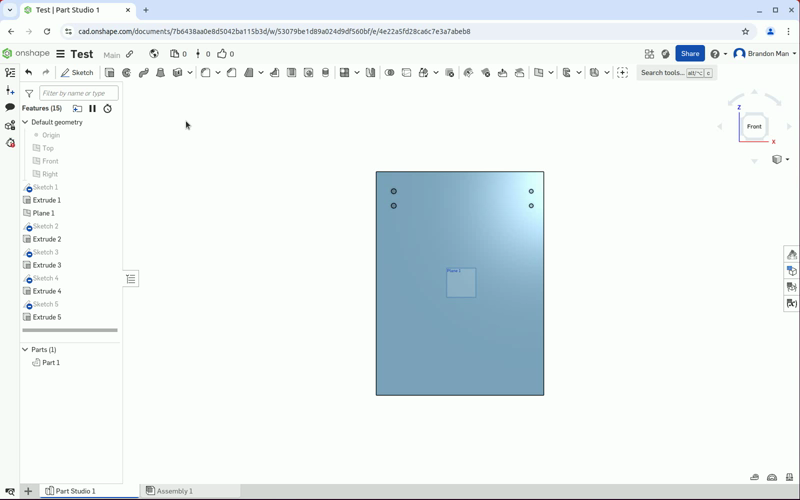
key(shift+h)
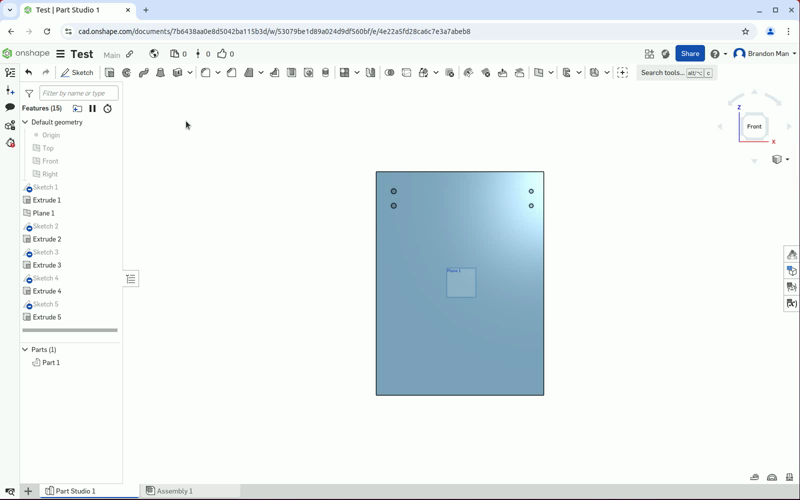
key(shift+h)
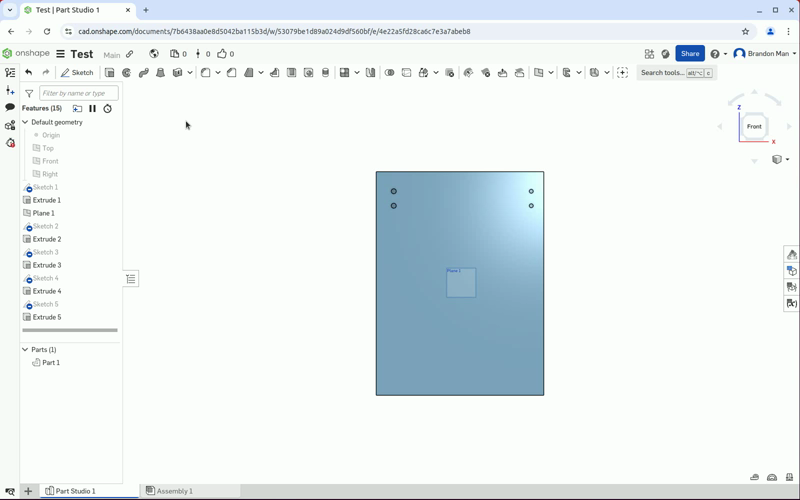
key(shift+7)
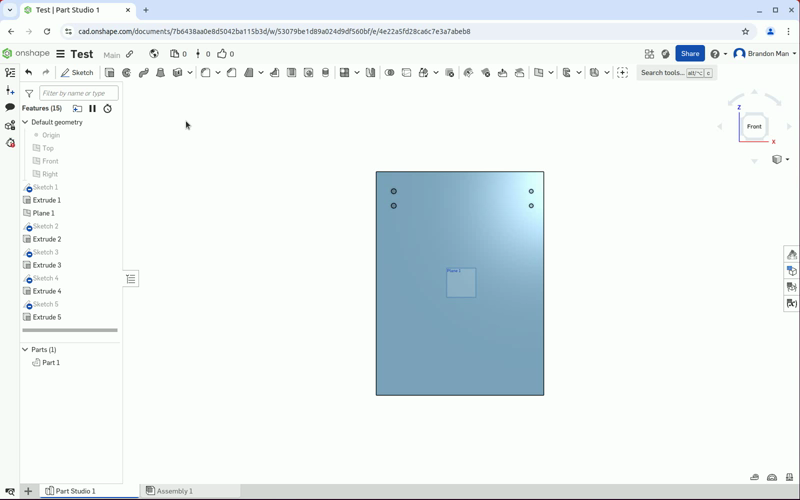
key(left, 2)
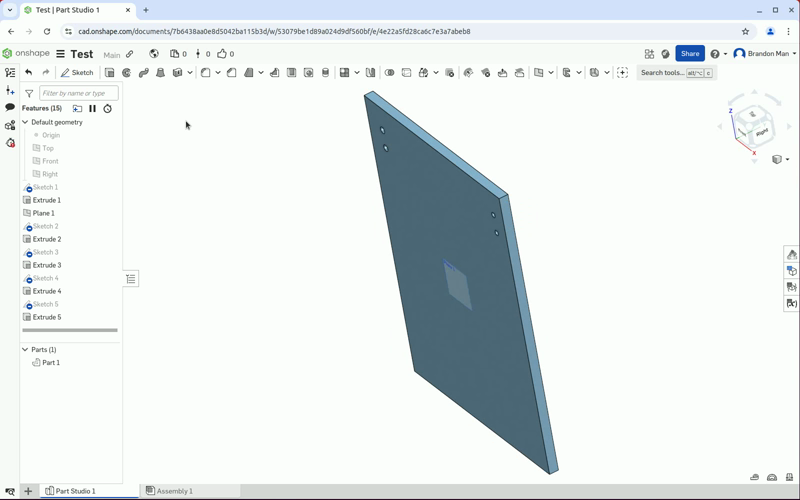
key(down, 2)
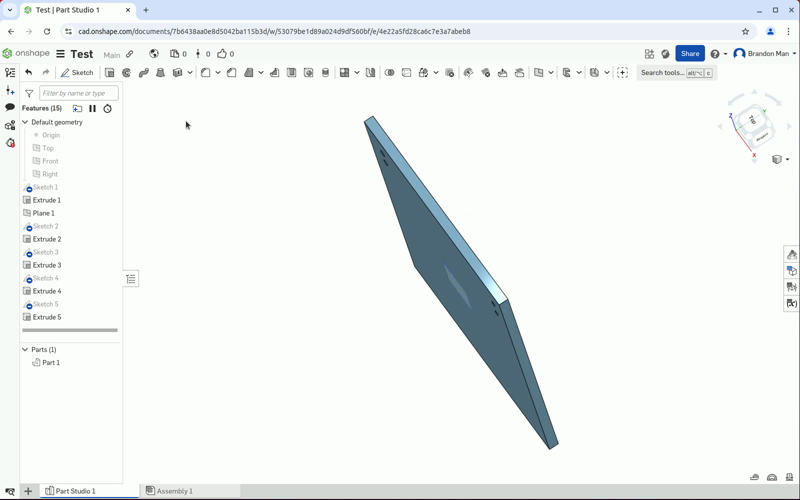
key(up, 2)
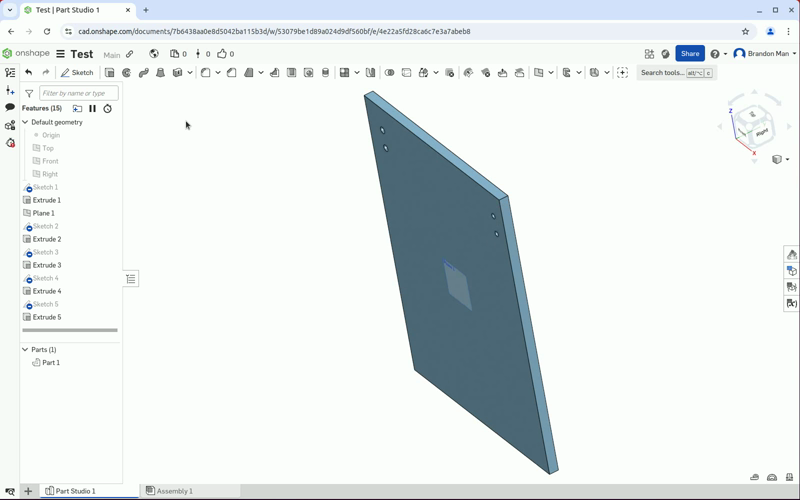
key(right, 2)
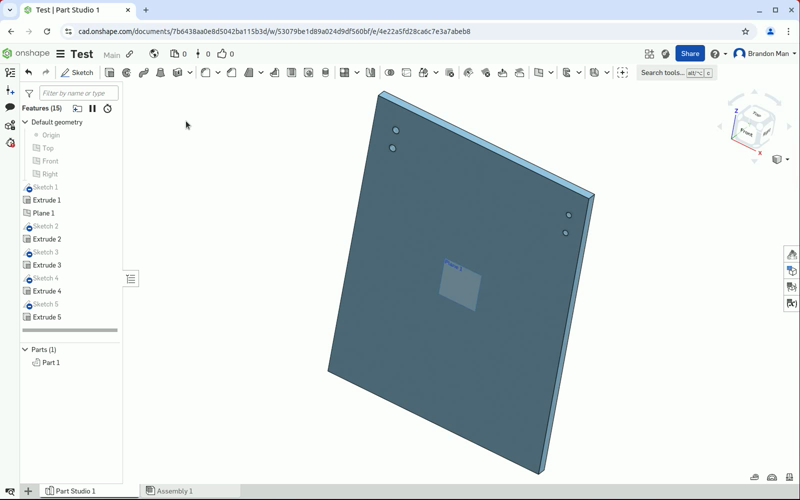
mouse_move(73, 189)
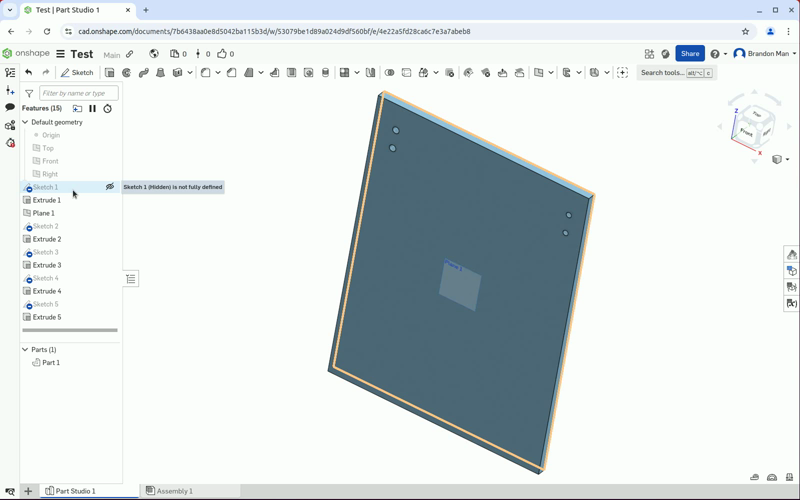
click(73, 189)